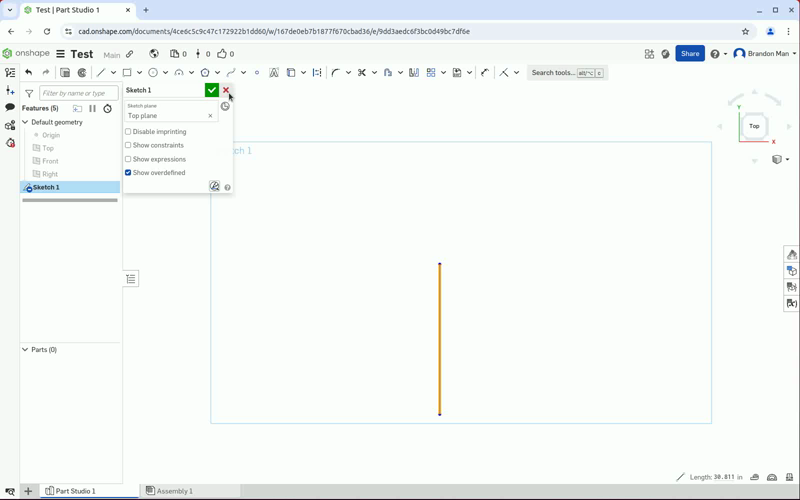
key(shift+h)
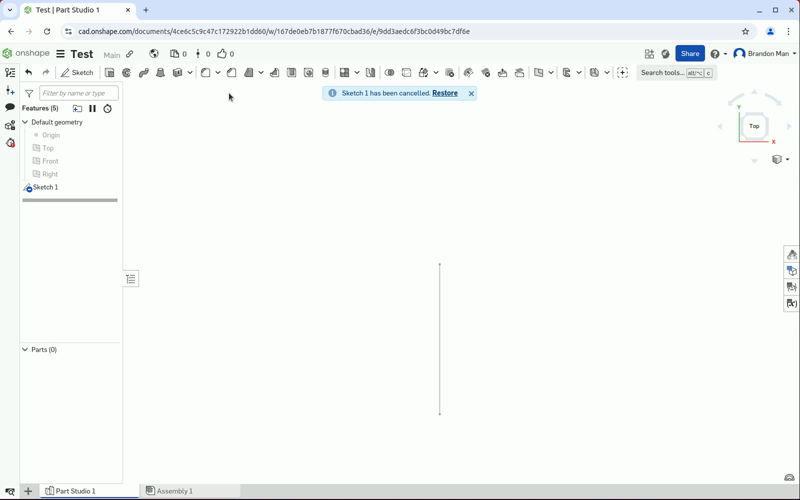
mouse_move(73, 352)
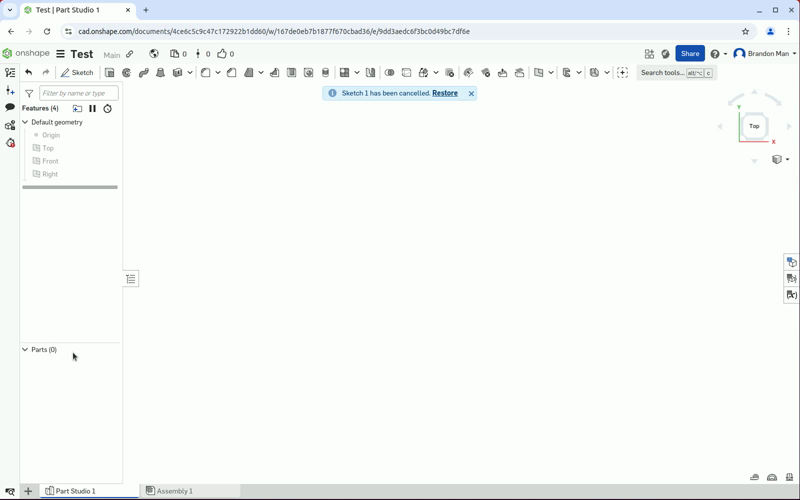
key(y)
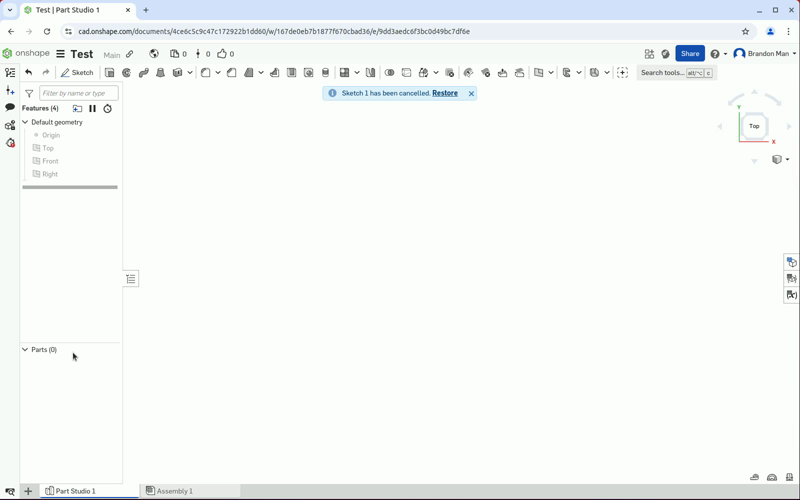
key(shift+p)
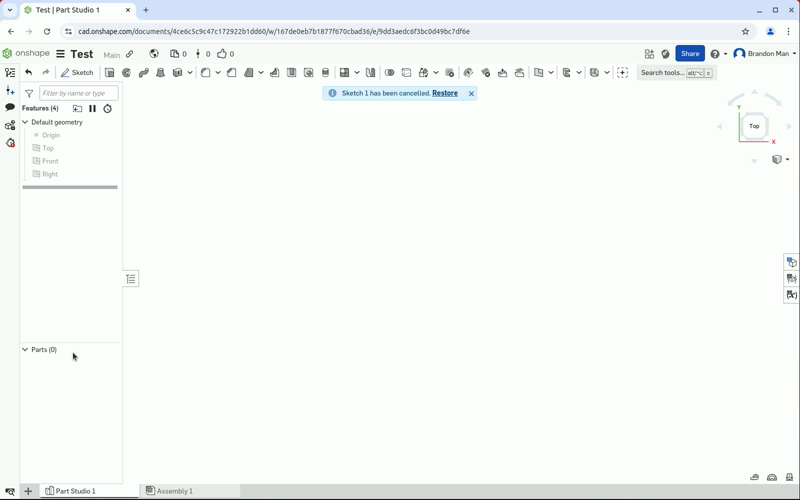
key(space)
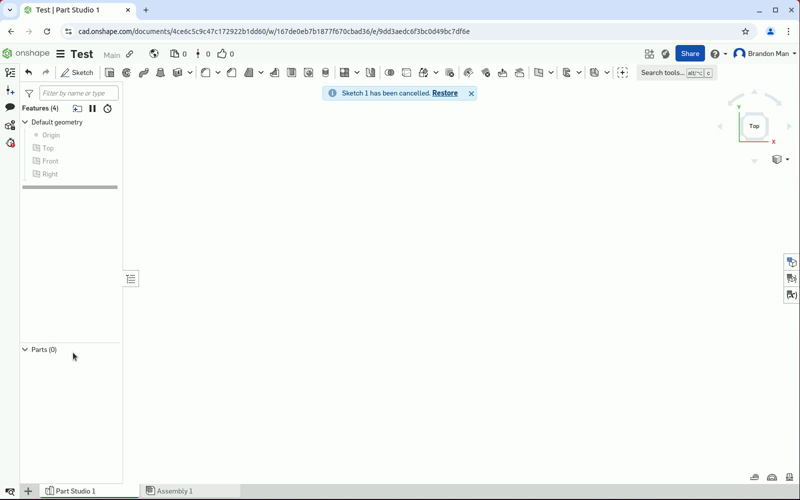
key_down(shift)
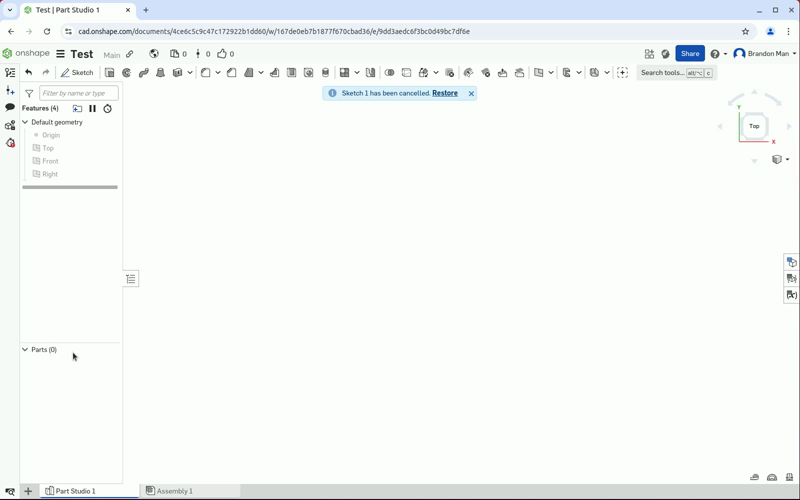
key(up)
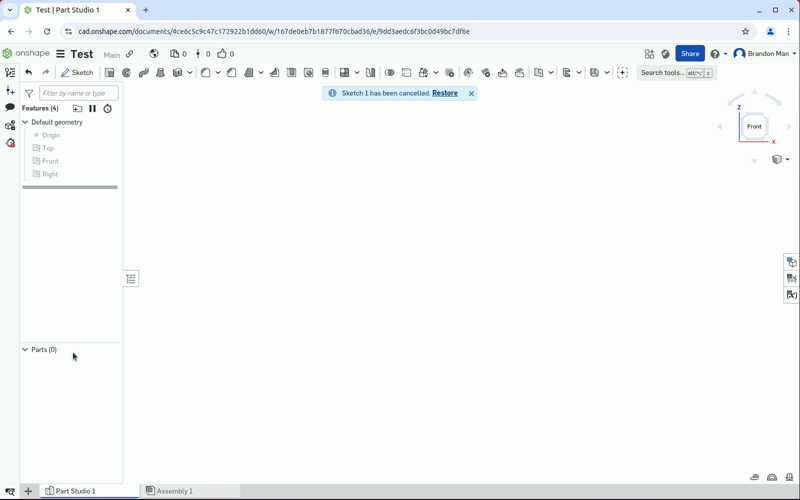
key_up(shift)
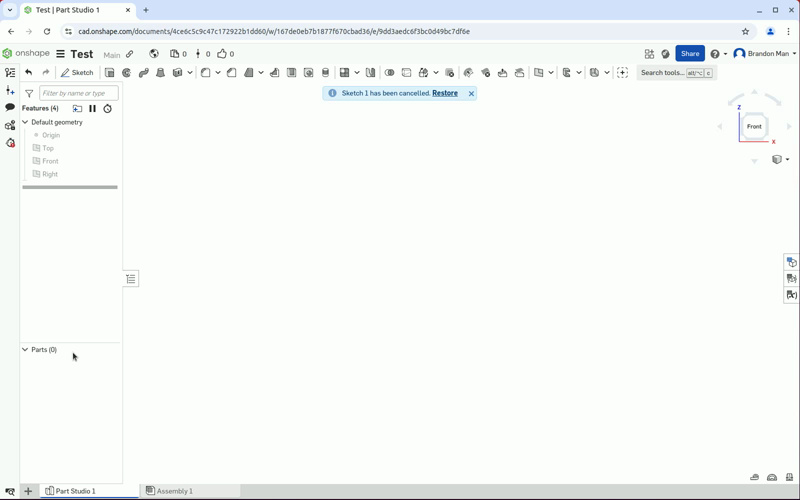
key(space)
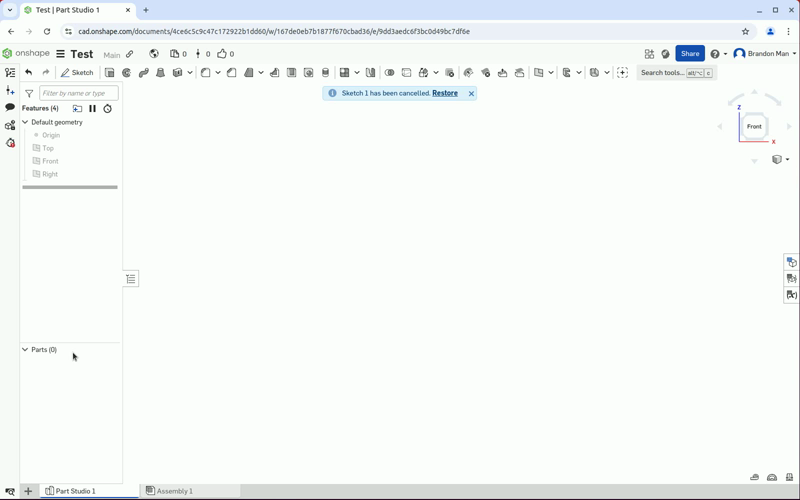
key_down(shift)
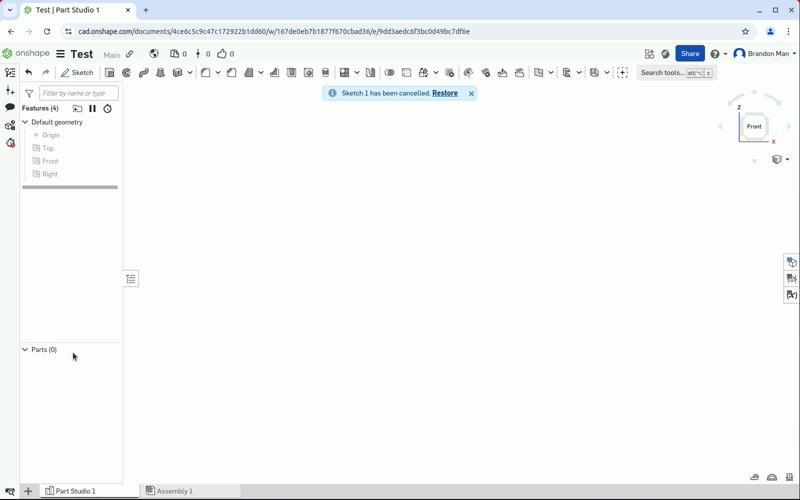
key(left)
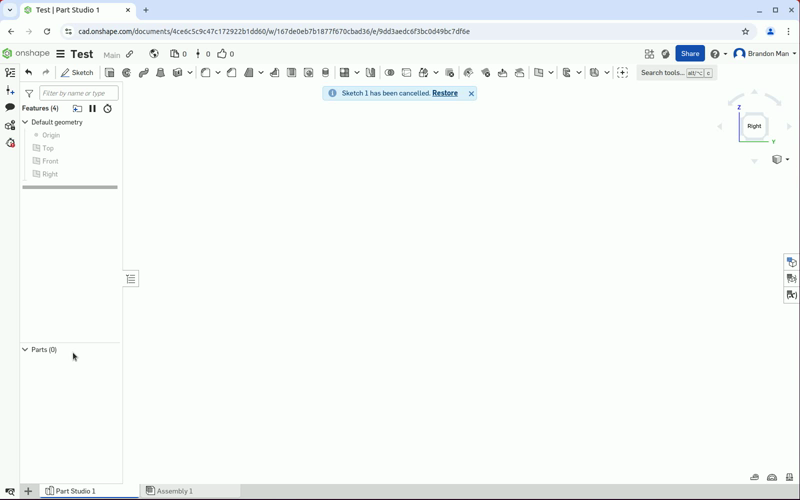
key_up(shift)
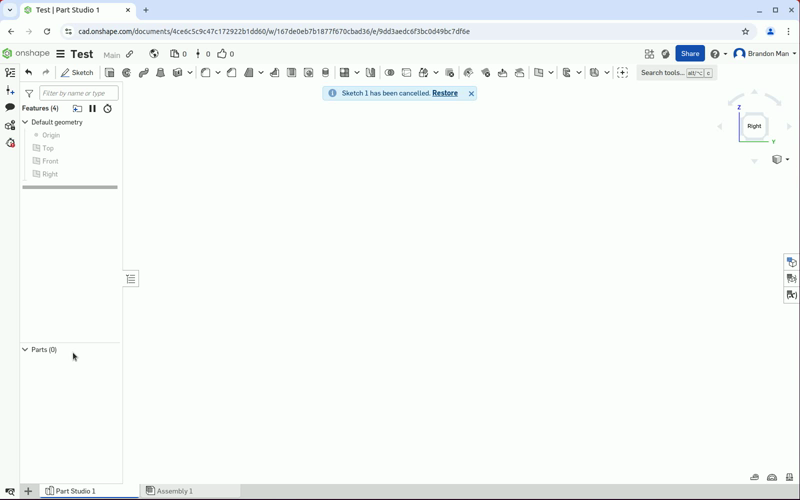
mouse_move(73, 352)
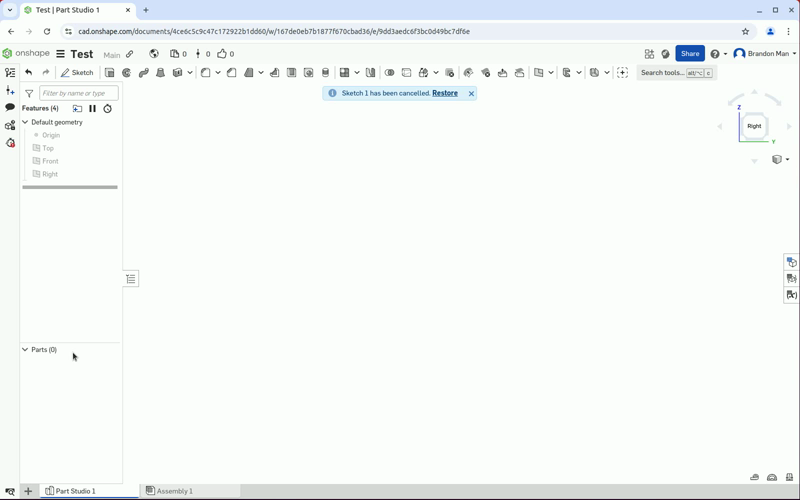
key(shift+y)
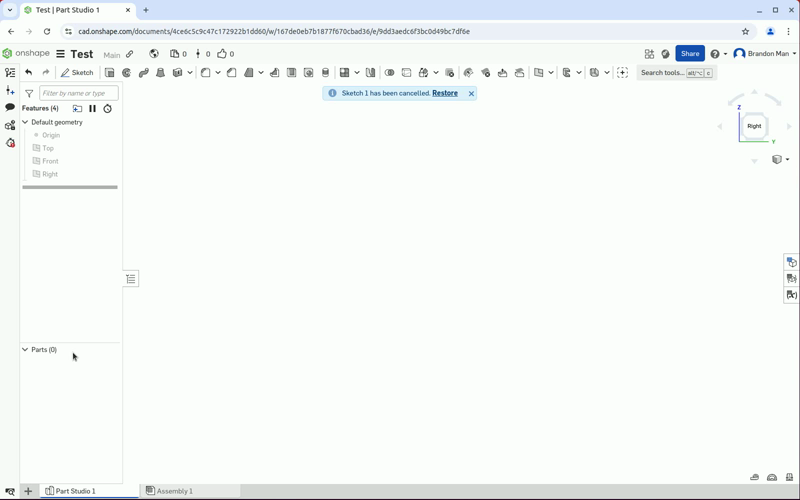
key(shift+s)
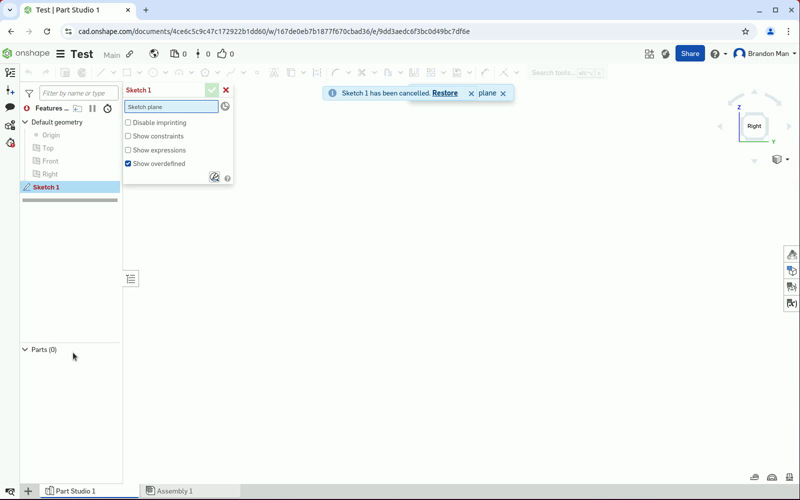
mouse_move(73, 176)
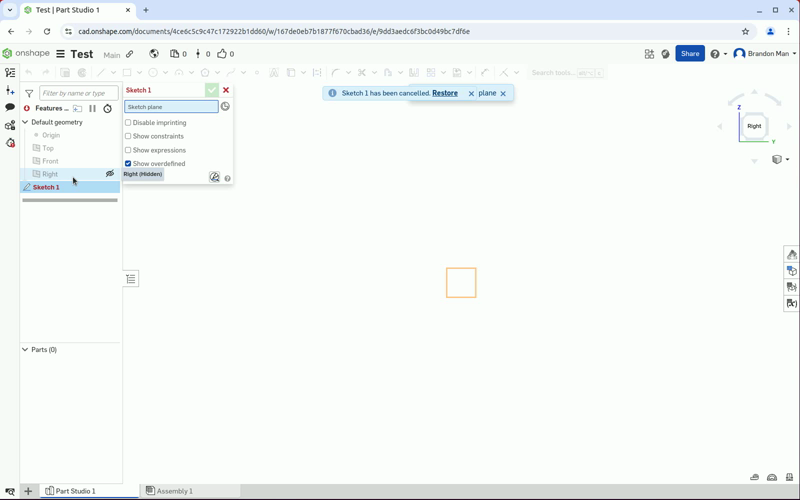
click(73, 176)
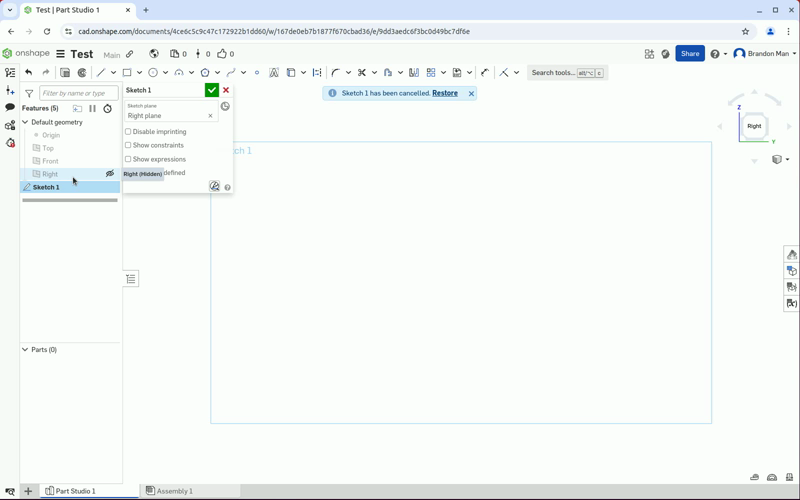
mouse_move(73, 352)
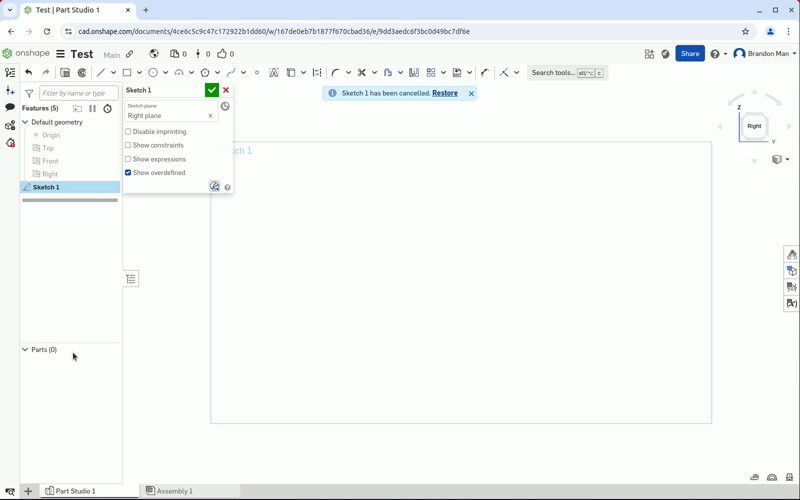
key(y)
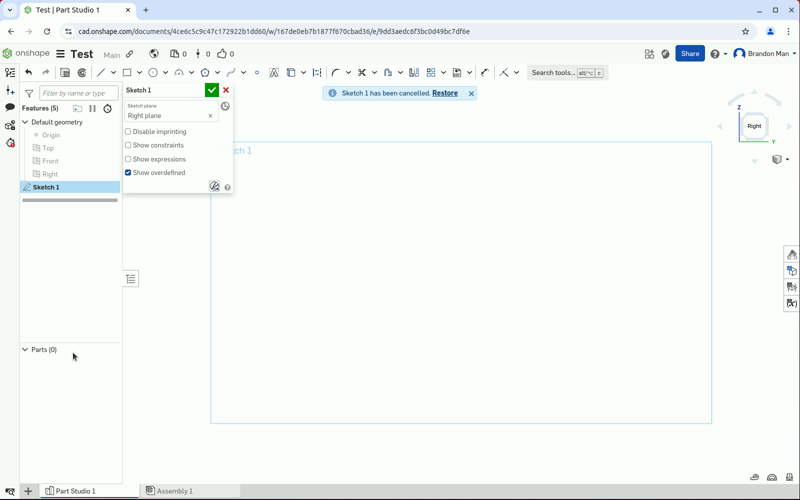
key(c)
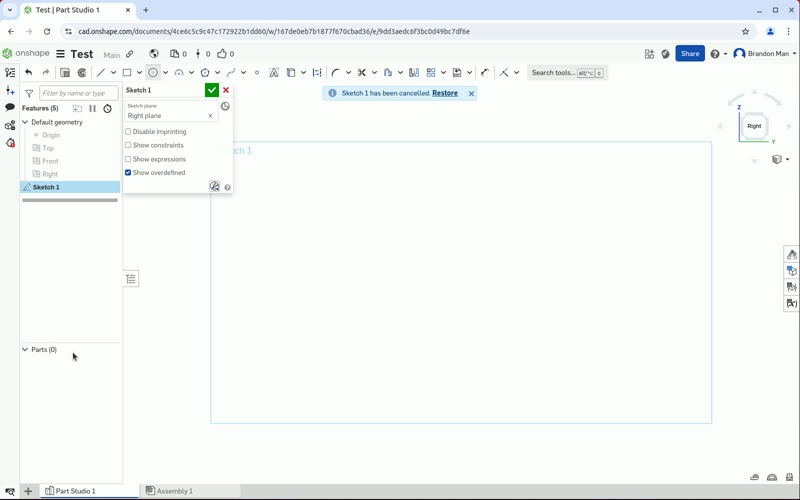
key_down(shift)
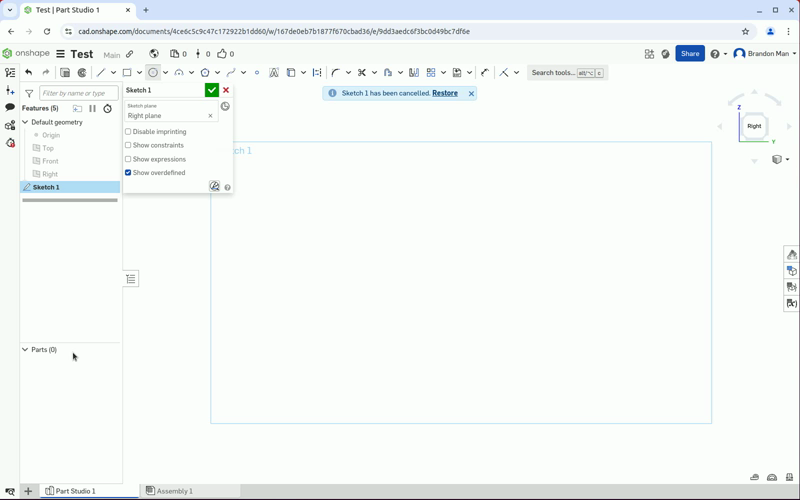
mouse_move(461, 282)
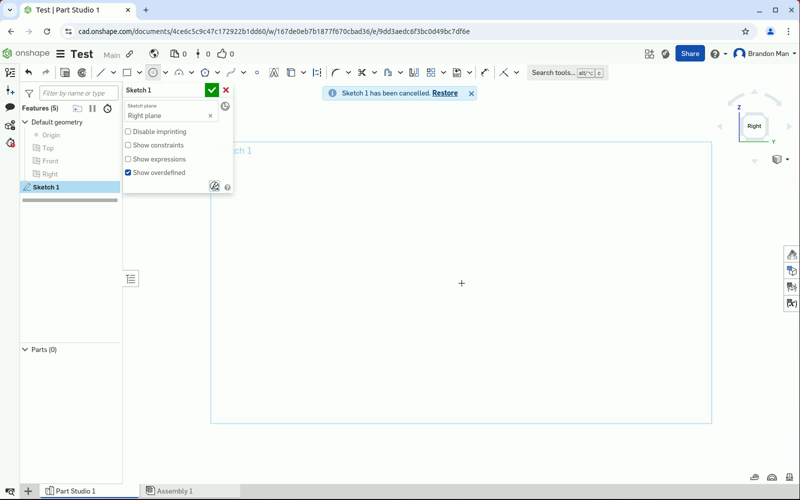
click(461, 282)
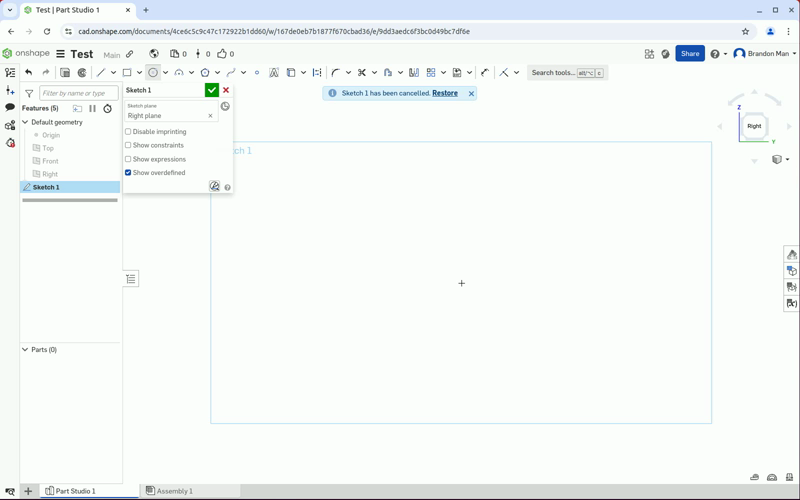
key_up(shift)
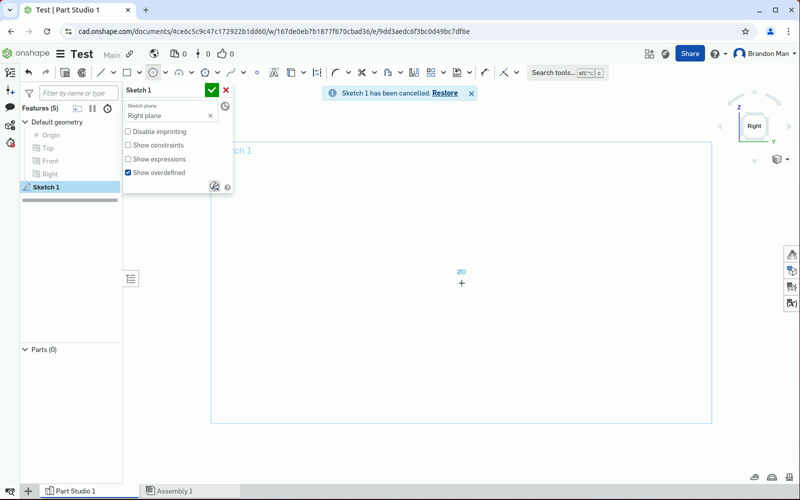
mouse_move(464, 282)
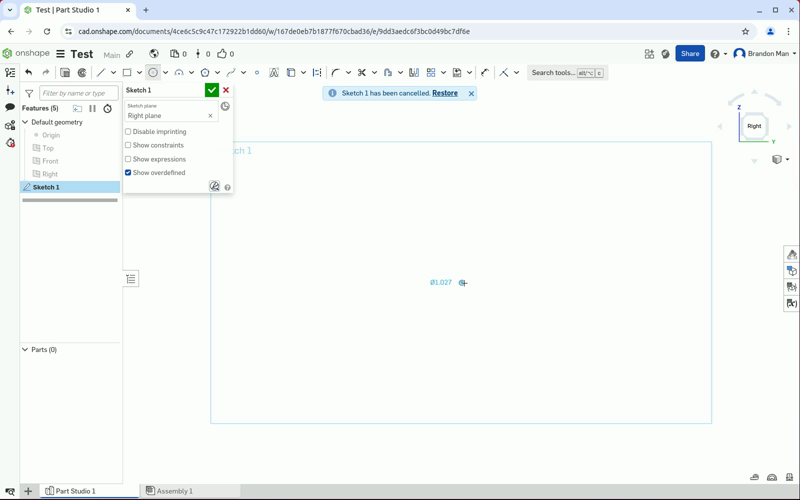
scroll(6)
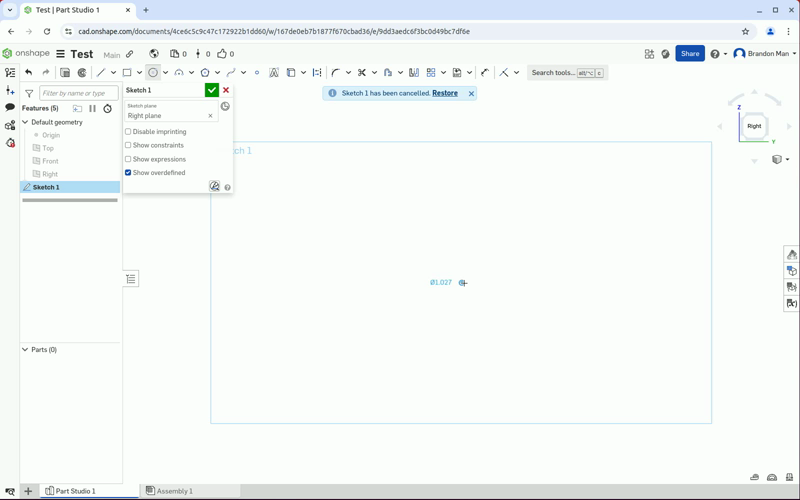
scroll(6)
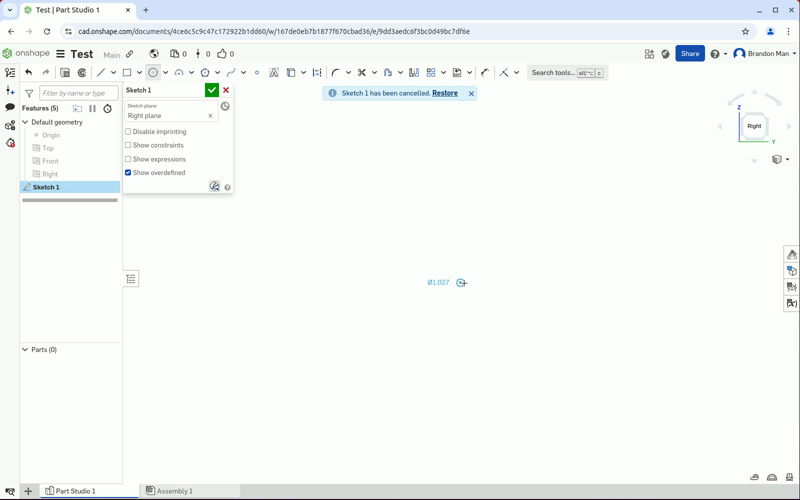
scroll(6)
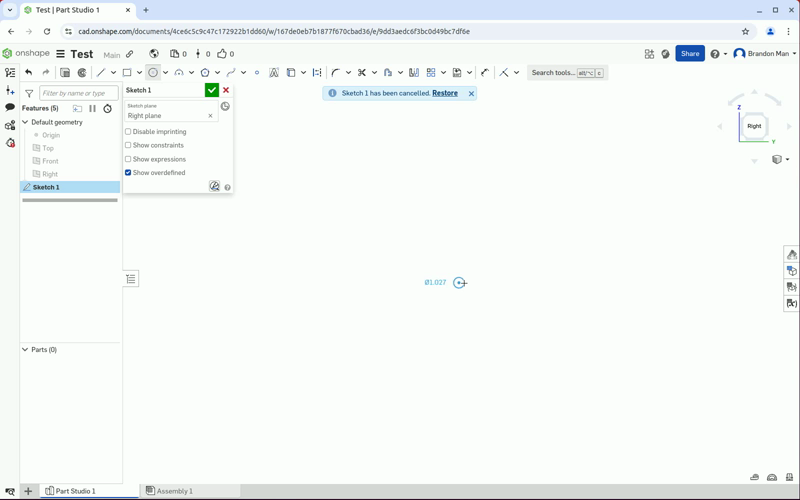
scroll(6)
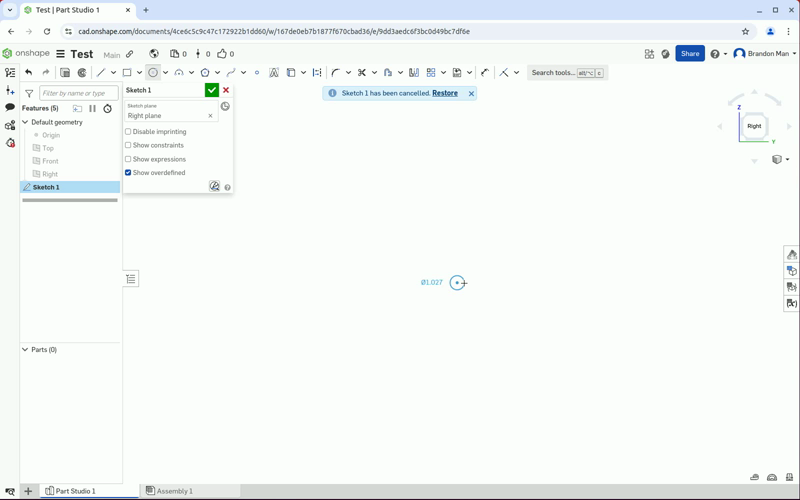
scroll(6)
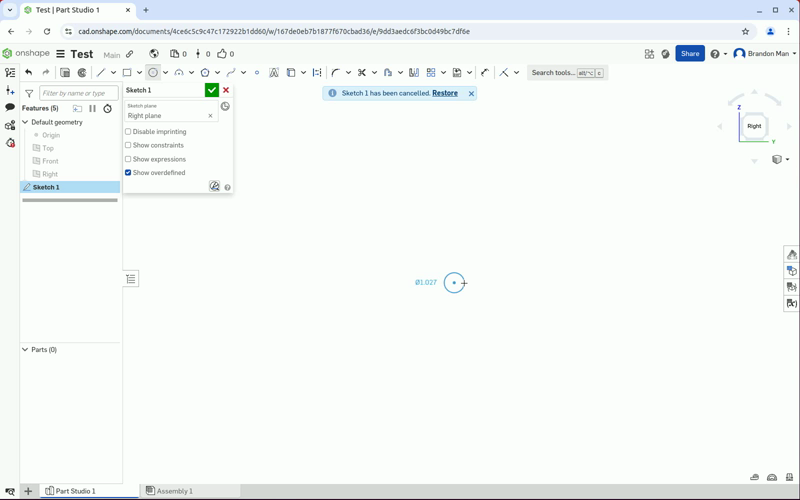
scroll(6)
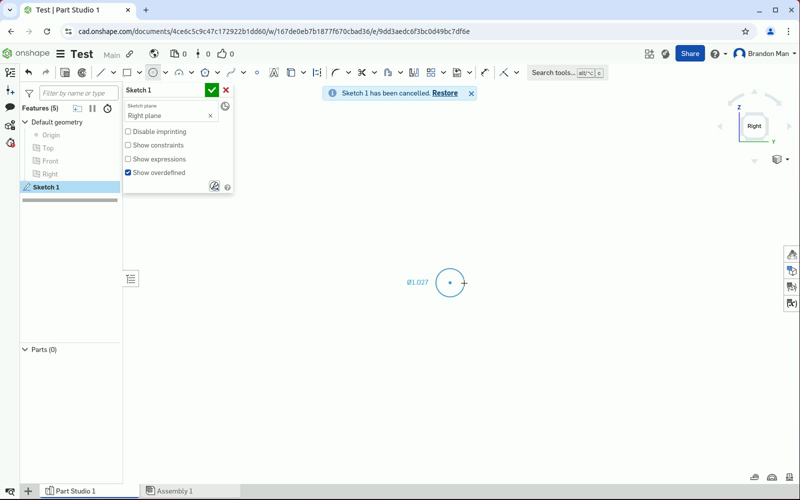
scroll(6)
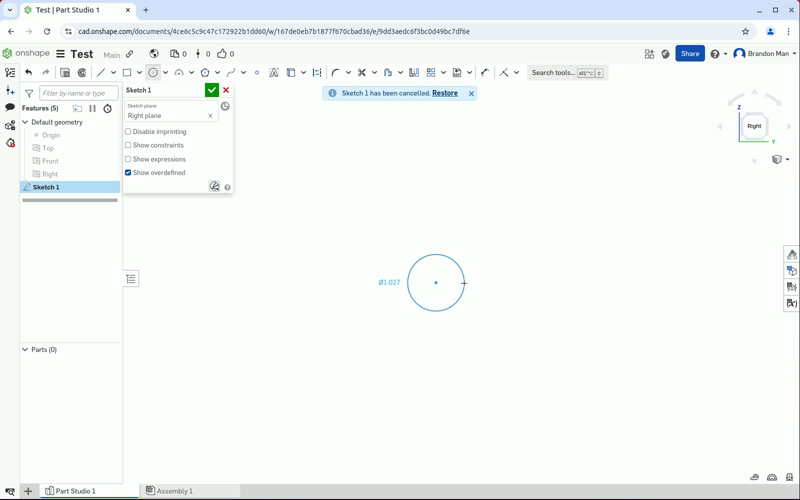
click(464, 282)
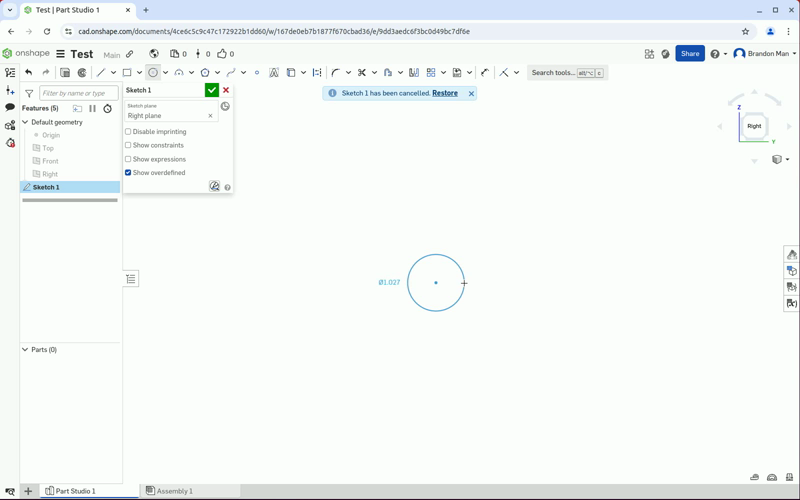
scroll(-6)
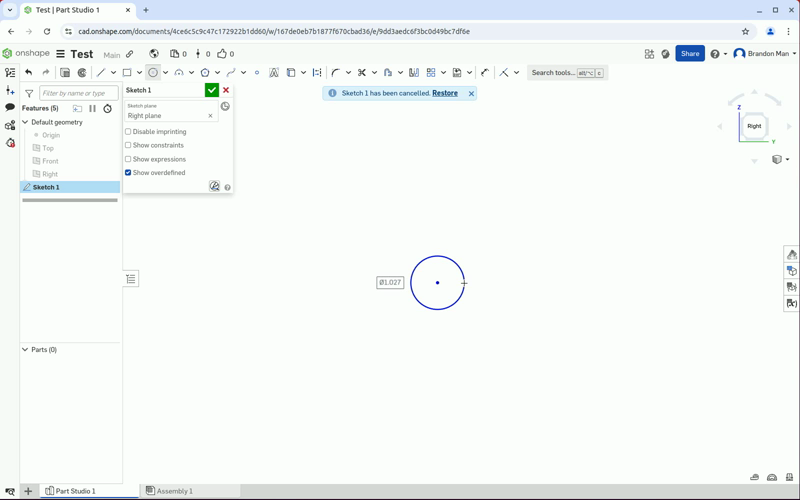
scroll(-6)
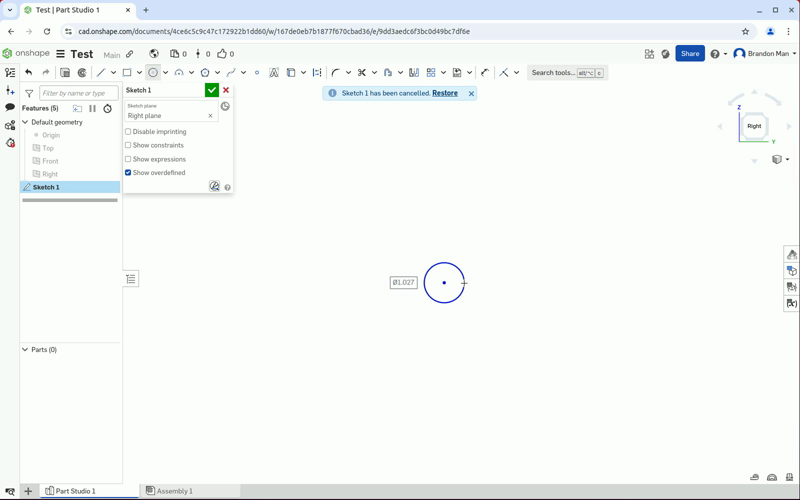
scroll(-6)
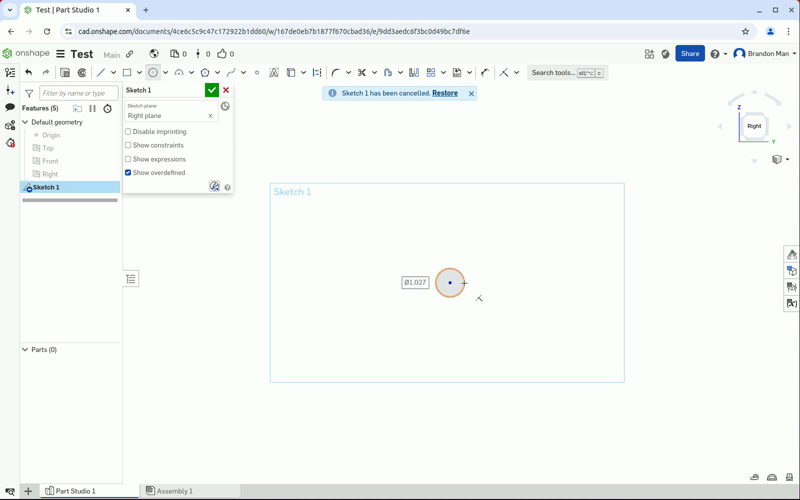
scroll(-6)
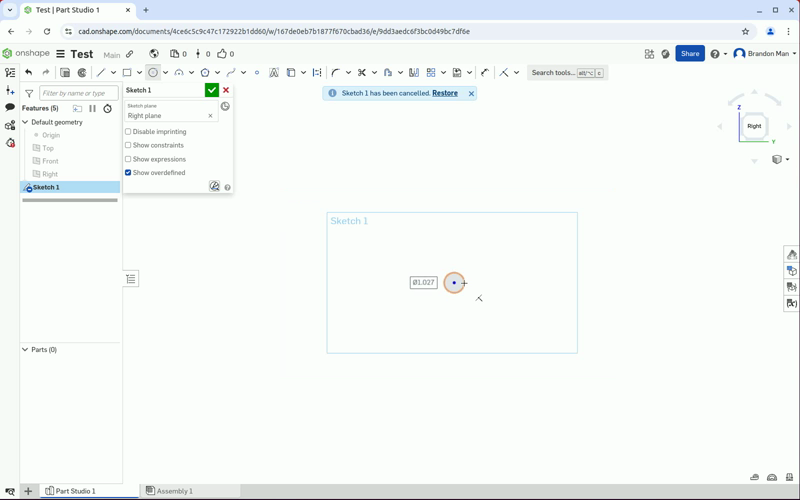
scroll(-6)
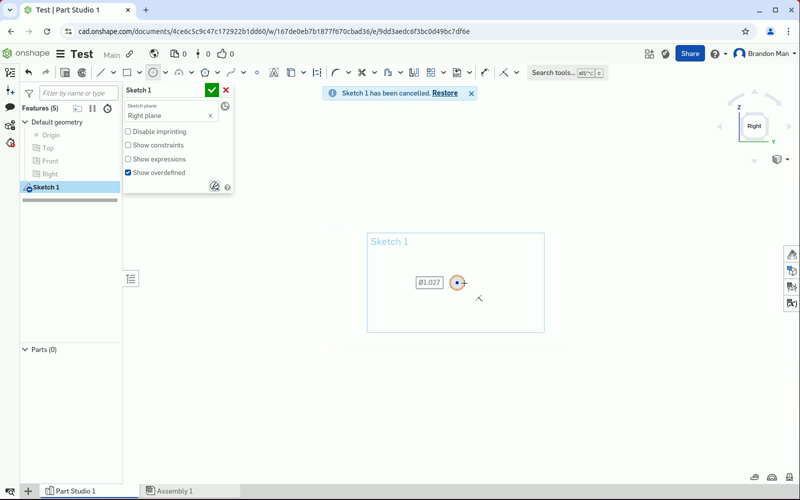
scroll(-6)
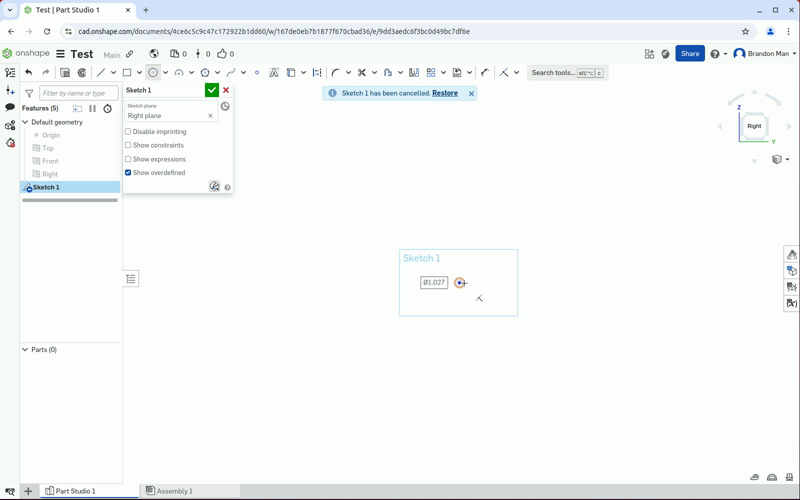
scroll(-6)
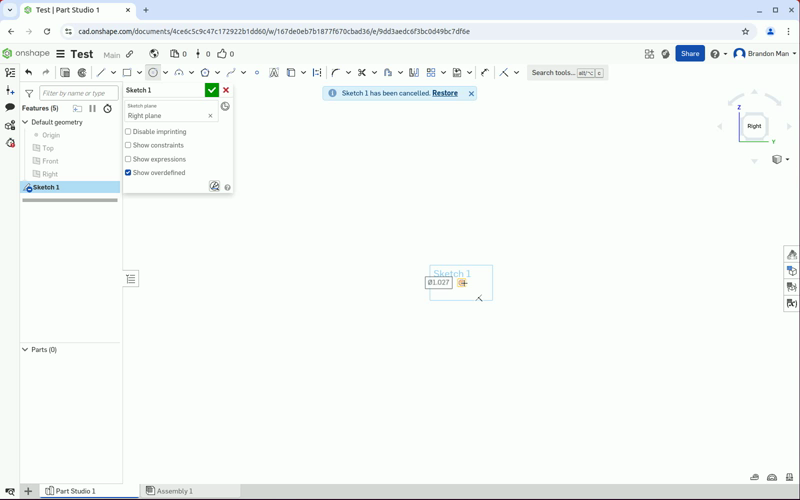
key(esc)
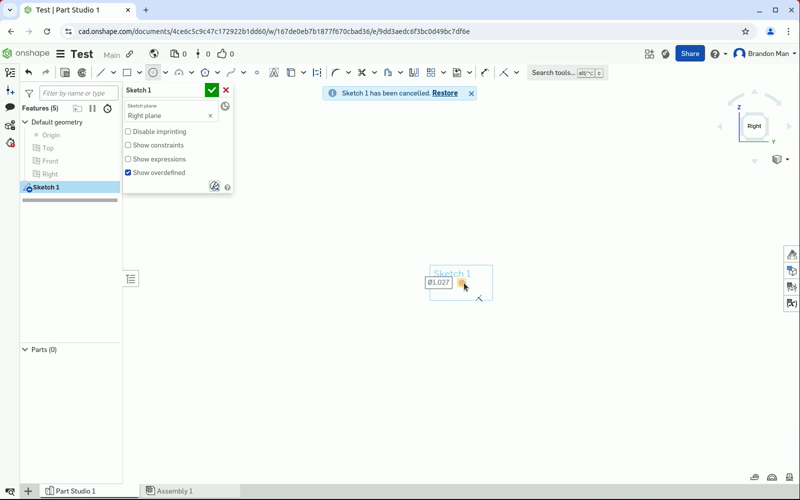
mouse_move(461, 283)
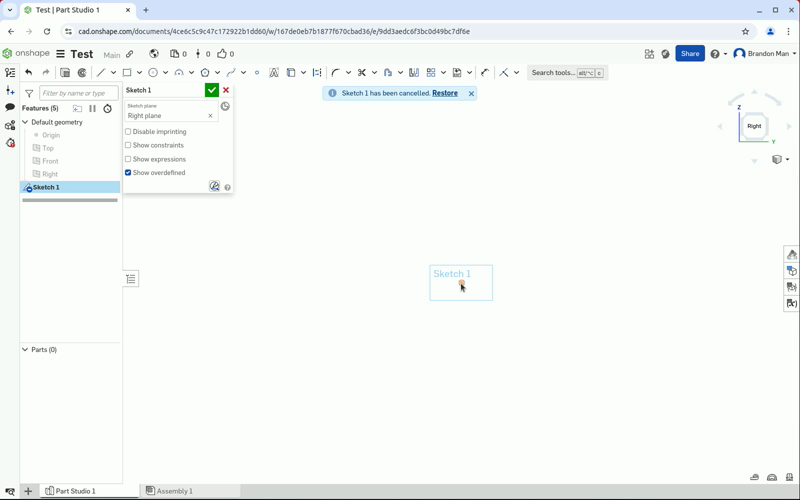
scroll(6)
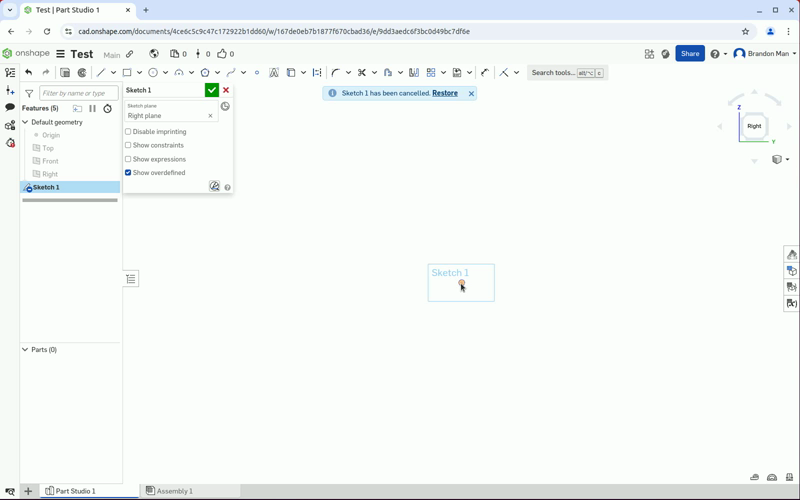
scroll(6)
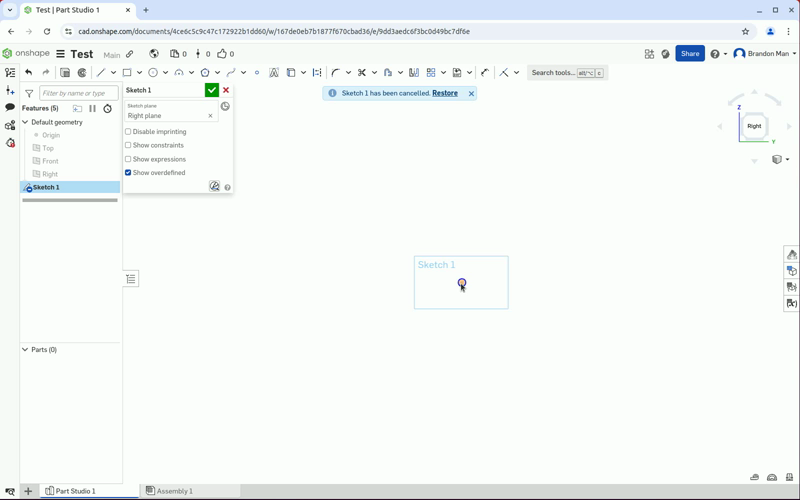
scroll(6)
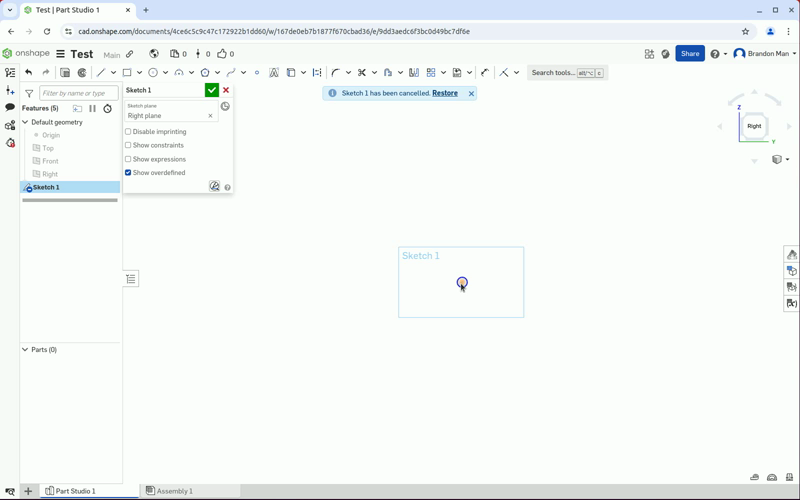
scroll(6)
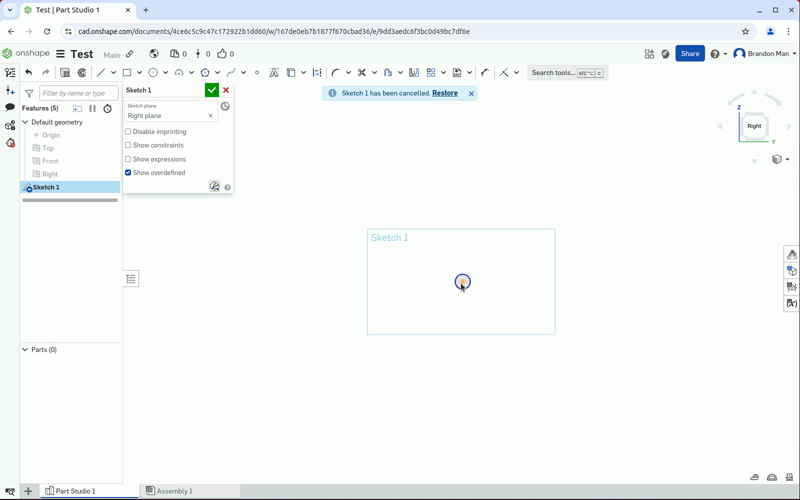
scroll(6)
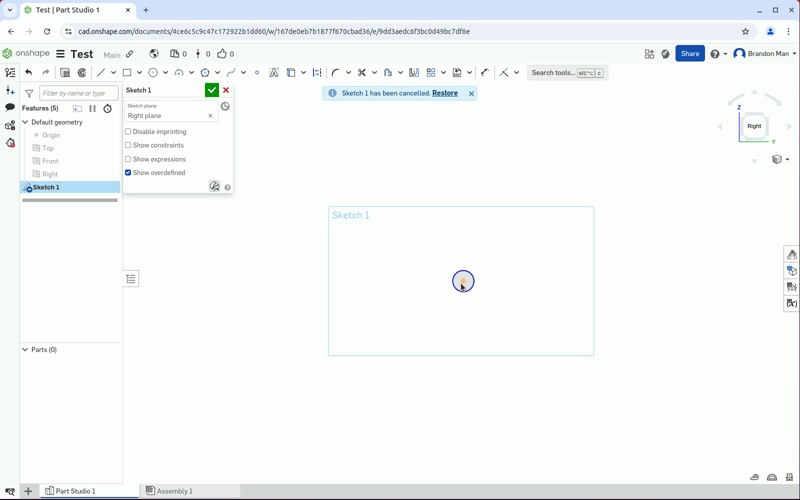
scroll(6)
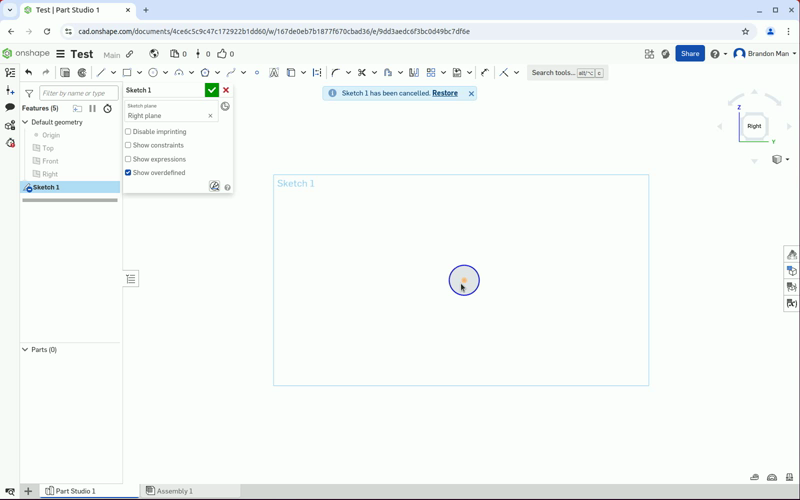
scroll(6)
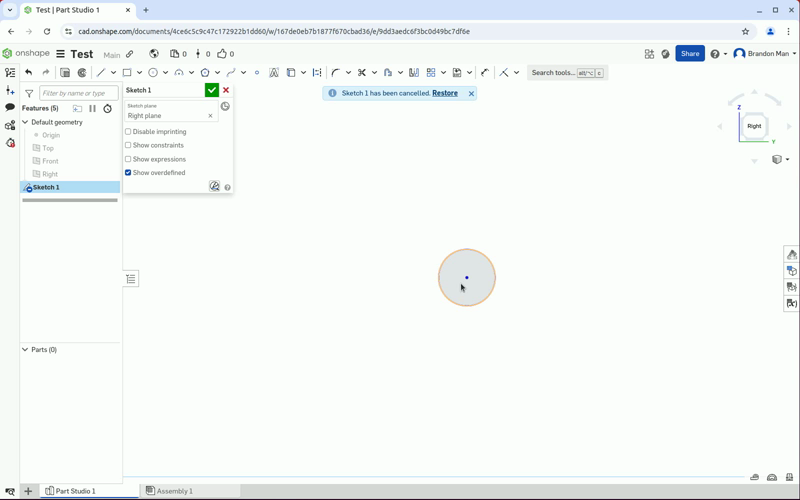
click(461, 283)
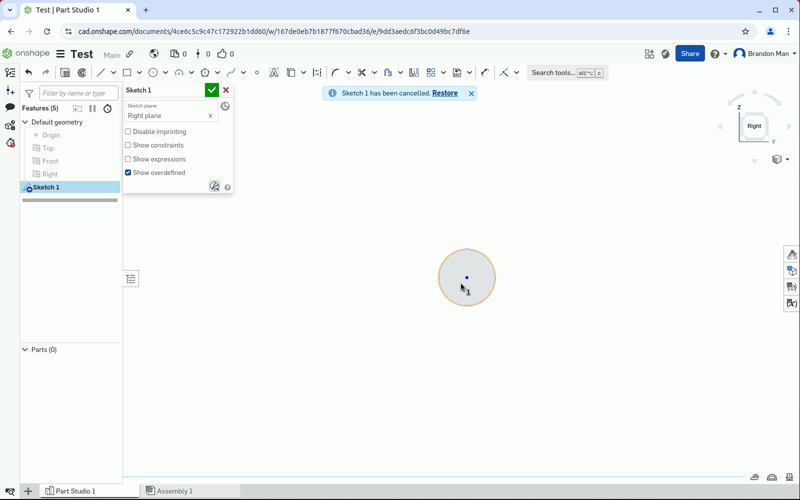
scroll(-6)
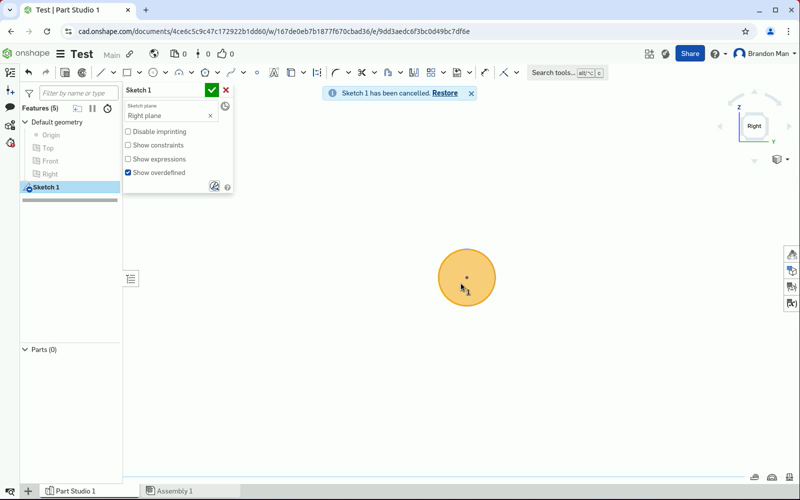
scroll(-6)
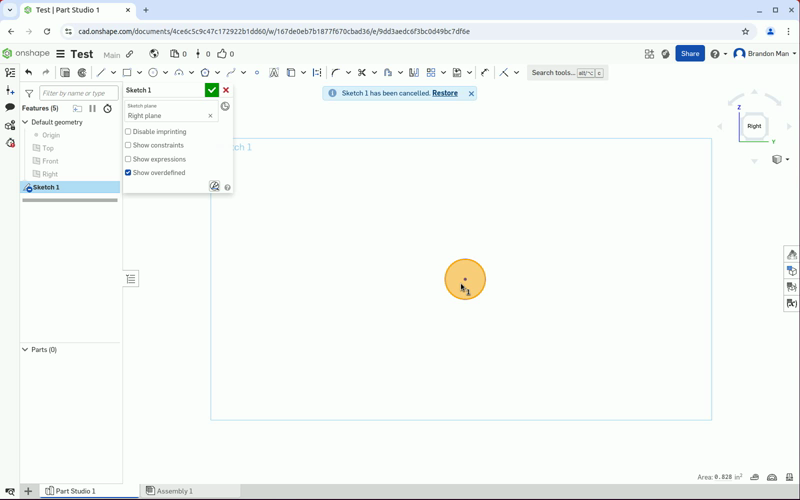
scroll(-6)
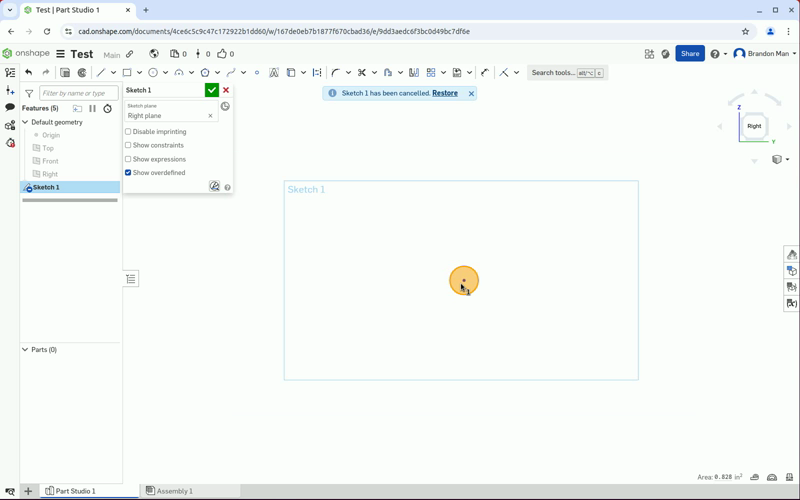
scroll(-6)
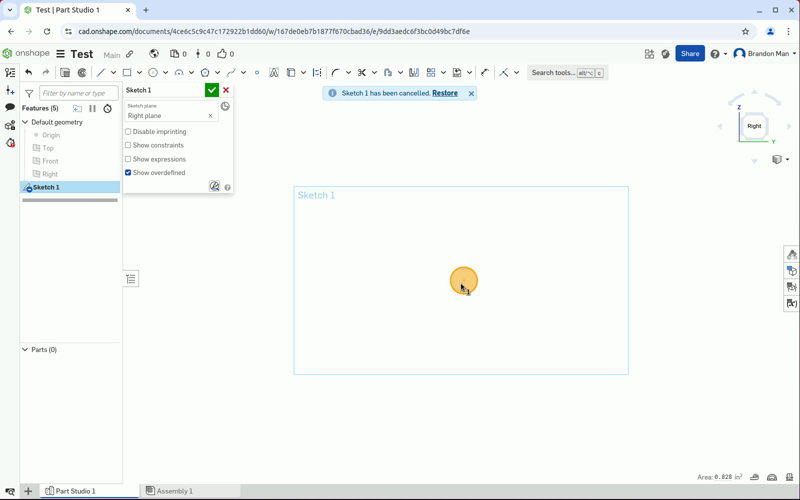
scroll(-6)
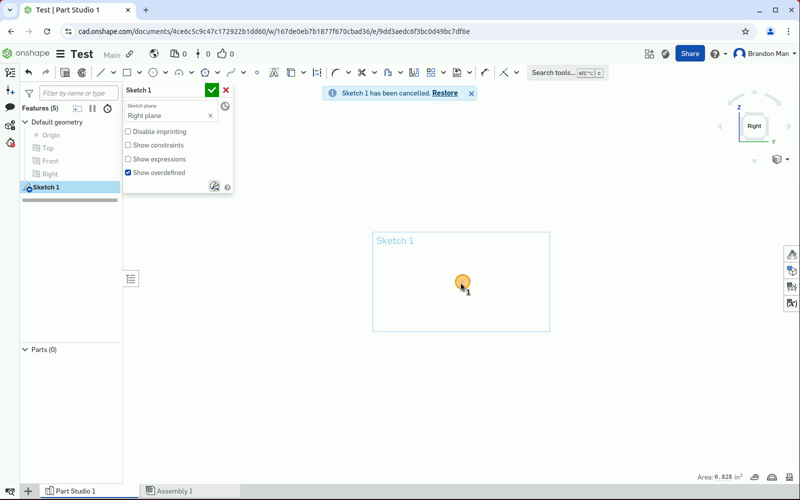
scroll(-6)
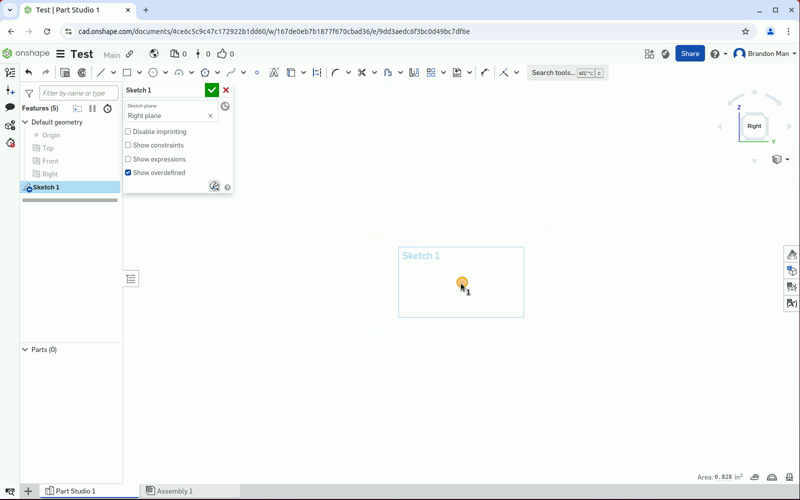
scroll(-6)
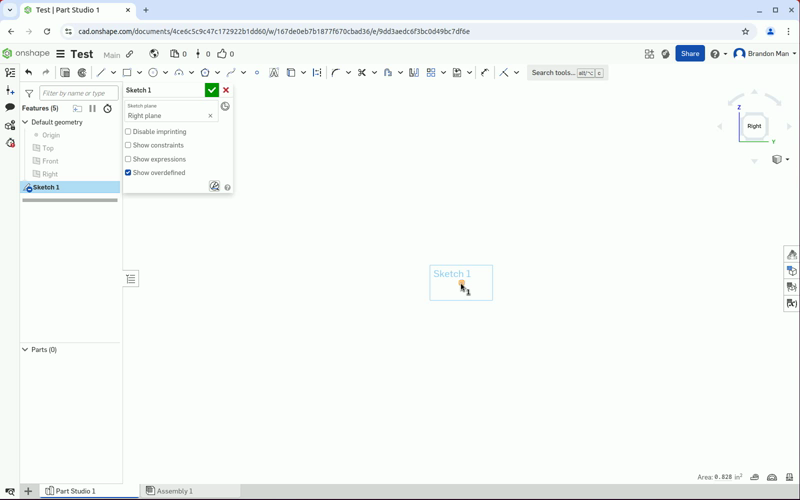
mouse_move(73, 352)
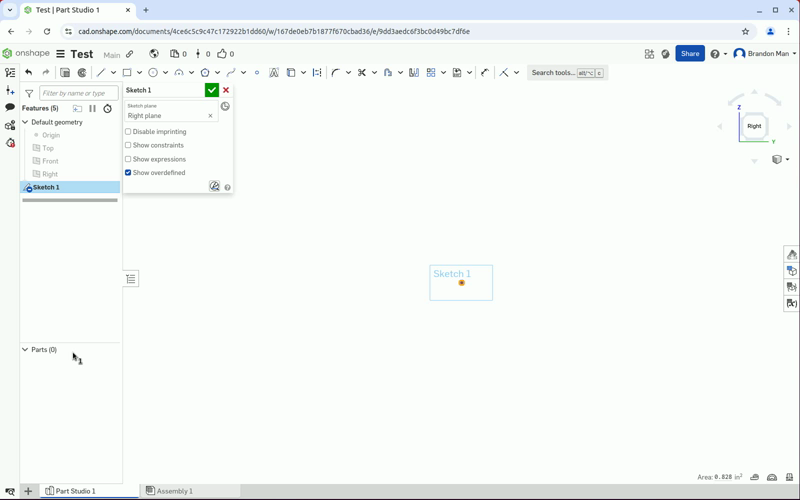
key(shift+y)
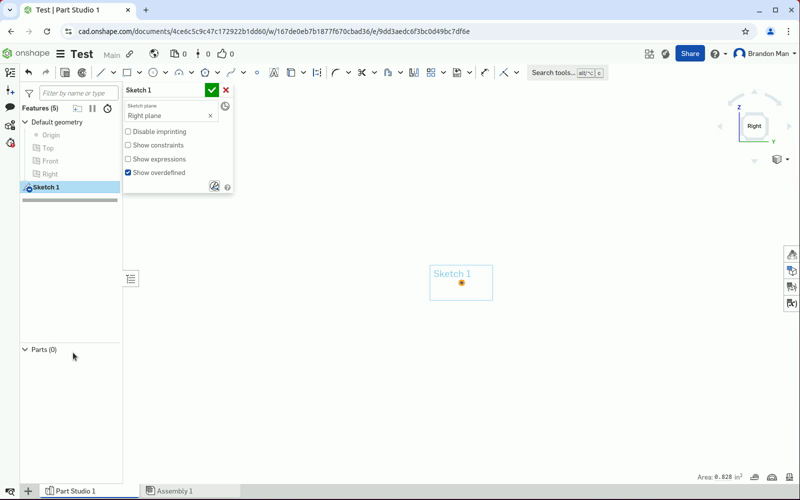
key(shift+e)
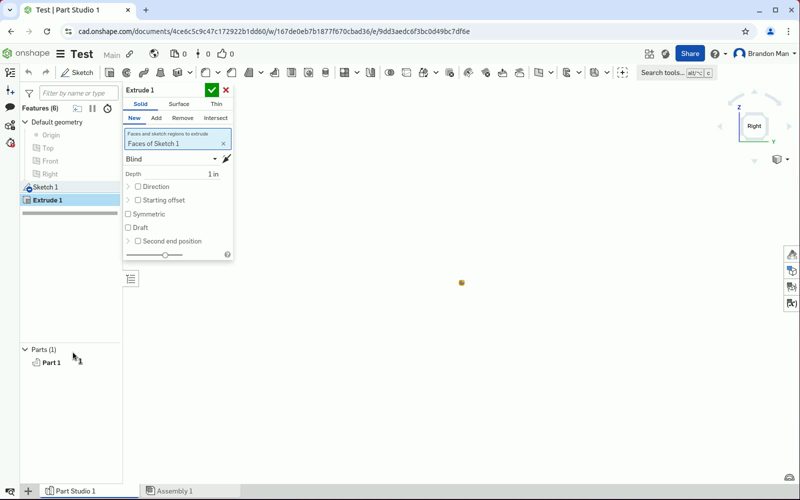
mouse_move(143, 106)
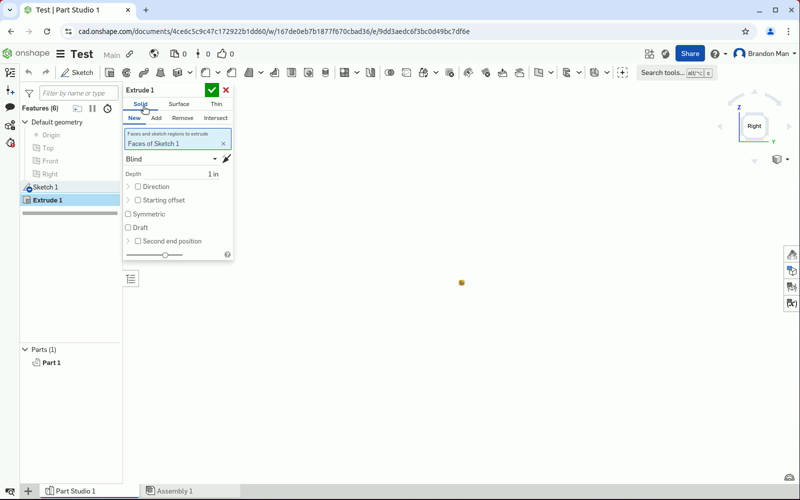
click(143, 106)
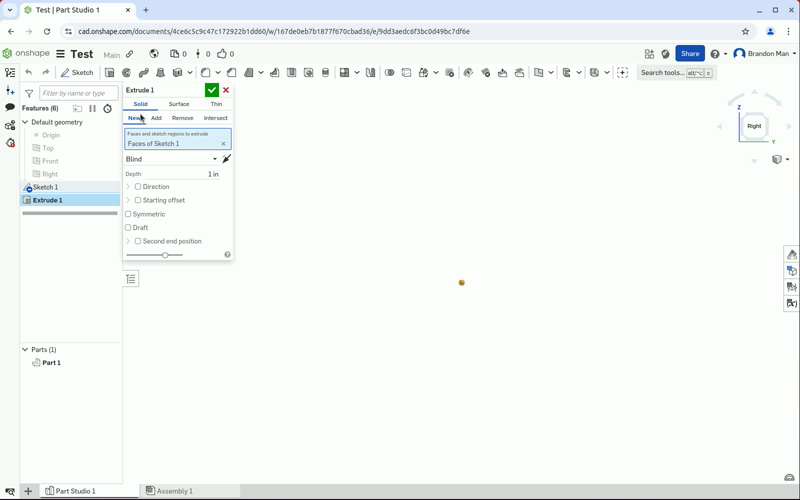
mouse_move(137, 120)
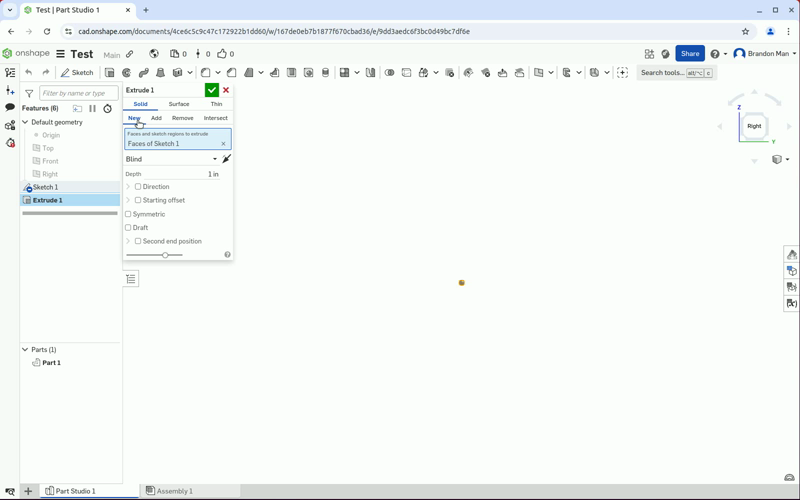
click(137, 120)
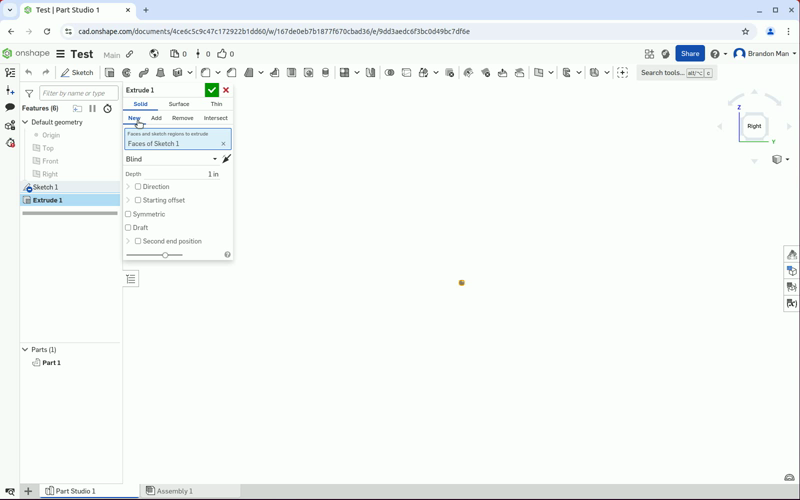
key(tab, 4)
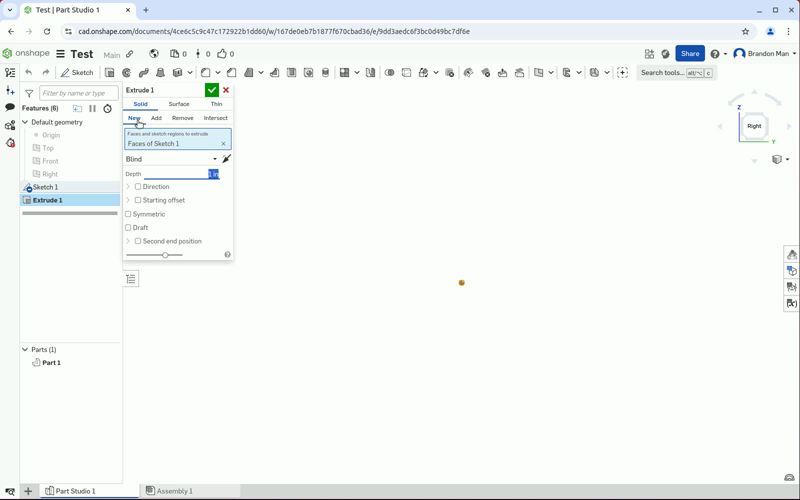
text(23.108)
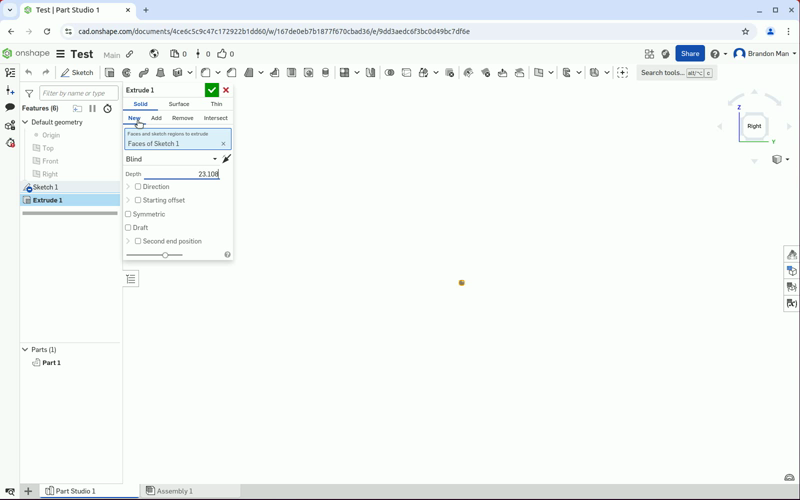
key(enter)
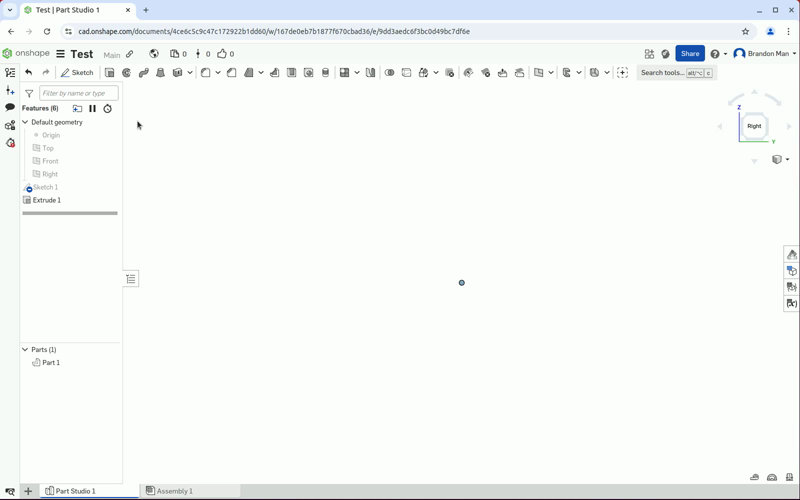
key(shift+h)
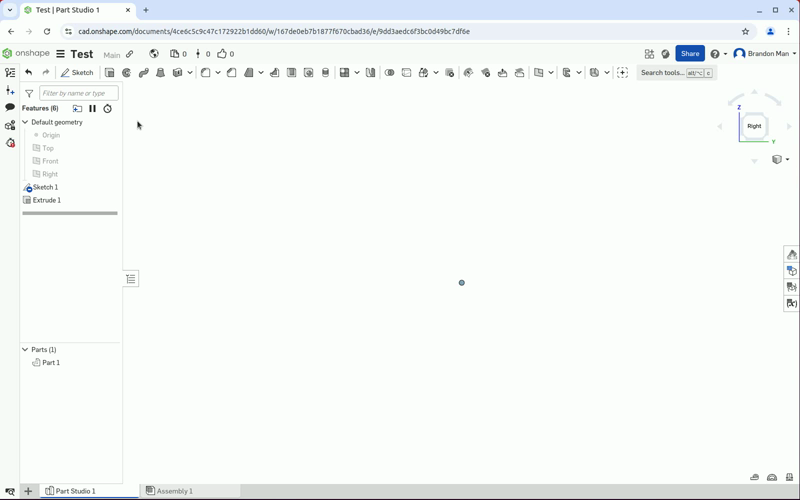
key(shift+h)
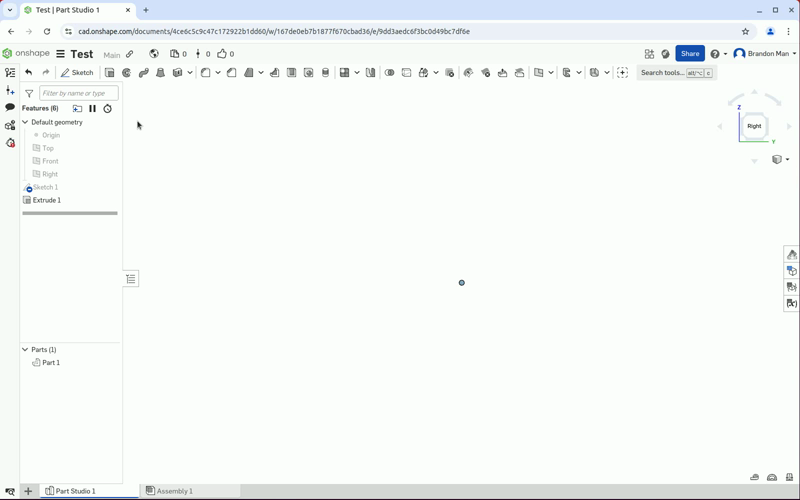
mouse_move(73, 189)
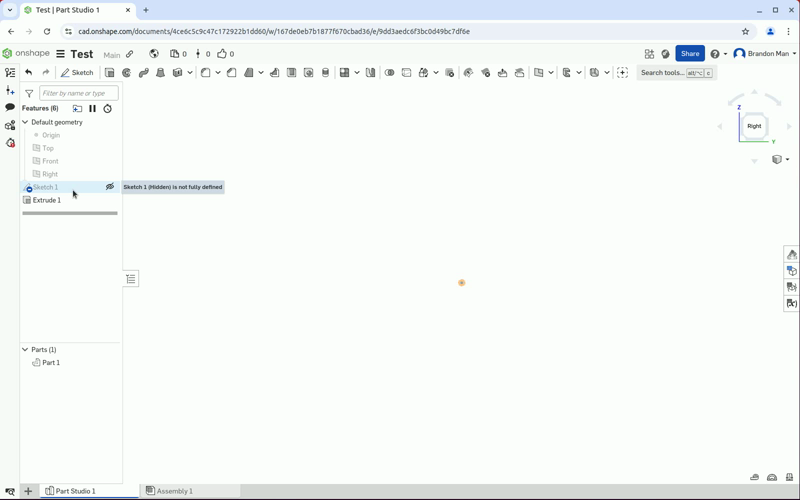
click(73, 189)
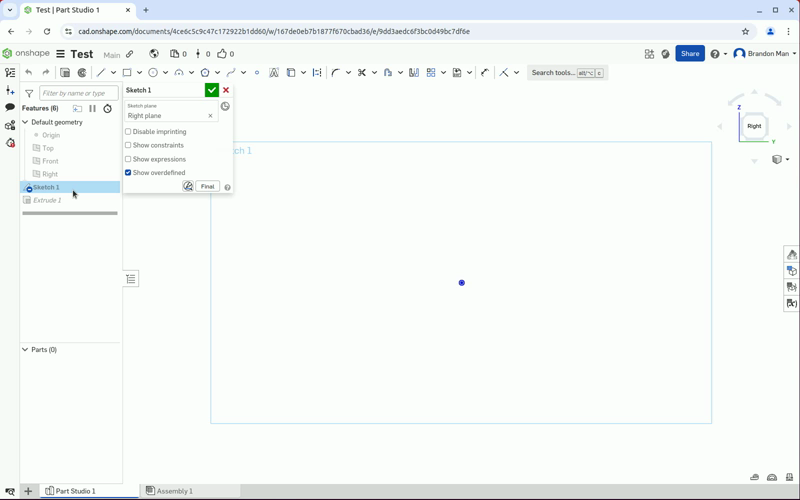
mouse_move(229, 92)
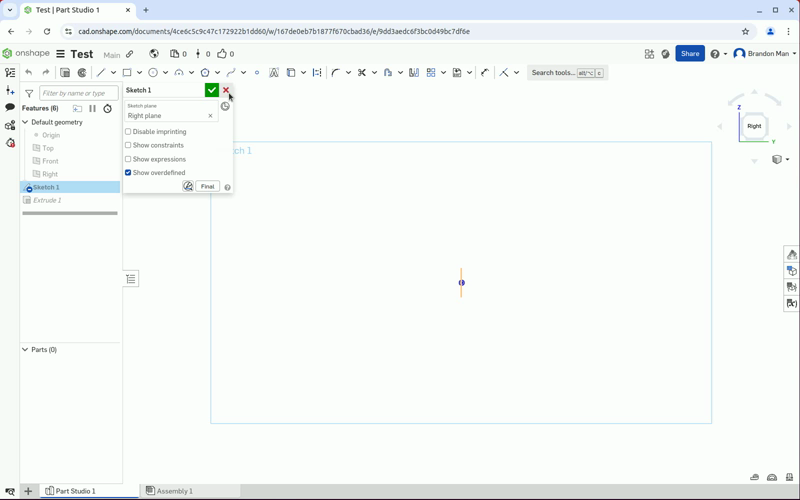
click(229, 92)
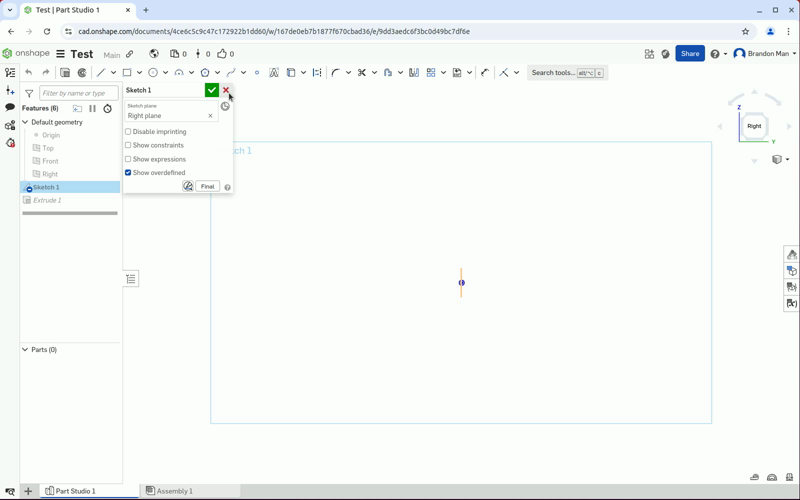
key(shift+s)
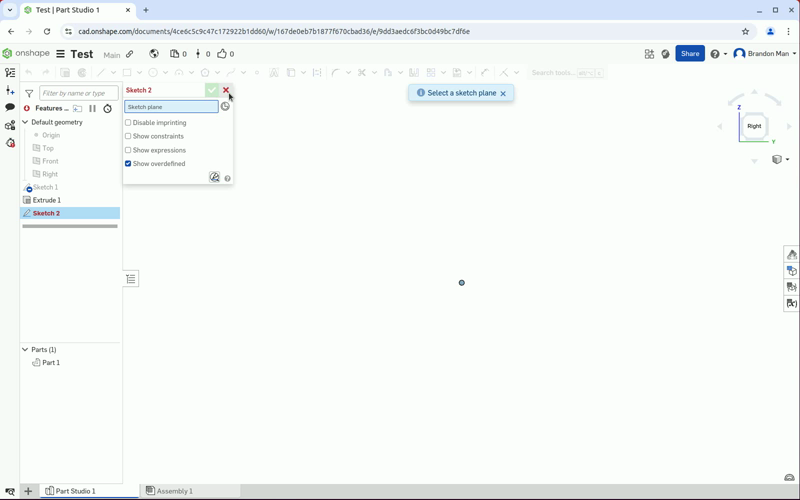
mouse_move(73, 176)
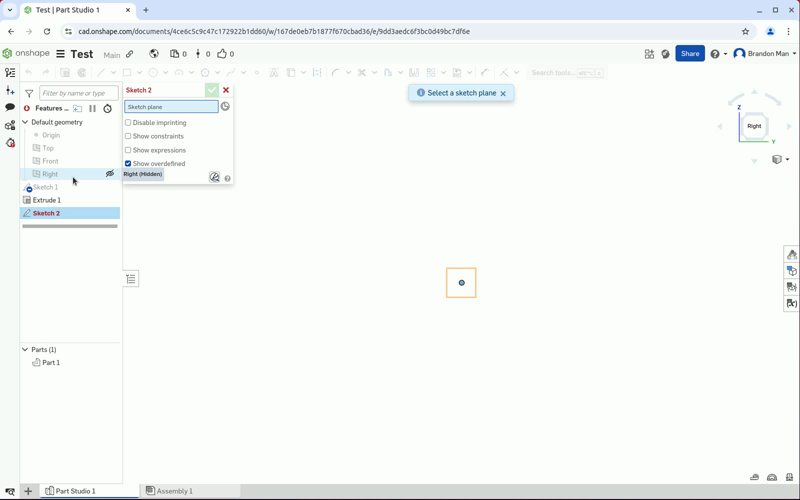
click(73, 176)
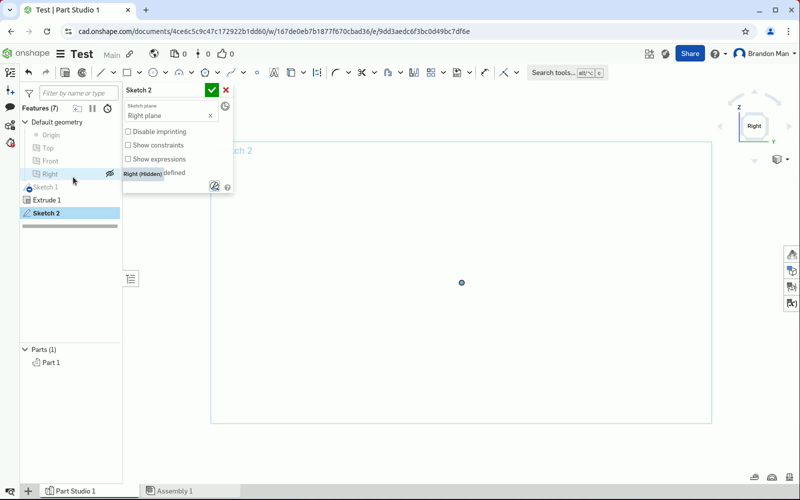
mouse_move(73, 352)
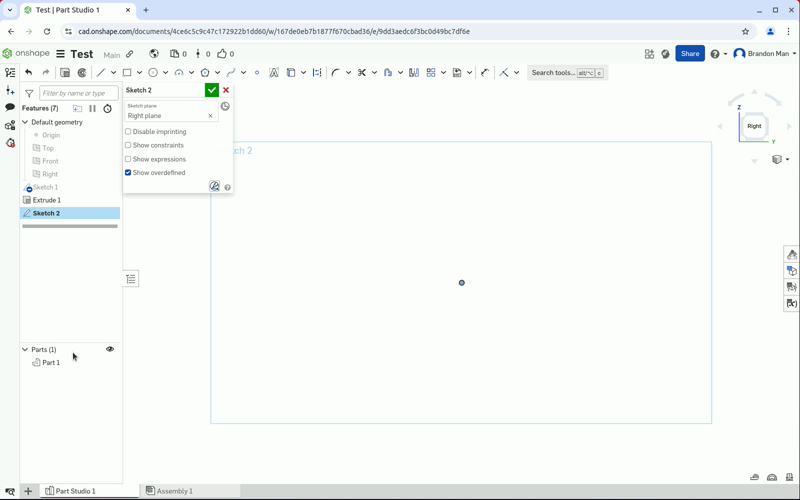
key(y)
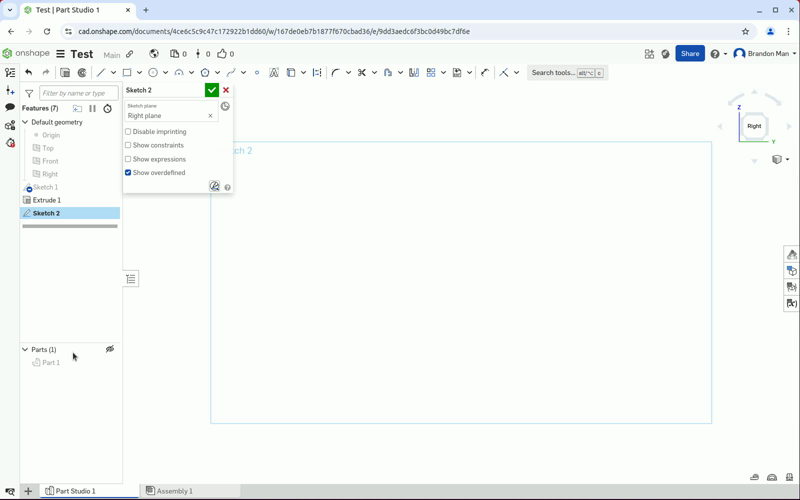
key(c)
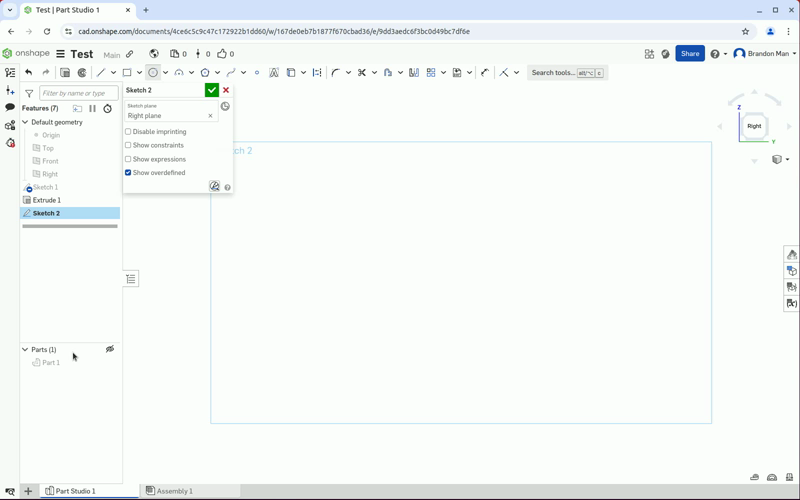
key_down(shift)
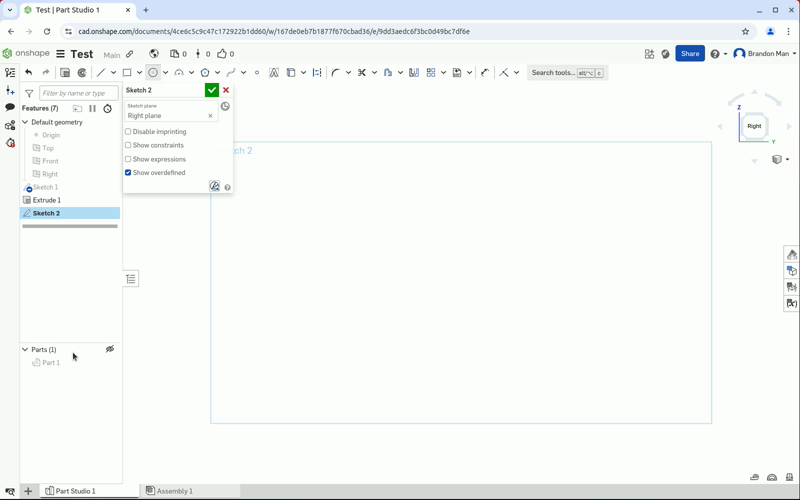
mouse_move(460, 272)
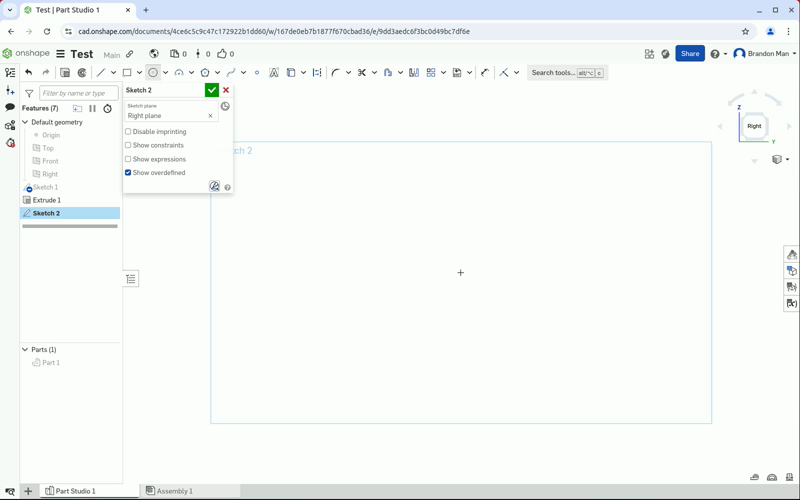
click(460, 272)
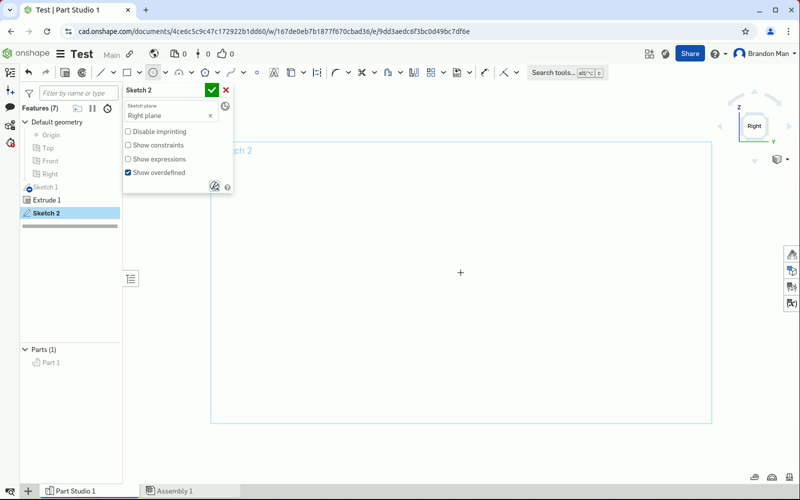
key_up(shift)
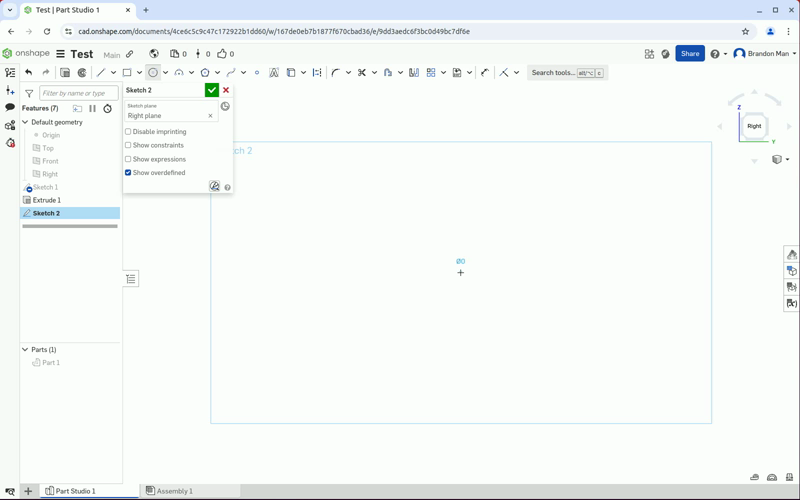
mouse_move(463, 272)
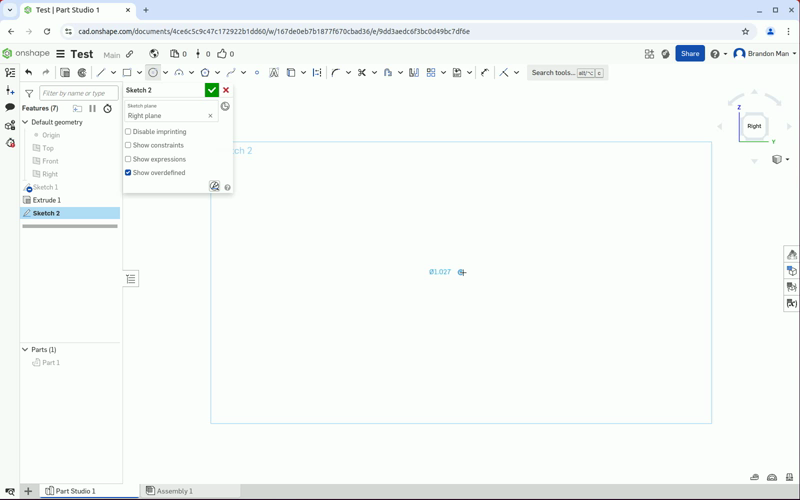
scroll(6)
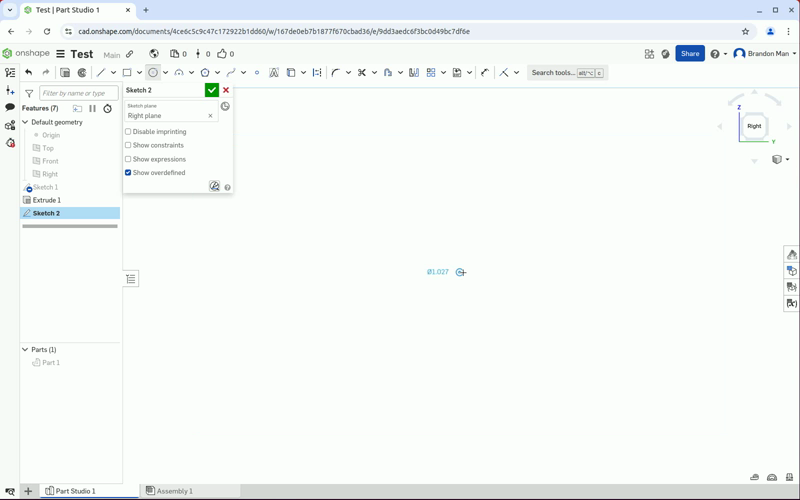
scroll(6)
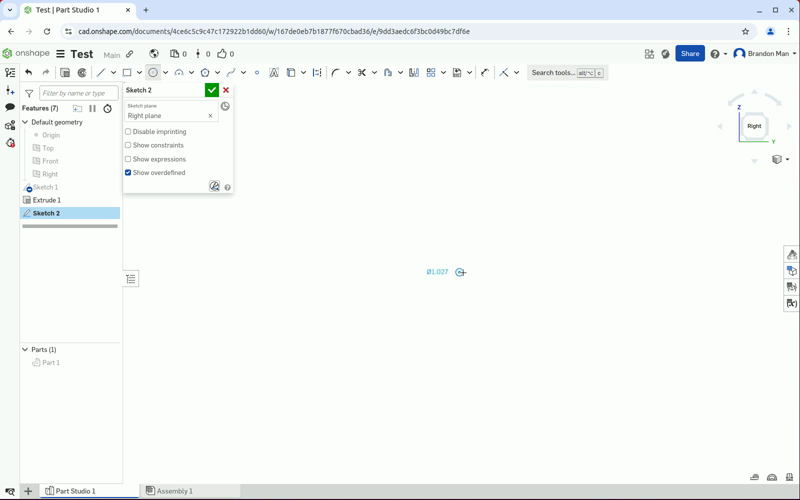
scroll(6)
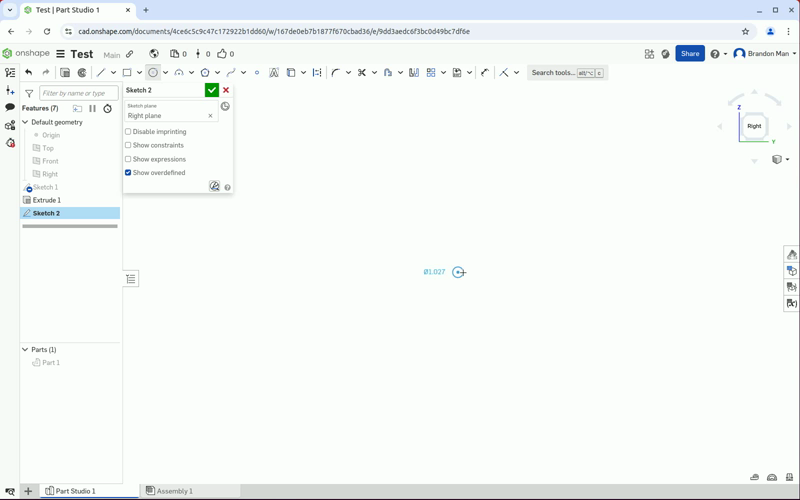
scroll(6)
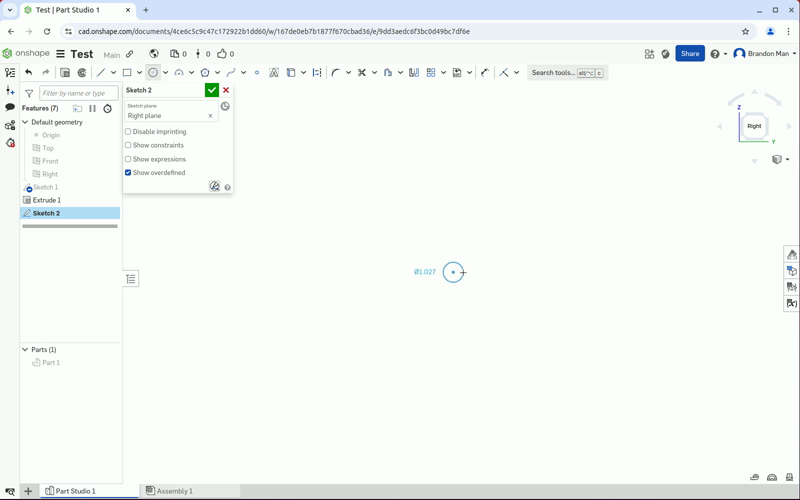
scroll(6)
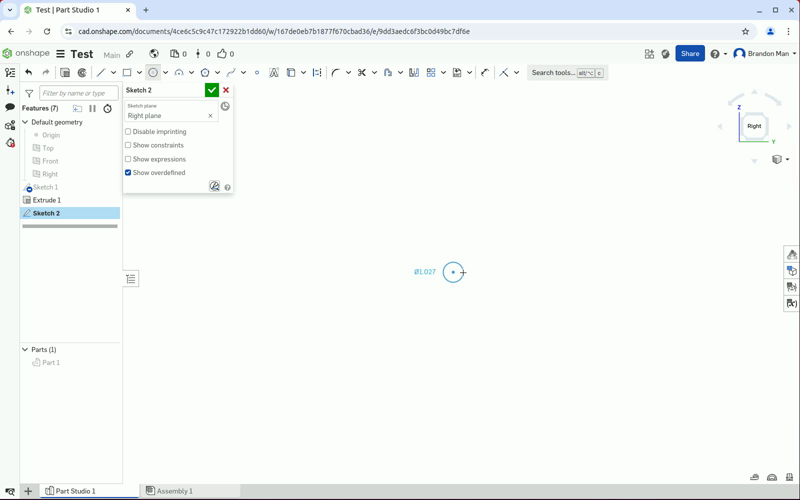
scroll(6)
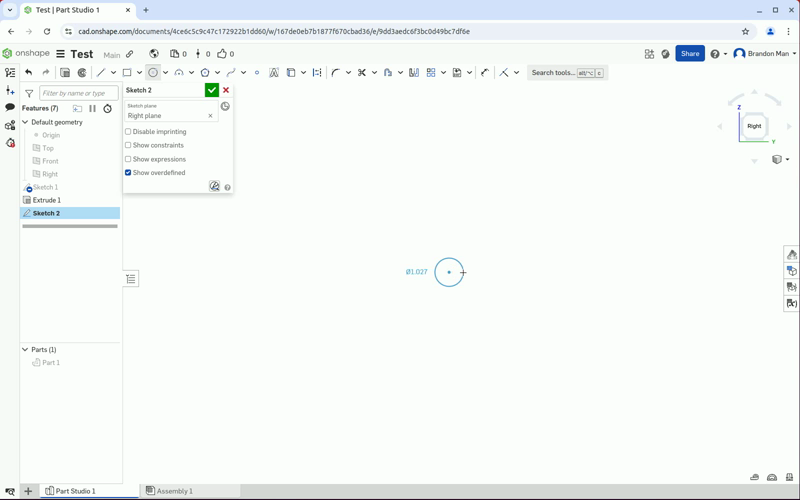
scroll(6)
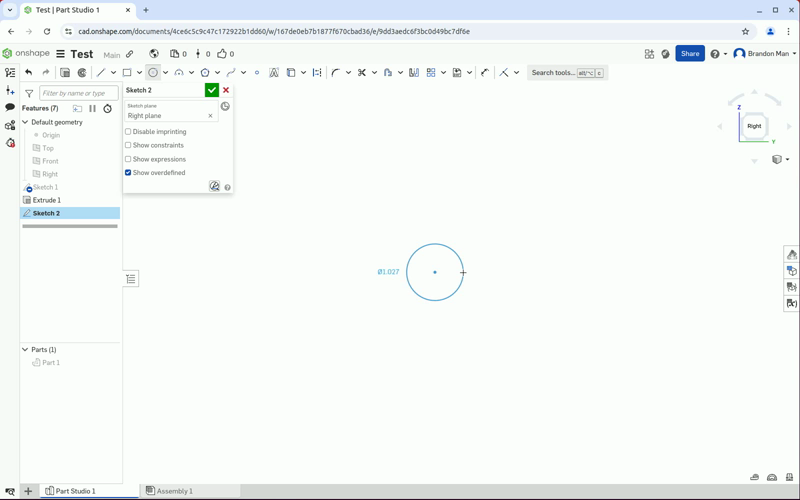
click(463, 272)
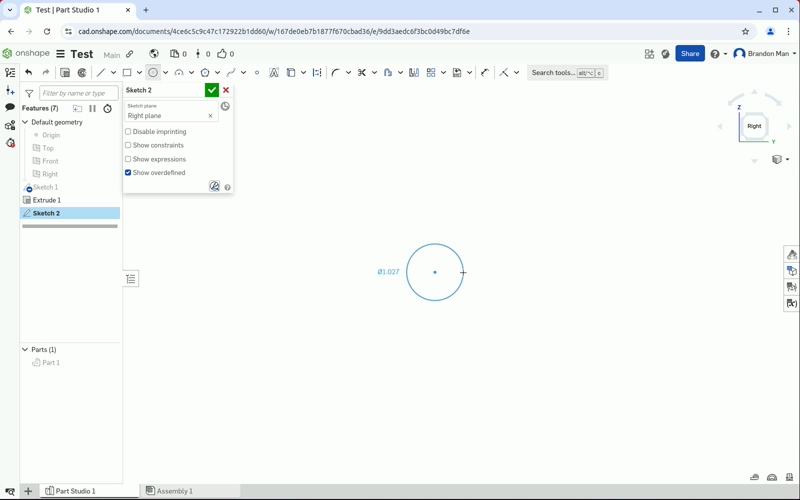
scroll(-6)
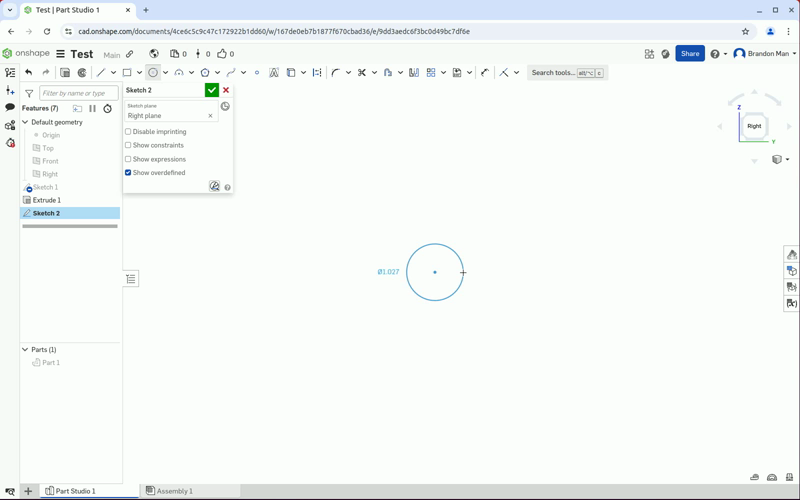
scroll(-6)
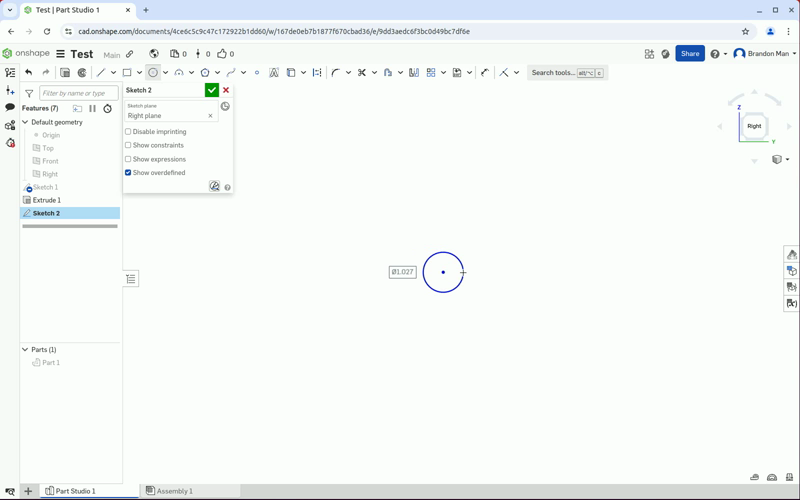
scroll(-6)
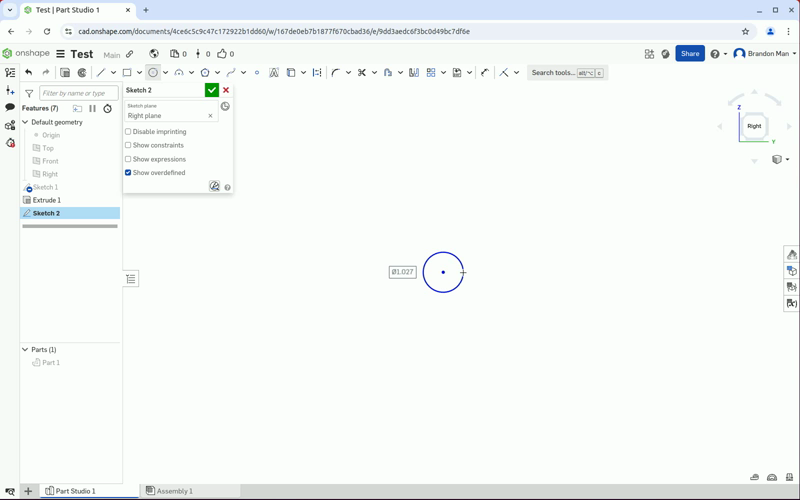
scroll(-6)
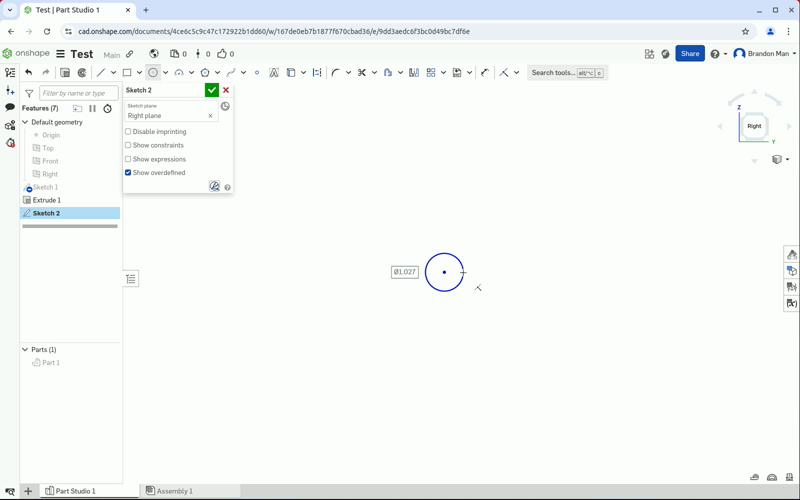
scroll(-6)
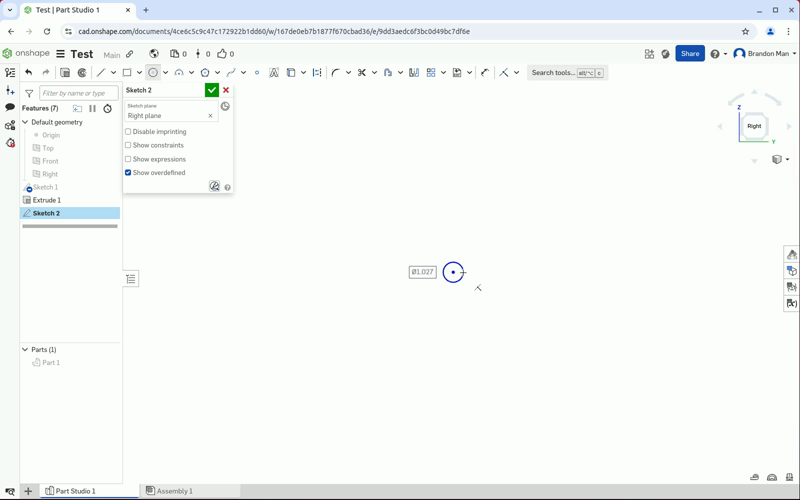
scroll(-6)
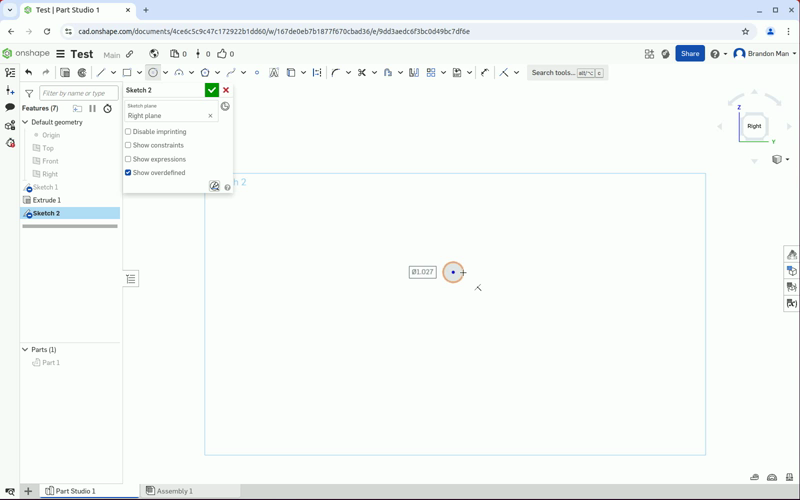
scroll(-6)
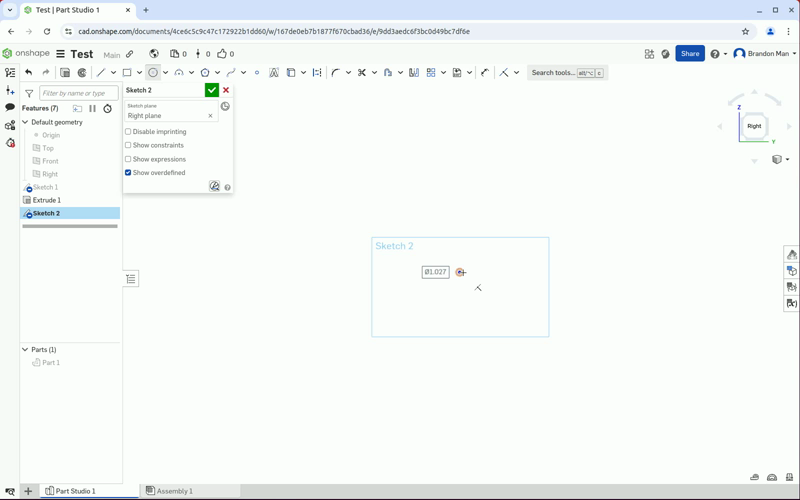
key(esc)
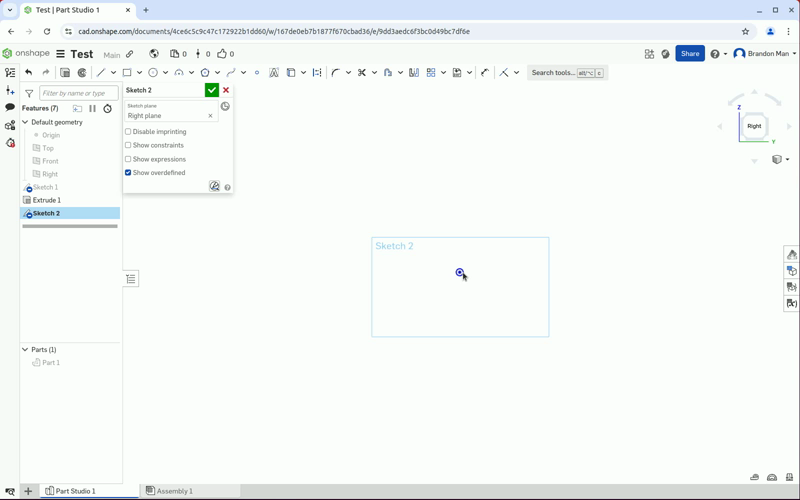
mouse_move(461, 271)
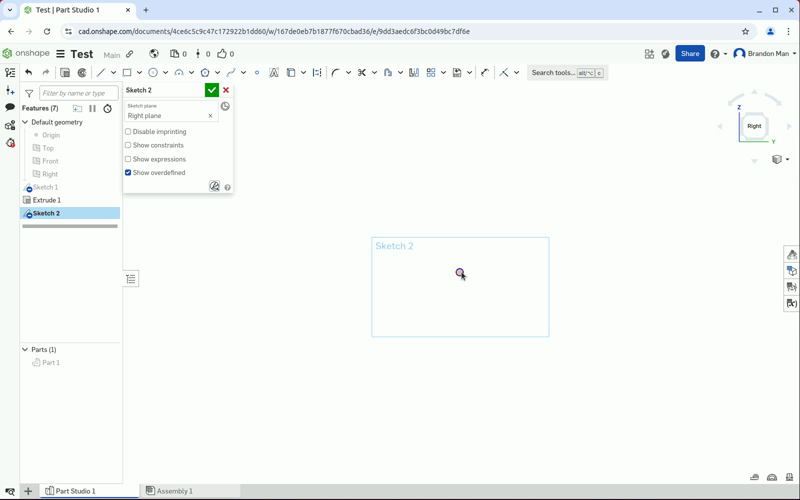
scroll(6)
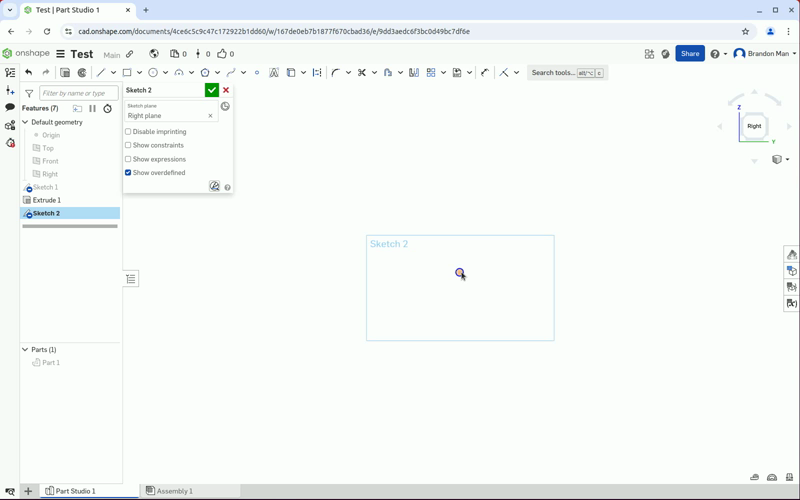
scroll(6)
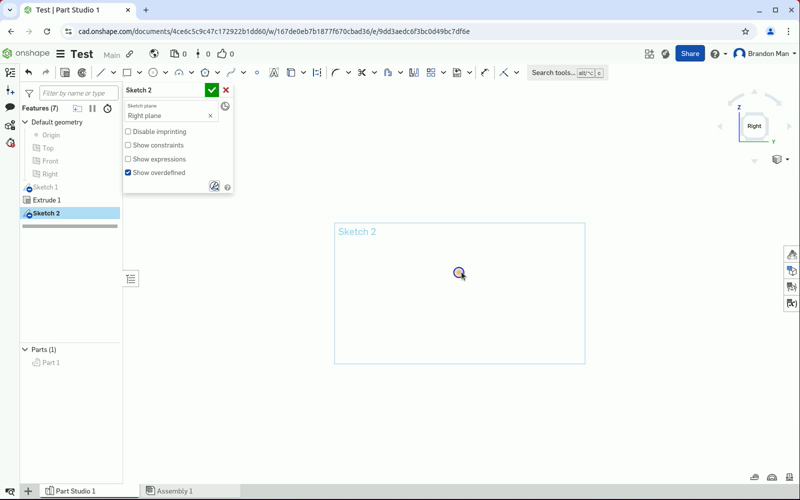
scroll(6)
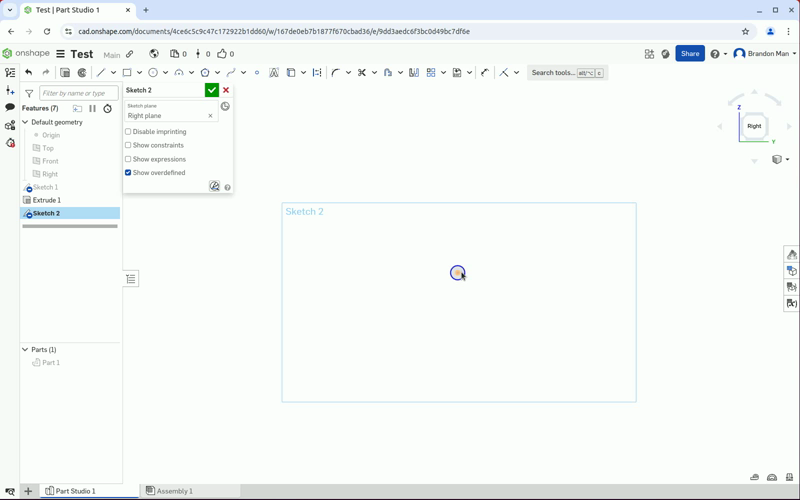
scroll(6)
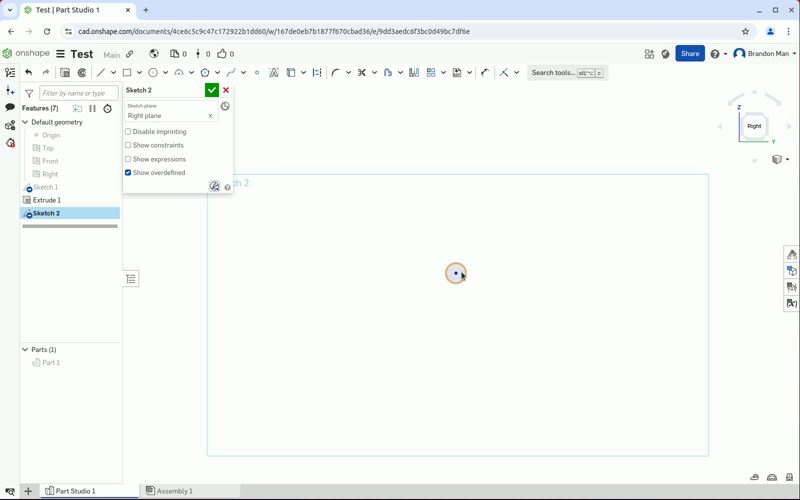
scroll(6)
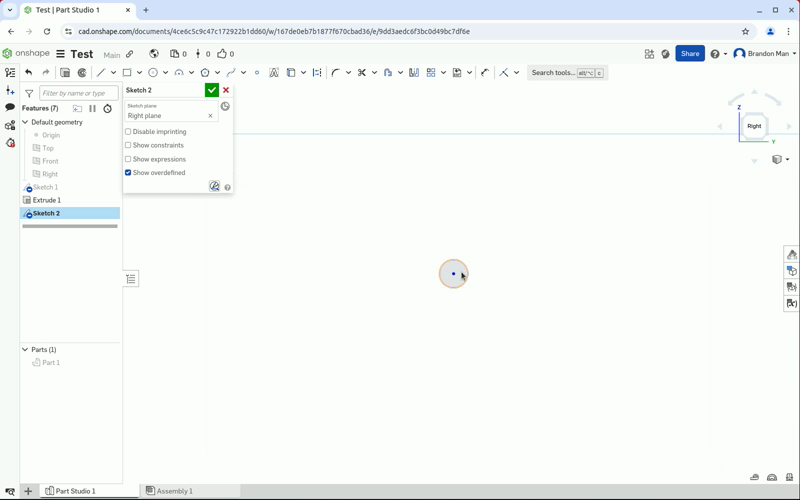
scroll(6)
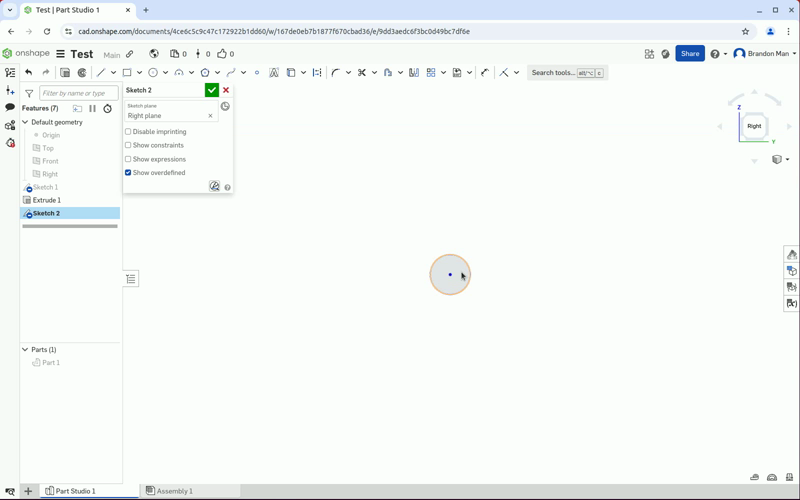
scroll(6)
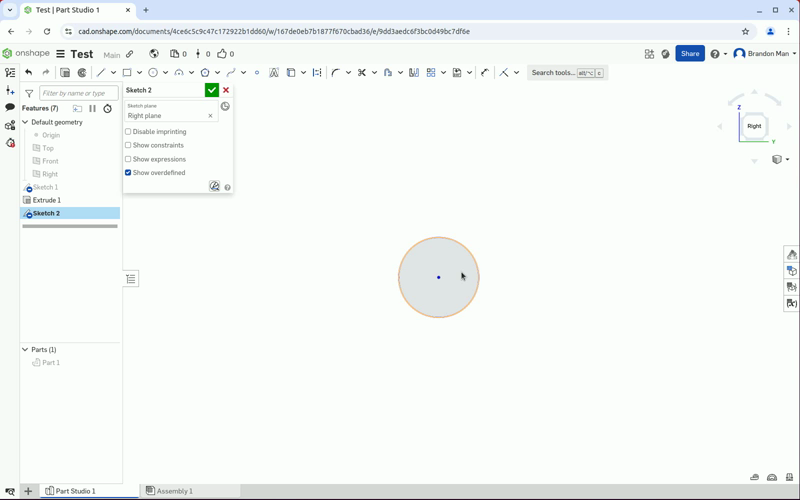
click(461, 271)
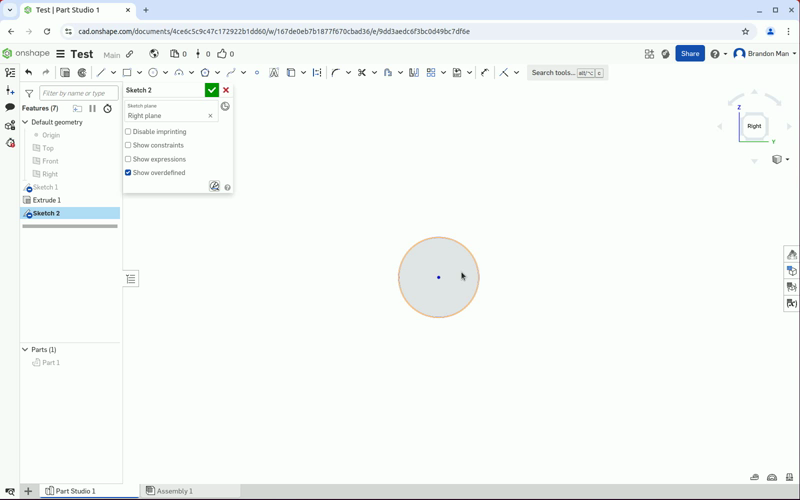
scroll(-6)
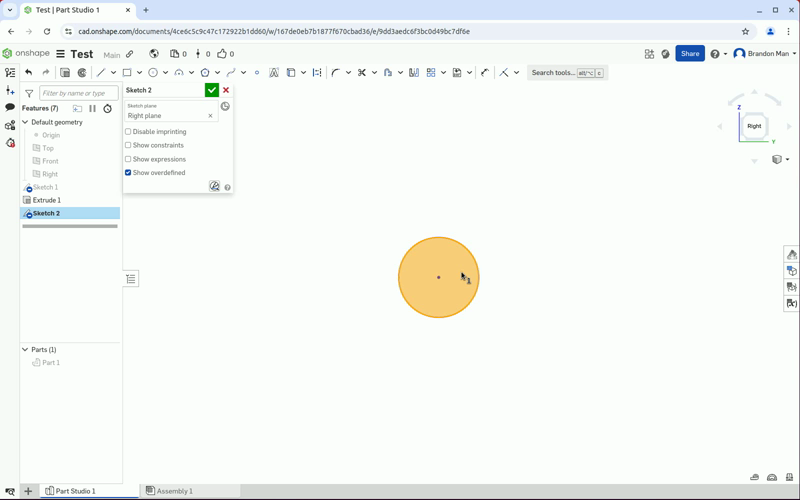
scroll(-6)
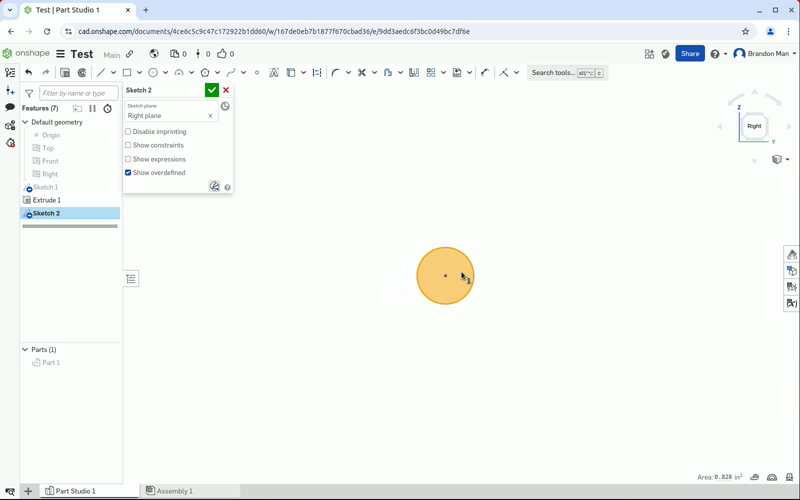
scroll(-6)
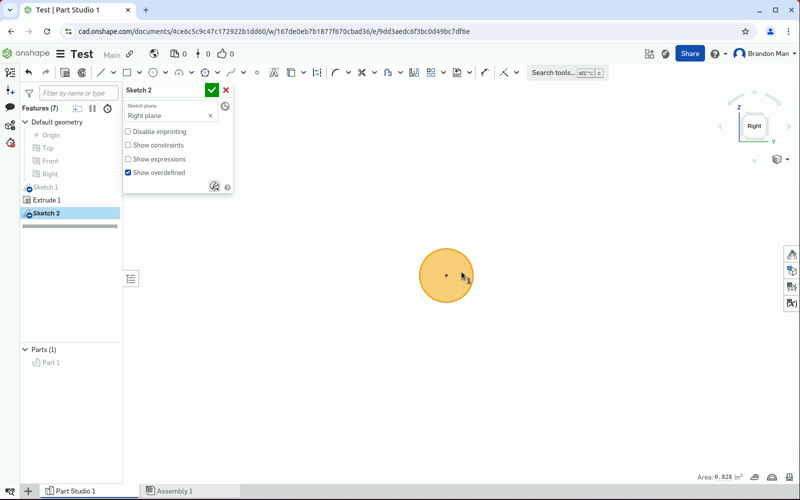
scroll(-6)
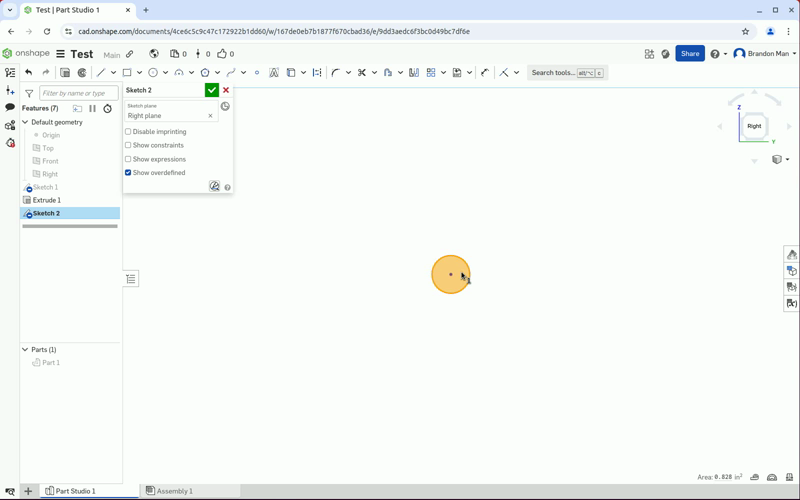
scroll(-6)
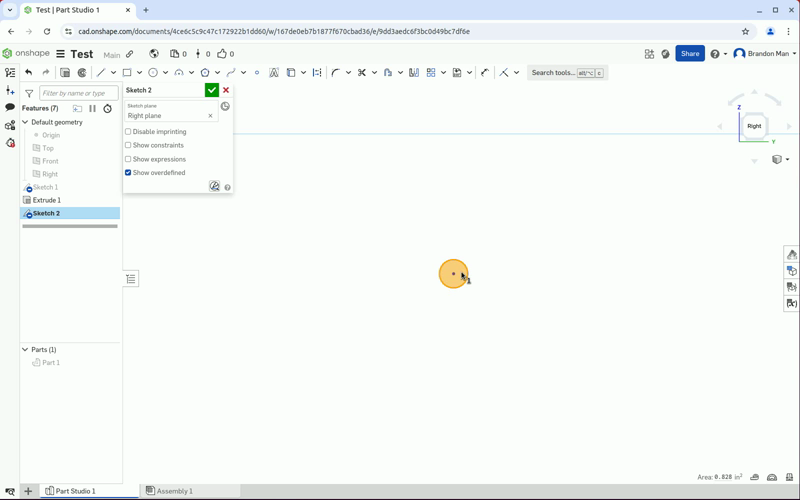
scroll(-6)
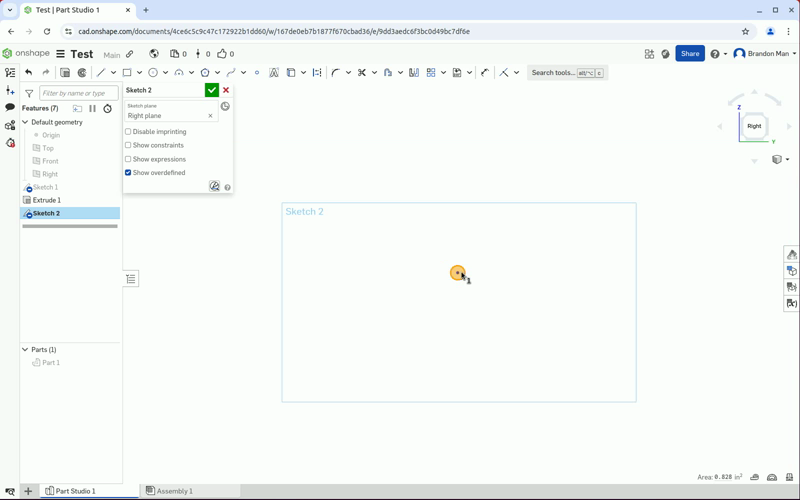
scroll(-6)
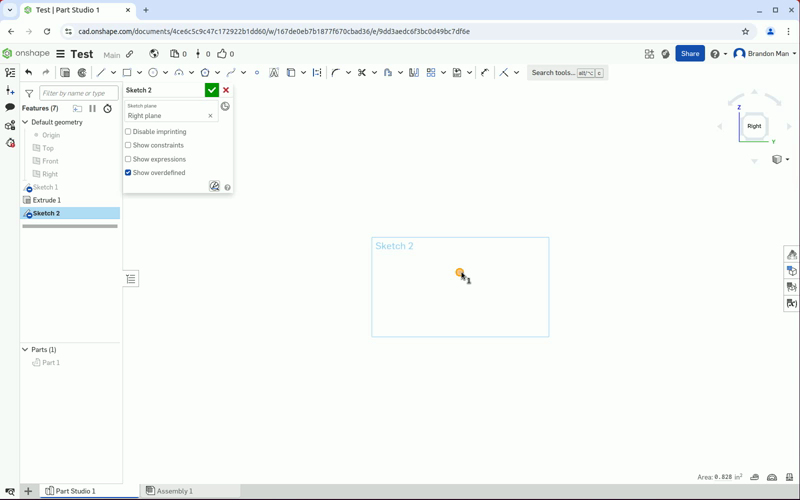
mouse_move(73, 352)
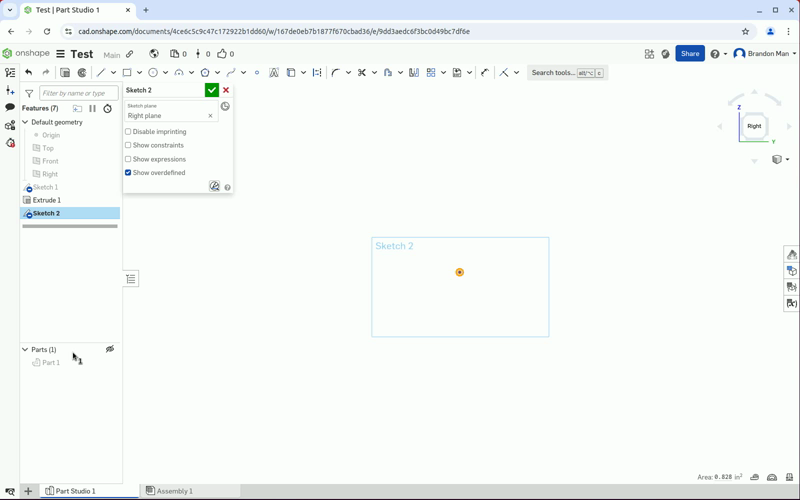
key(shift+y)
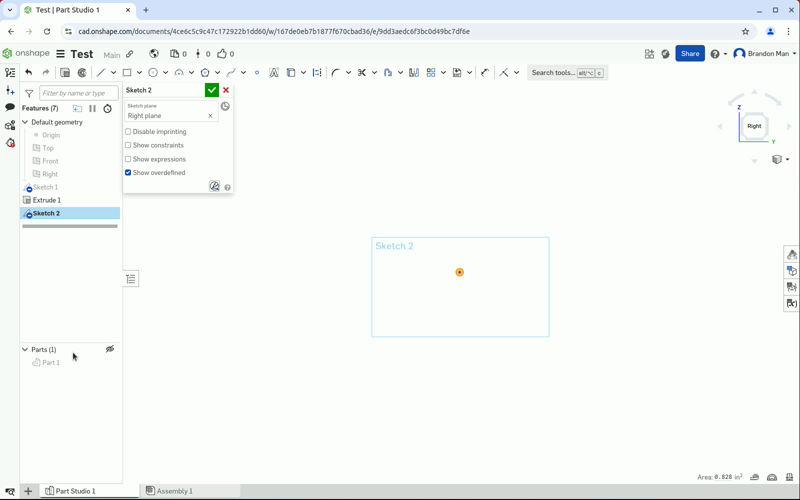
key(shift+e)
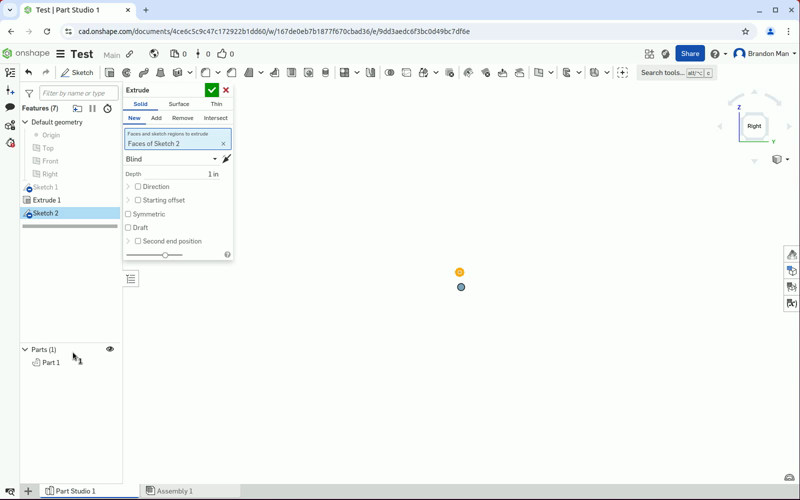
mouse_move(143, 106)
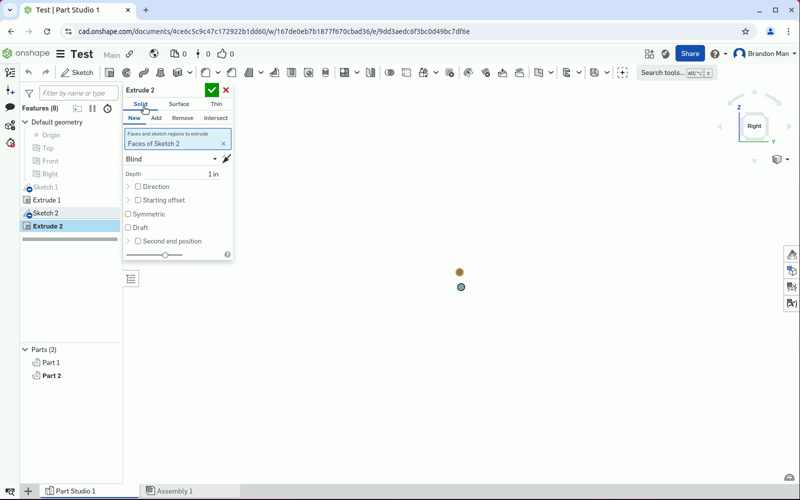
click(143, 106)
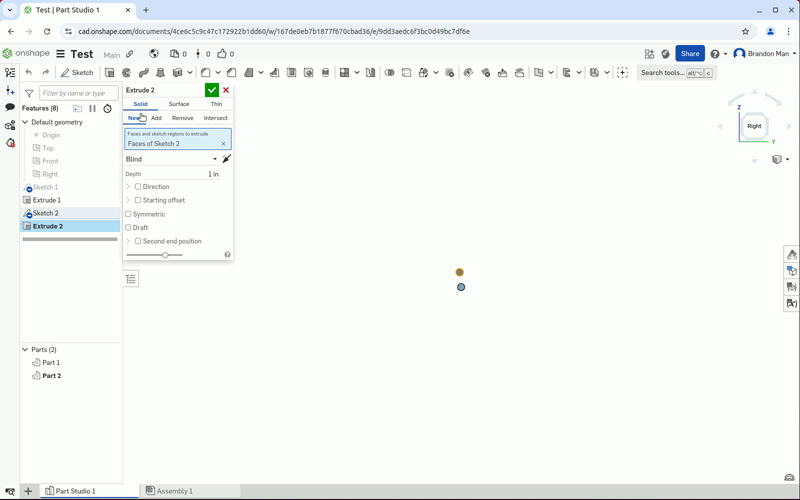
mouse_move(137, 120)
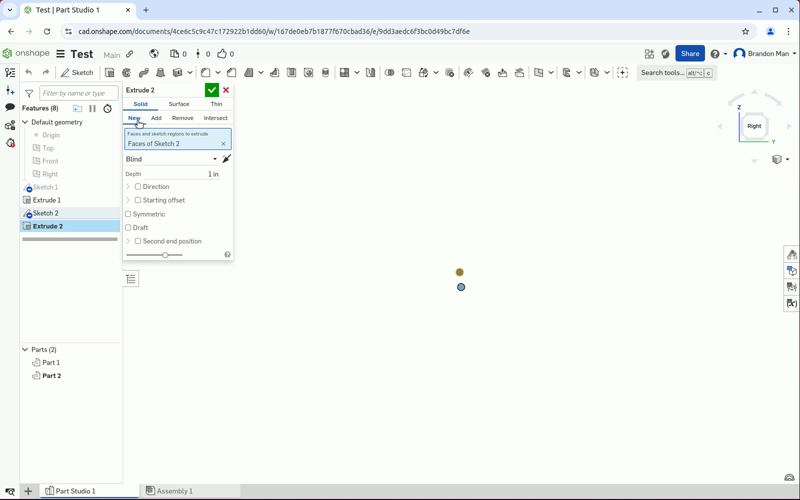
click(137, 120)
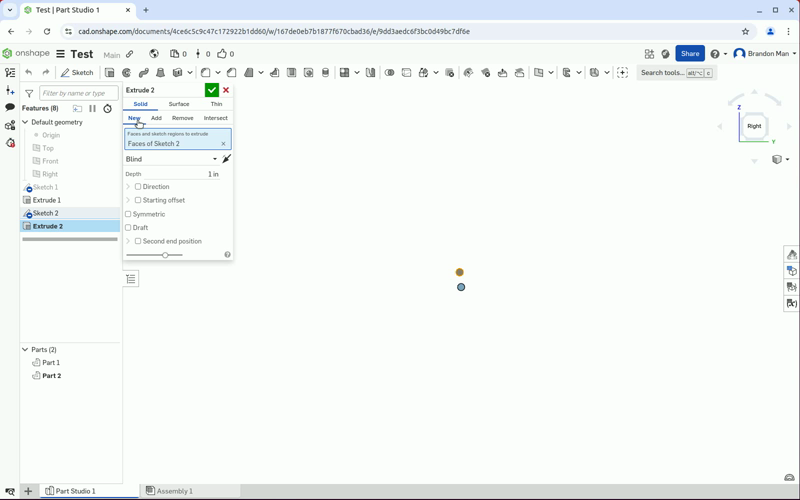
key(tab, 4)
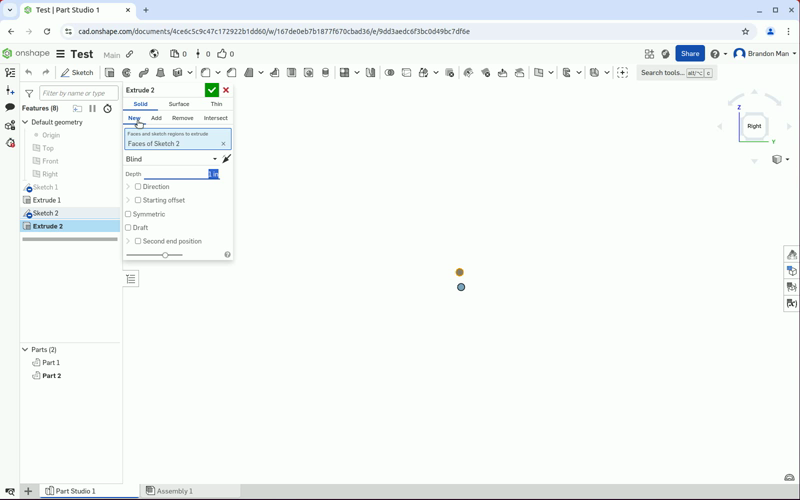
text(23.108)
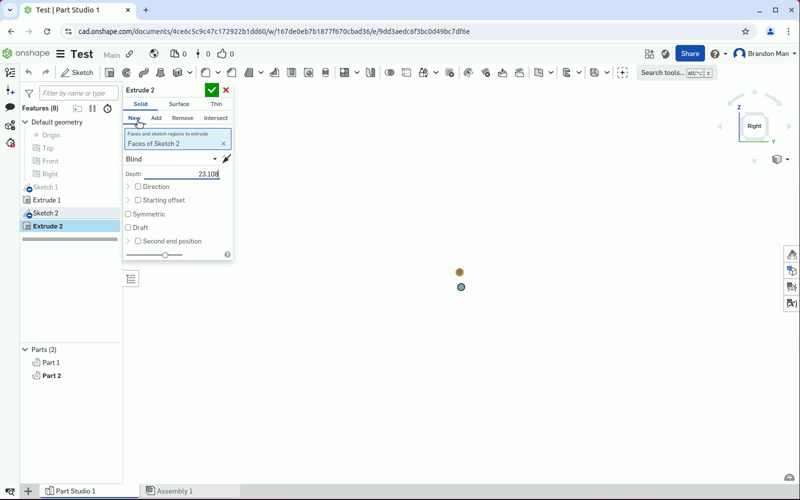
key(enter)
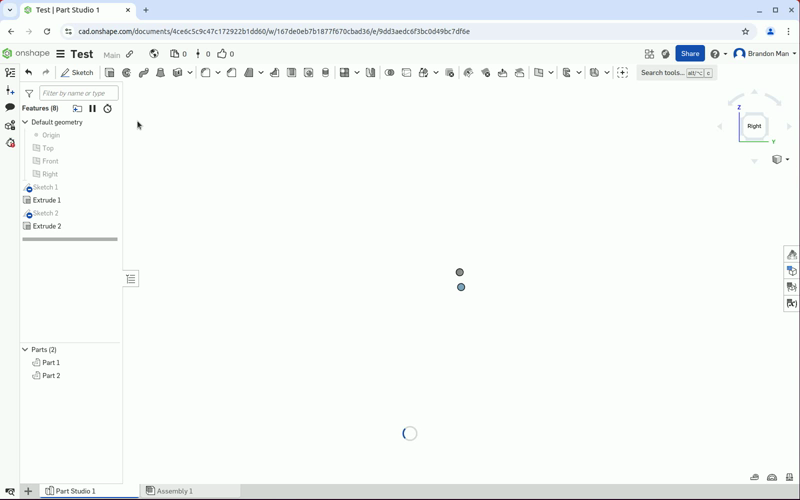
key(shift+h)
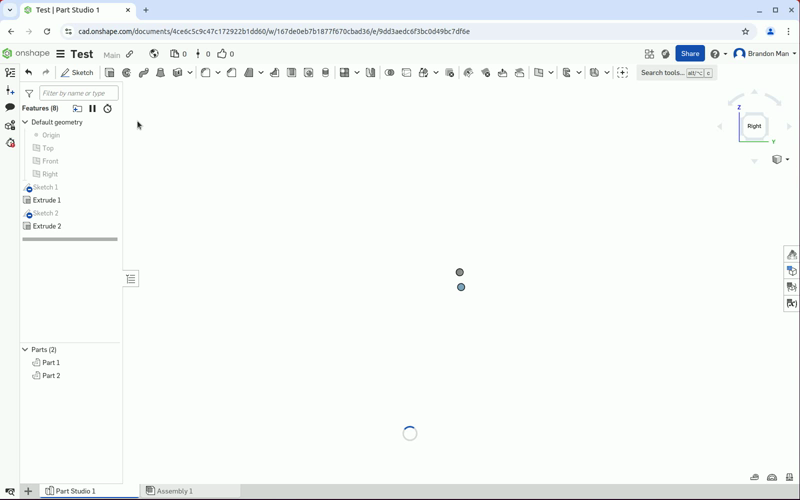
key(shift+h)
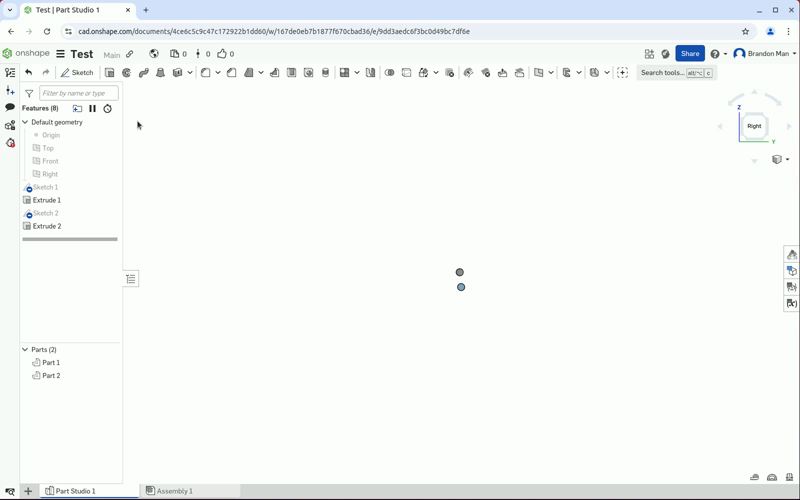
mouse_move(73, 189)
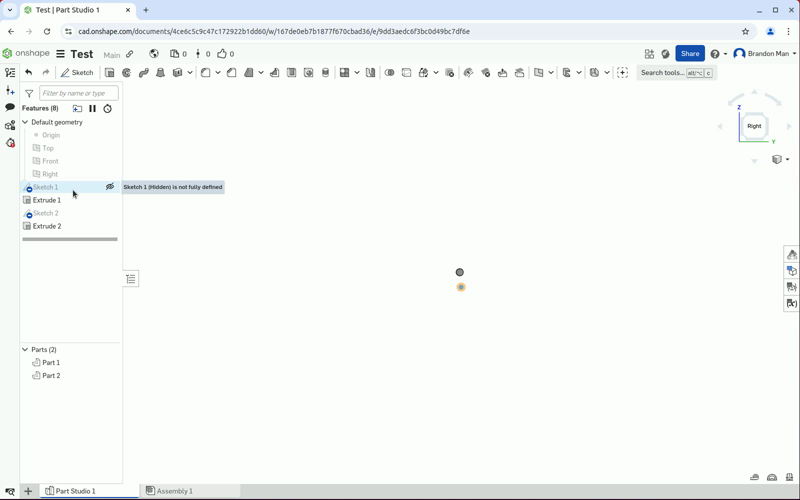
click(73, 189)
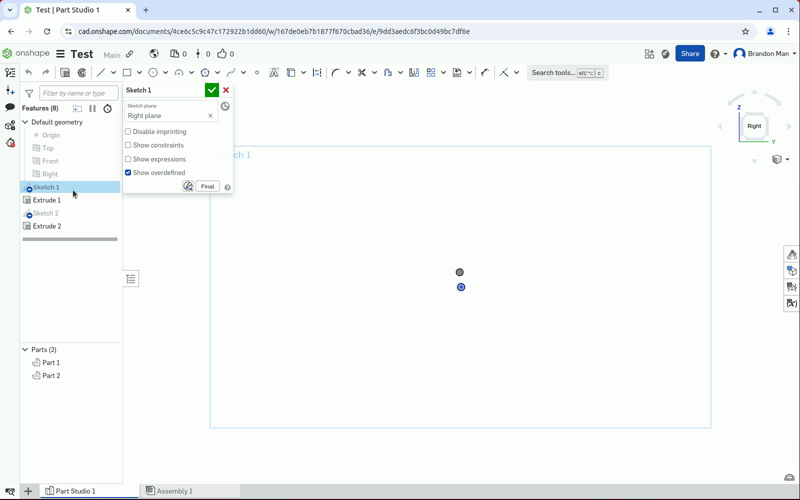
mouse_move(229, 92)
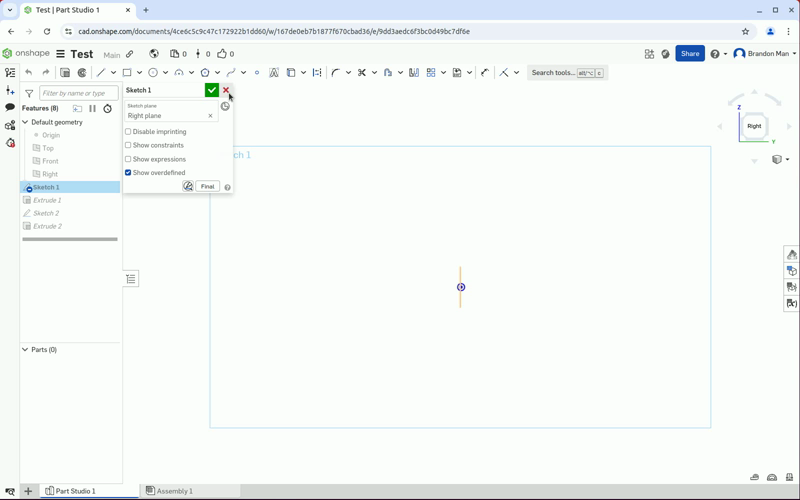
click(229, 92)
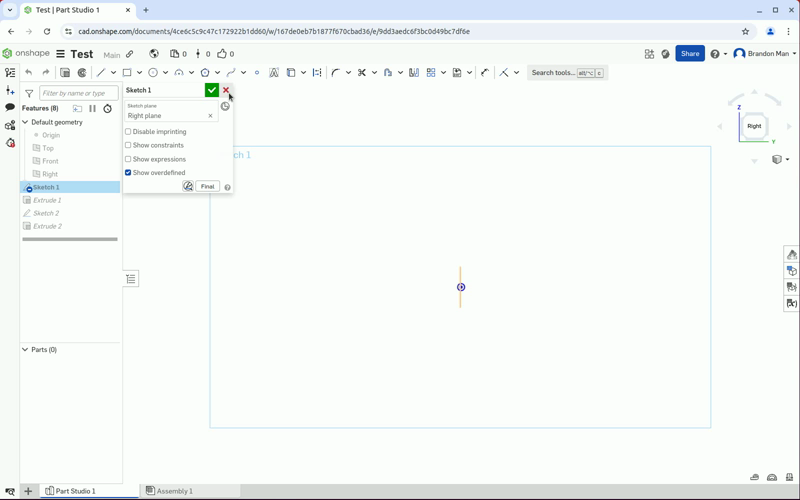
key(shift+s)
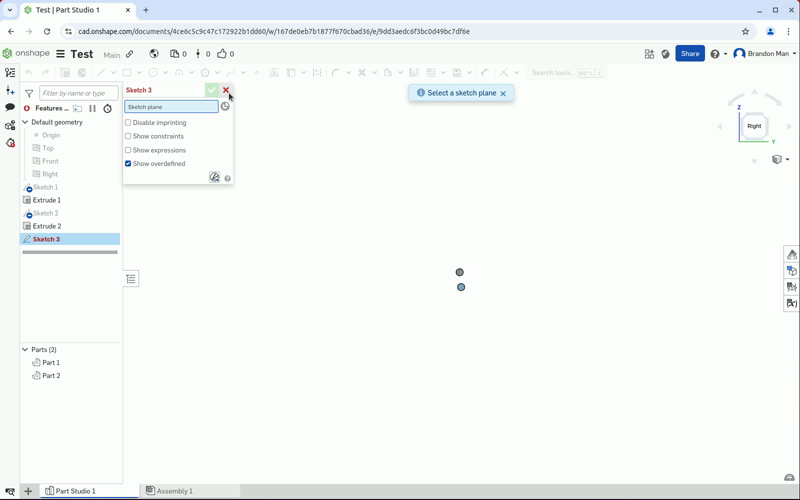
mouse_move(73, 176)
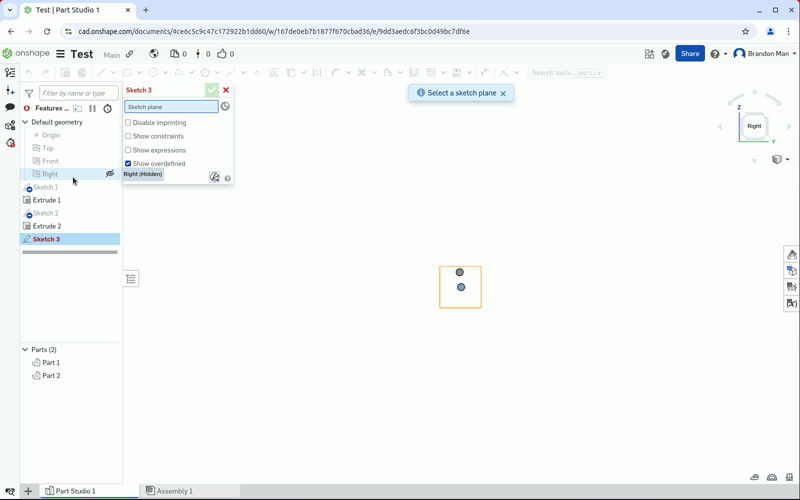
click(73, 176)
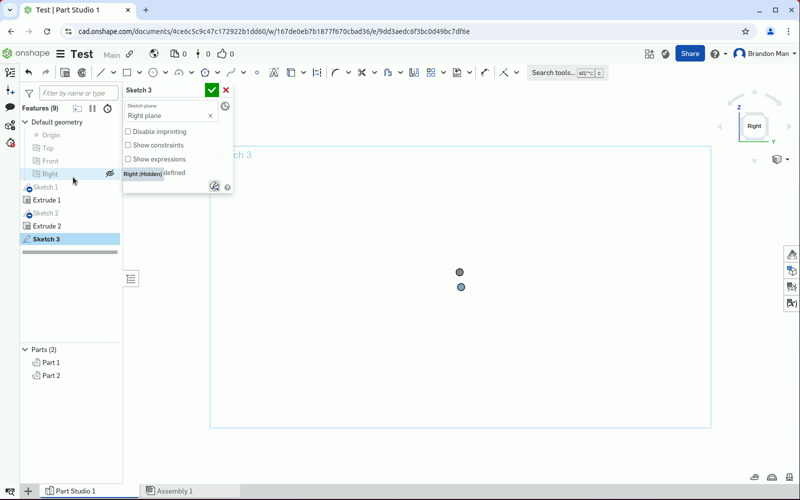
mouse_move(73, 352)
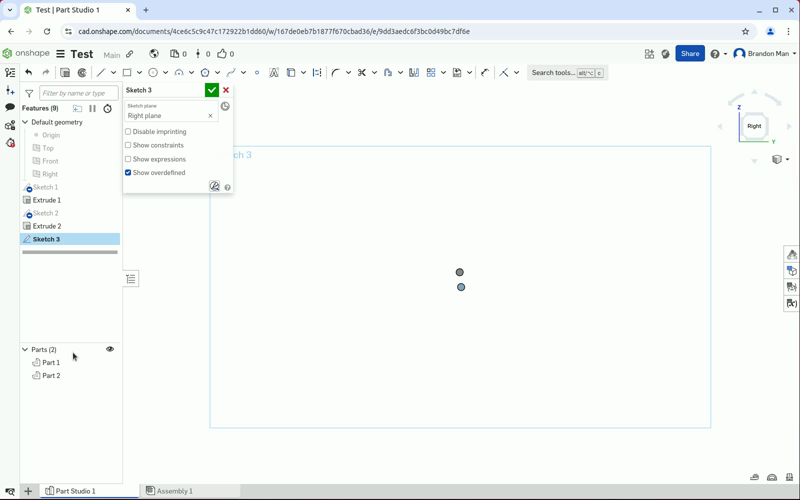
key(y)
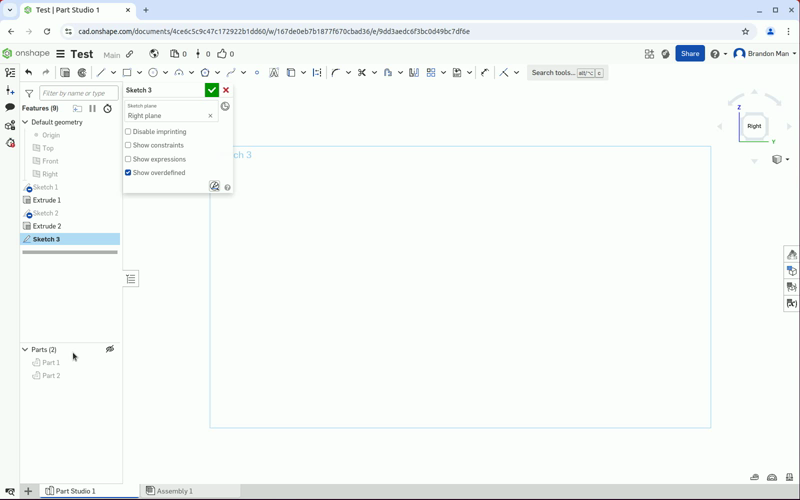
key(c)
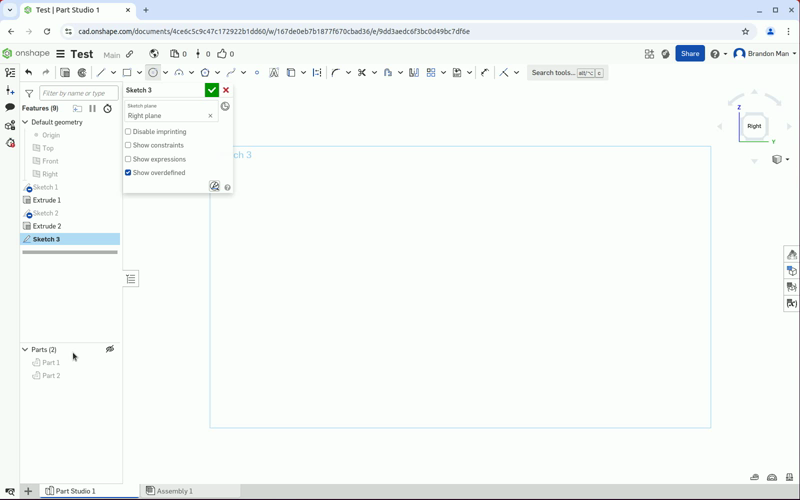
key_down(shift)
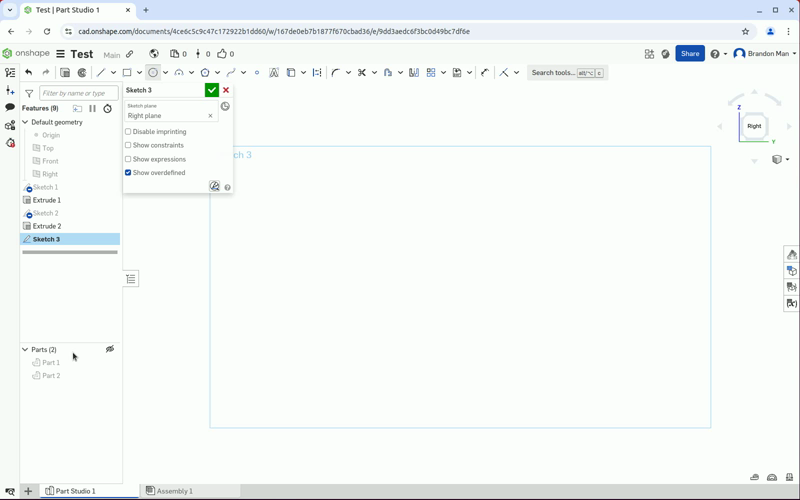
mouse_move(460, 291)
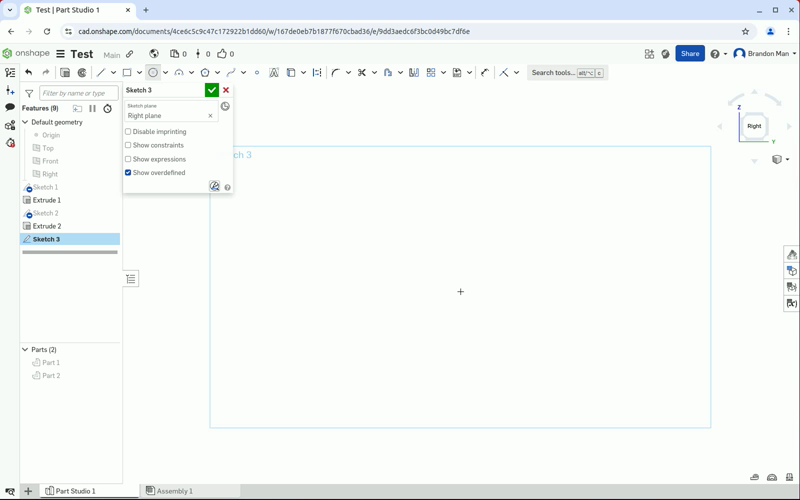
click(460, 291)
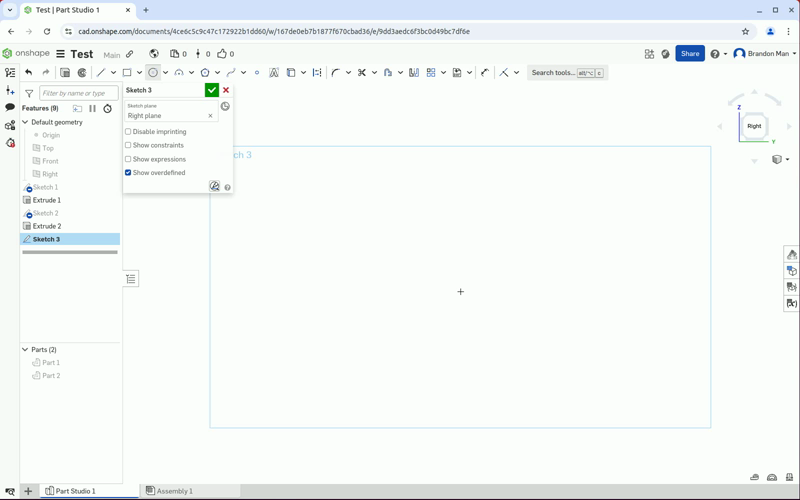
key_up(shift)
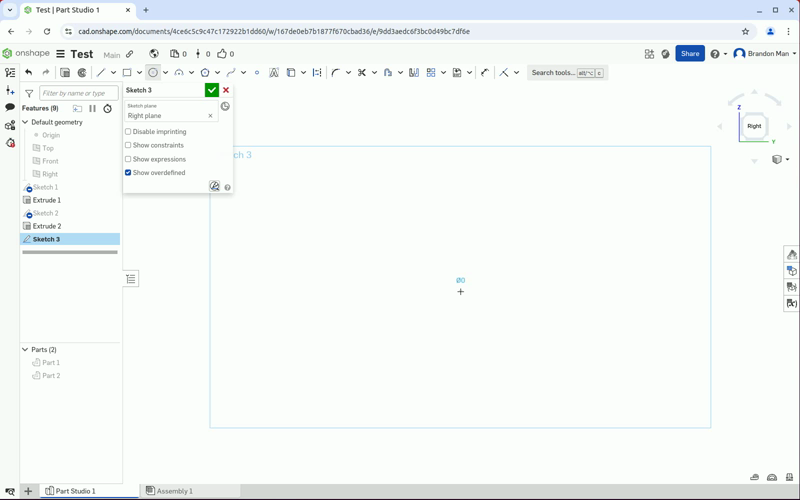
mouse_move(461, 291)
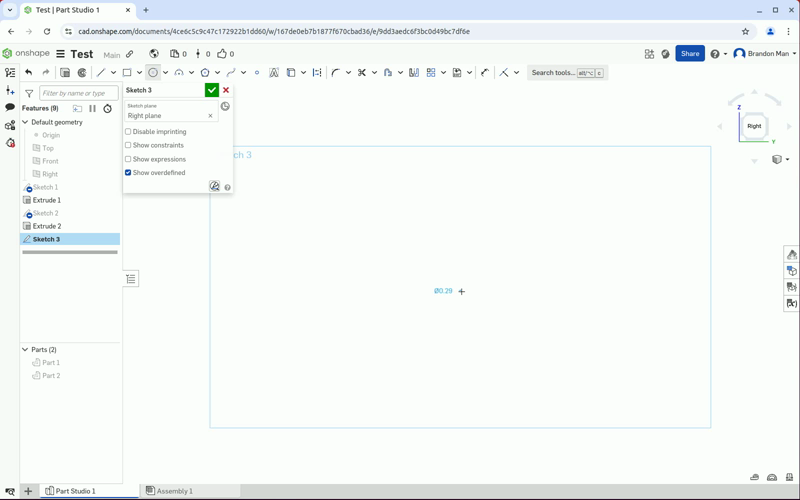
scroll(6)
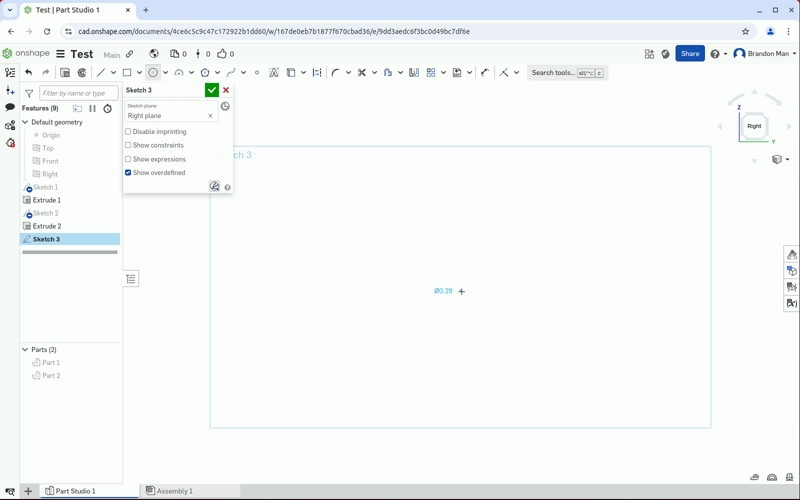
scroll(6)
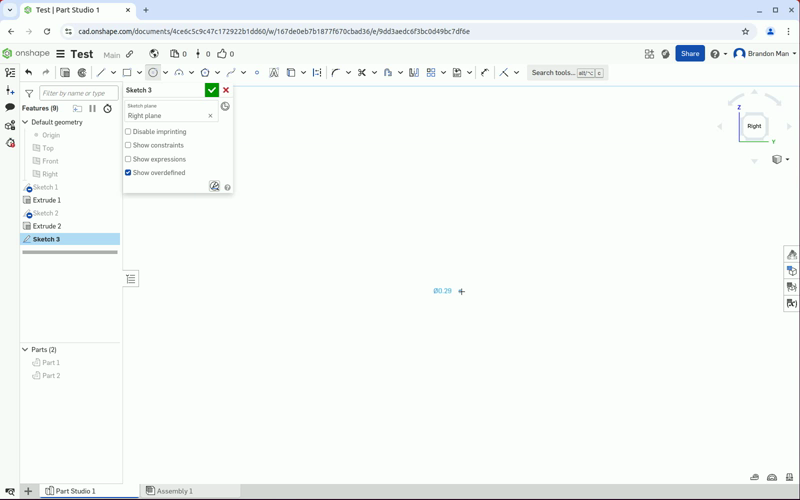
scroll(6)
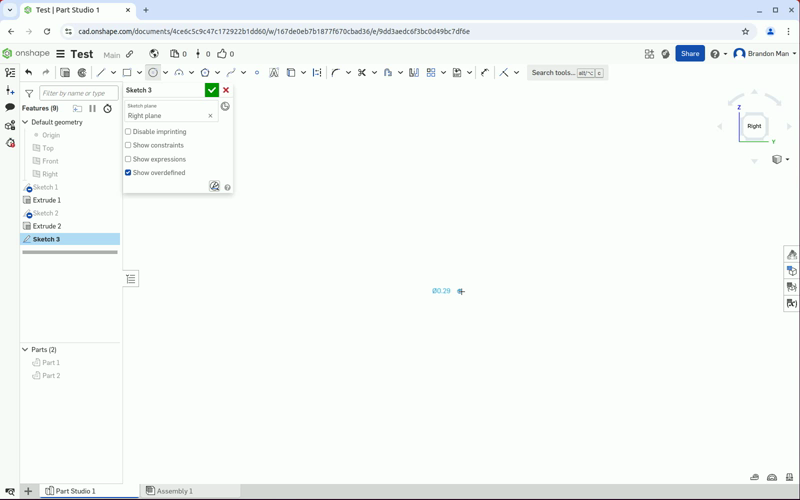
scroll(6)
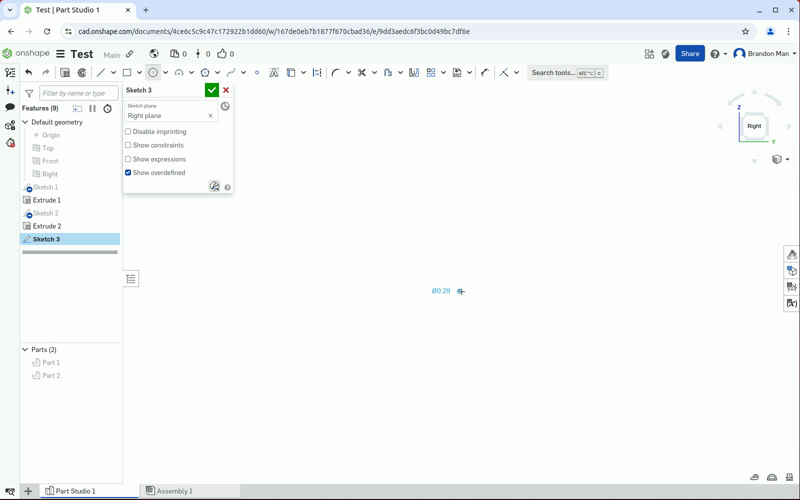
scroll(6)
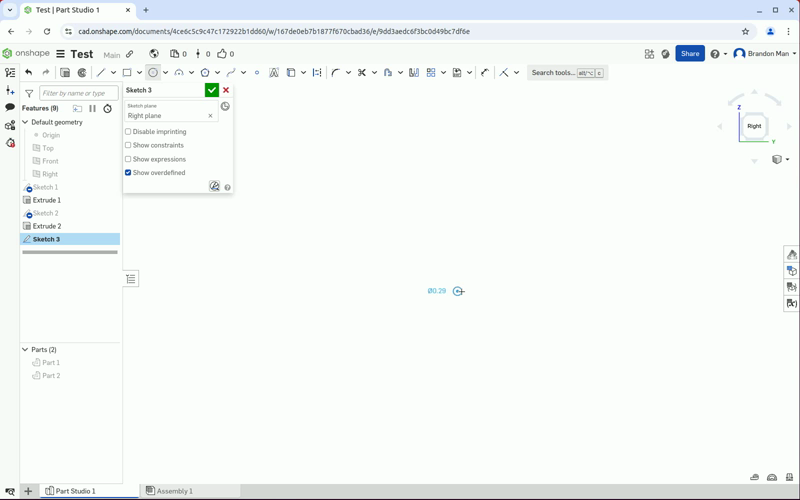
scroll(6)
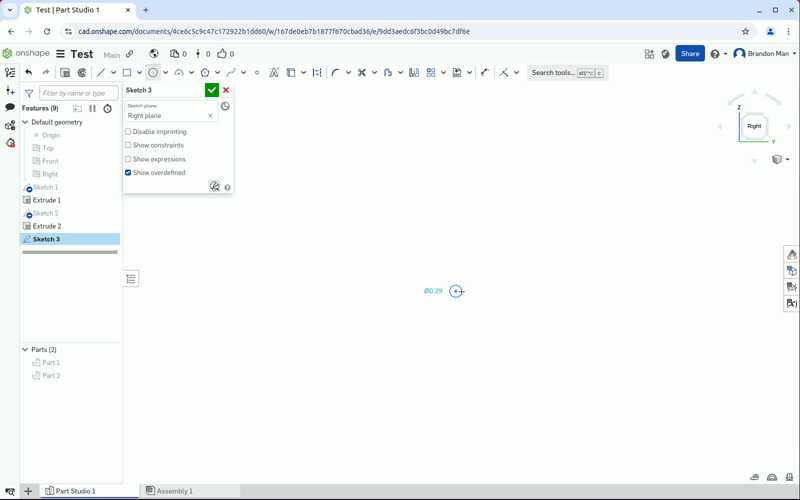
scroll(6)
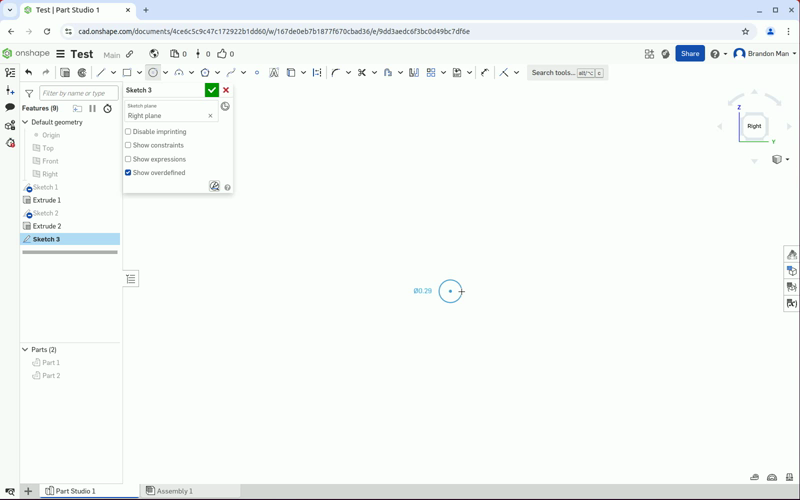
click(461, 291)
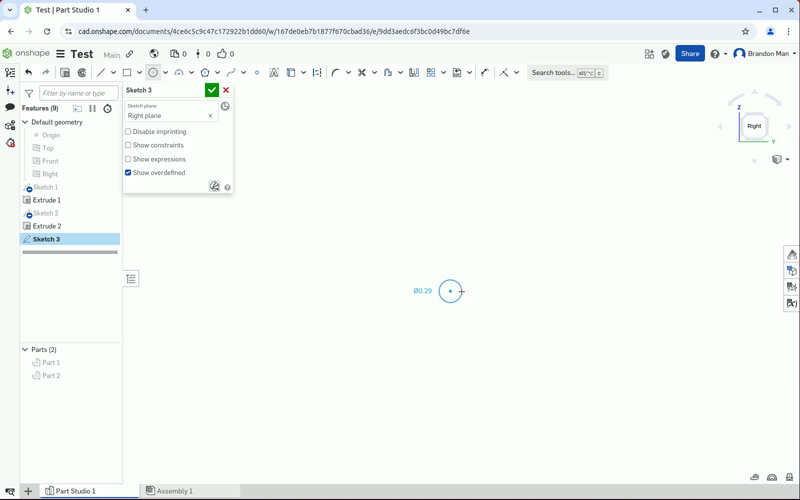
scroll(-6)
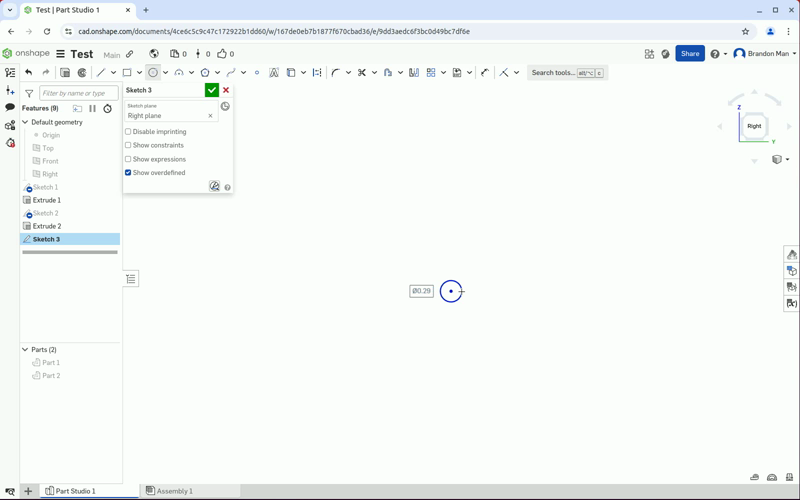
scroll(-6)
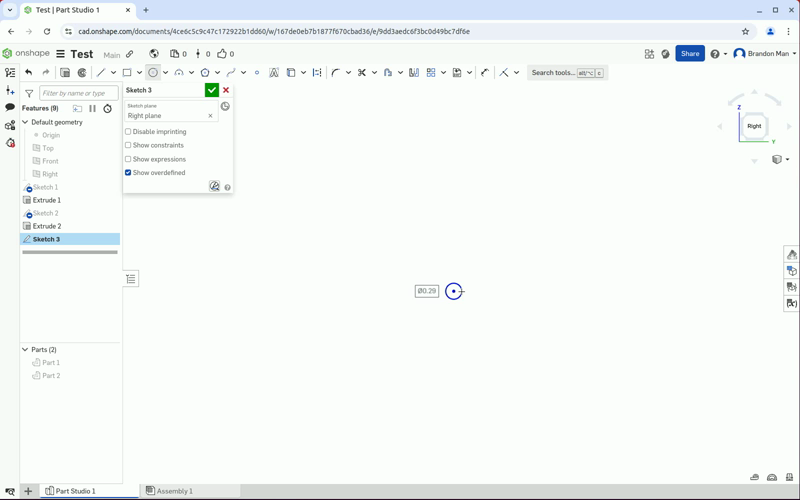
scroll(-6)
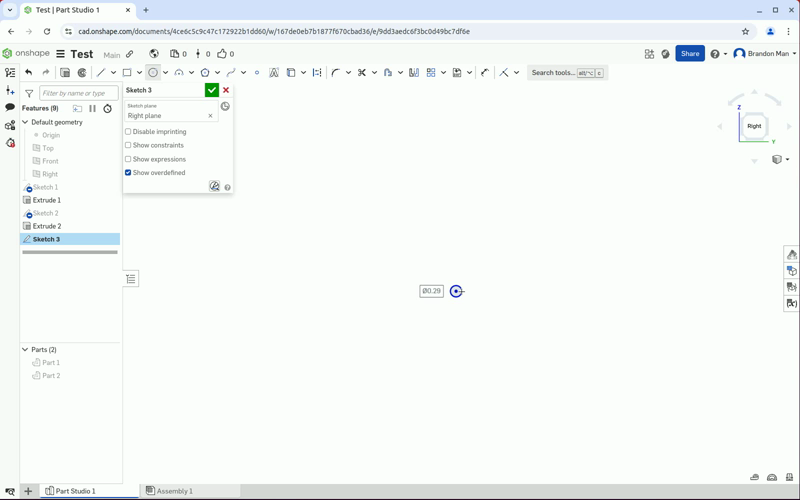
scroll(-6)
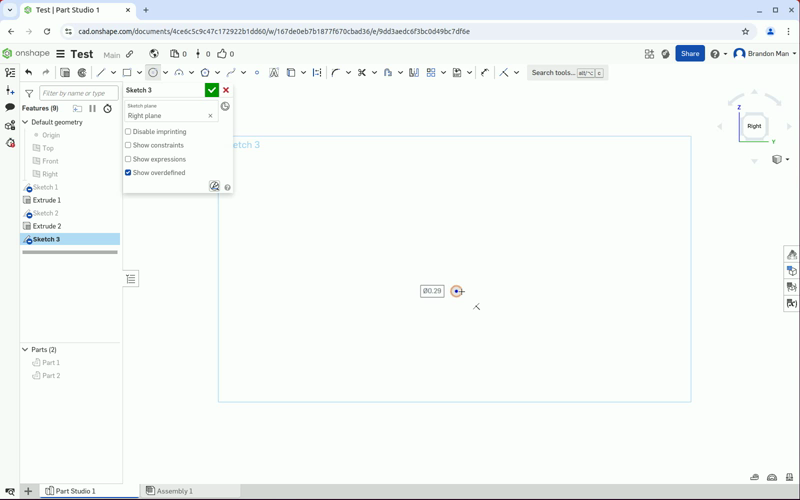
scroll(-6)
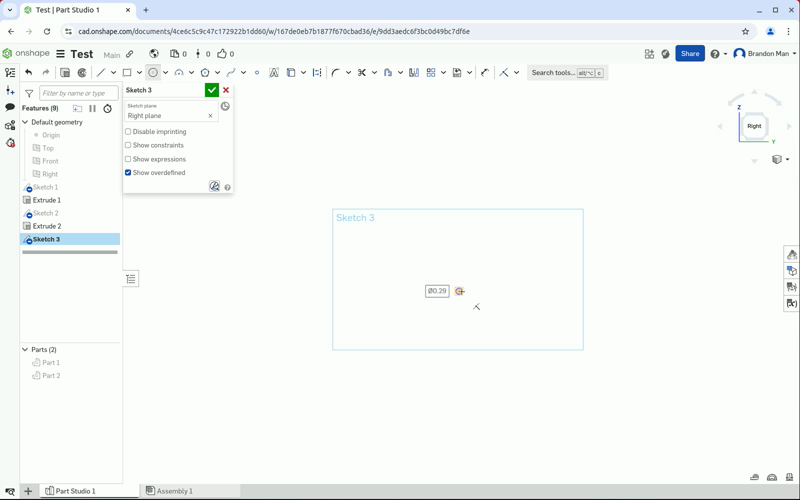
scroll(-6)
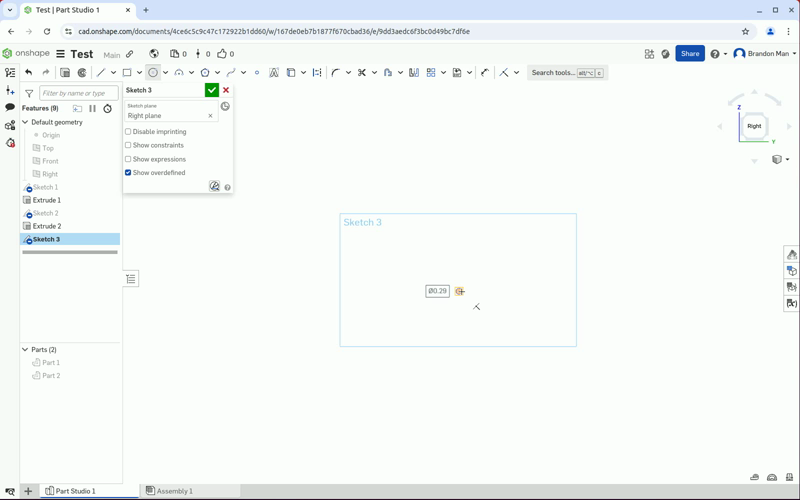
scroll(-6)
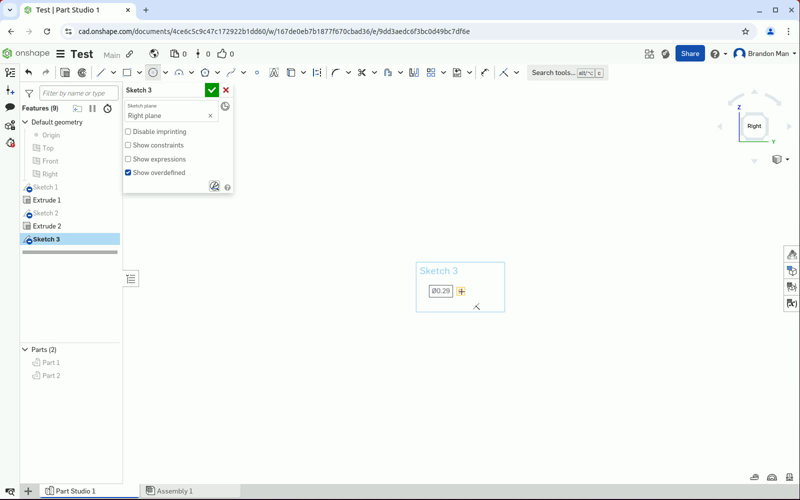
key(esc)
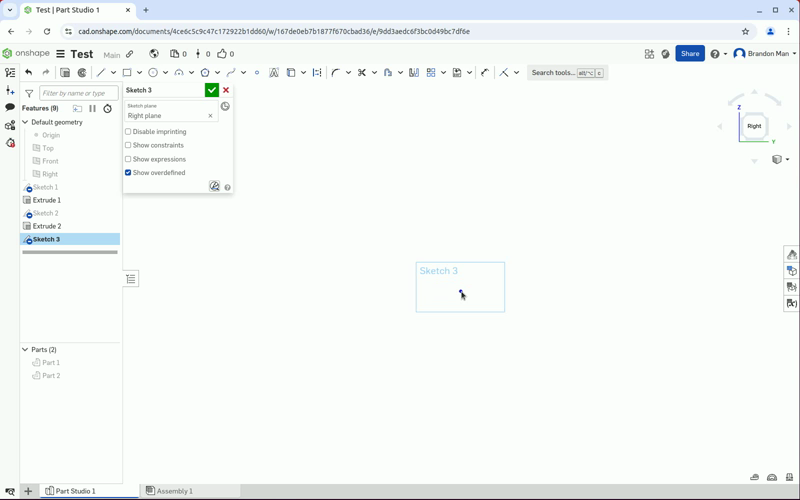
mouse_move(461, 291)
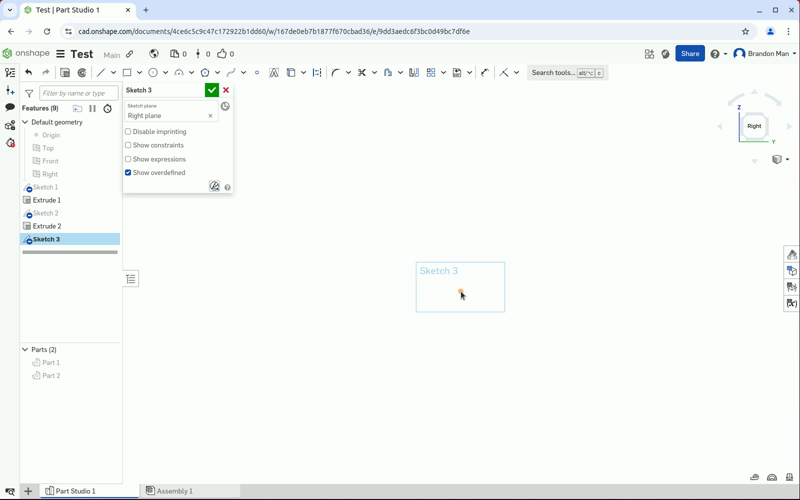
scroll(6)
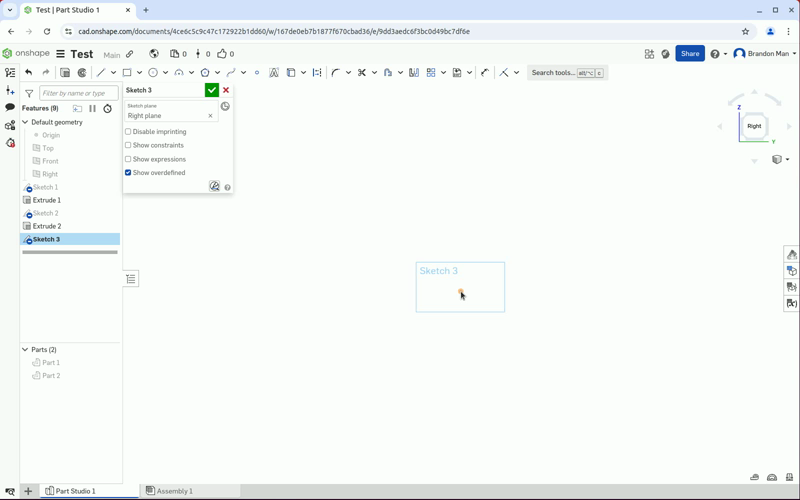
scroll(6)
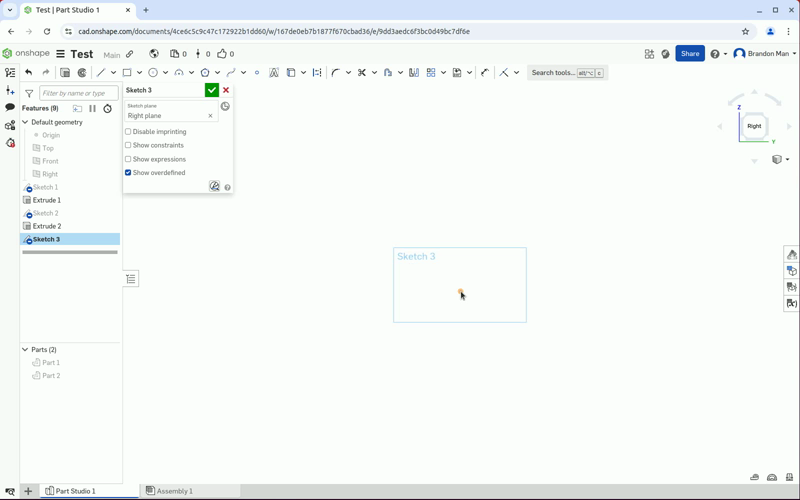
scroll(6)
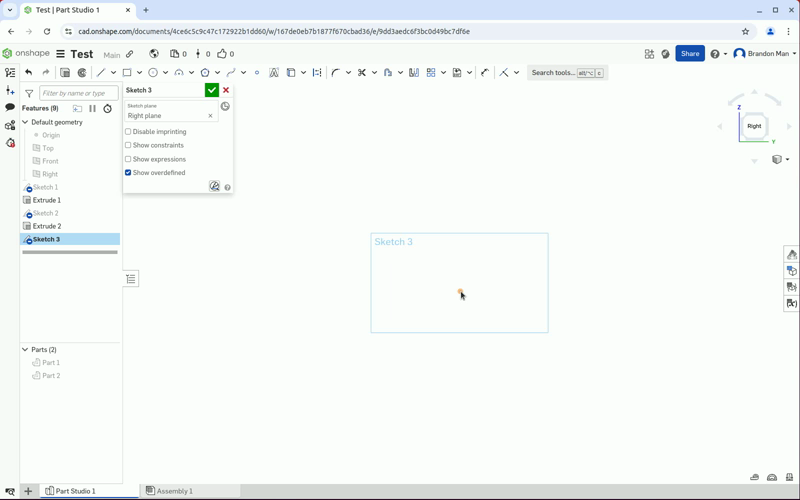
scroll(6)
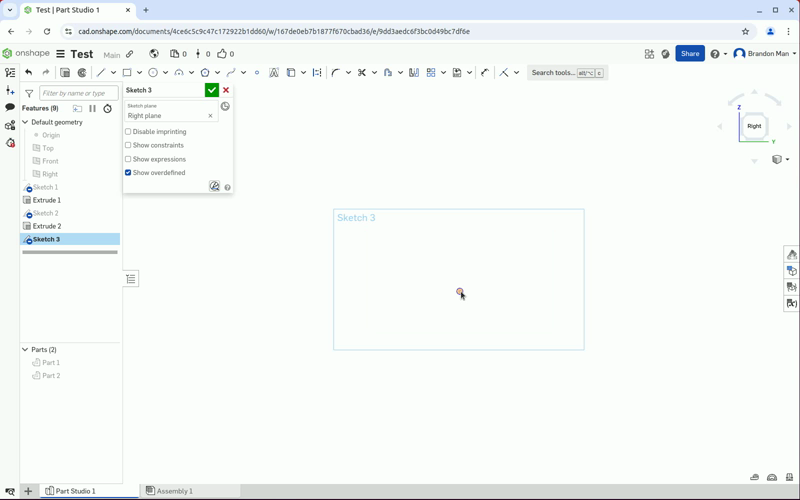
scroll(6)
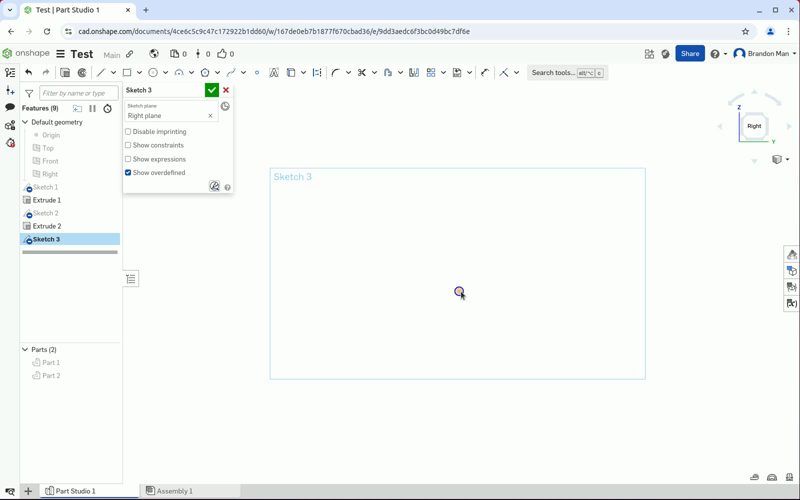
scroll(6)
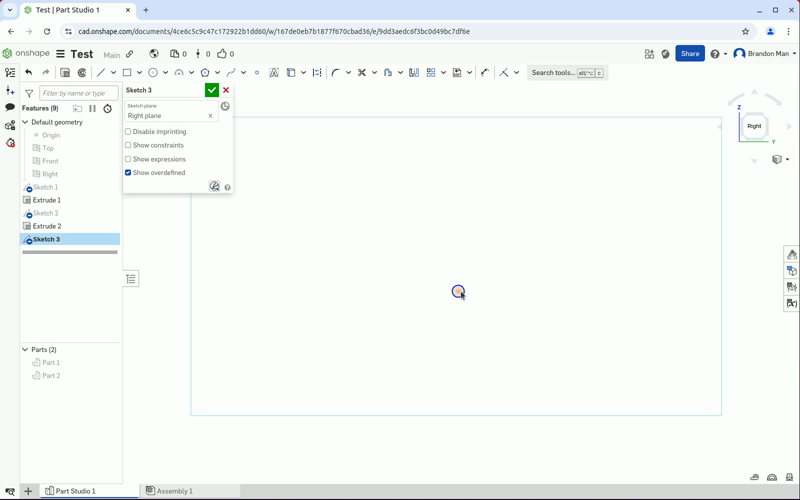
scroll(6)
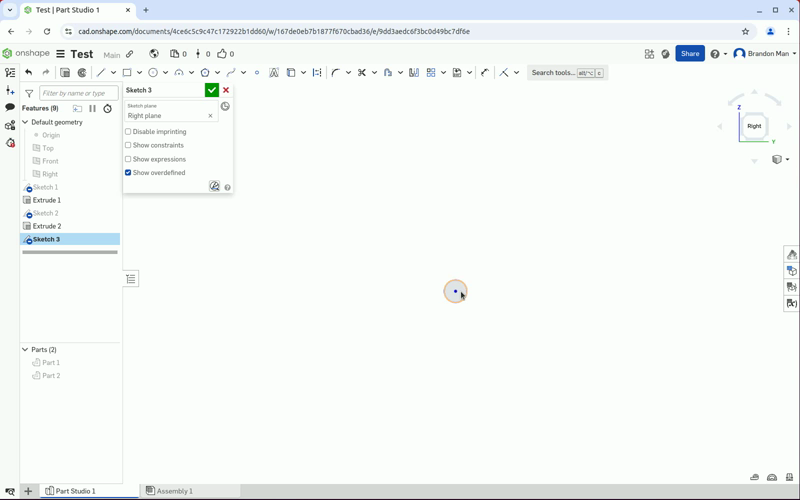
click(461, 291)
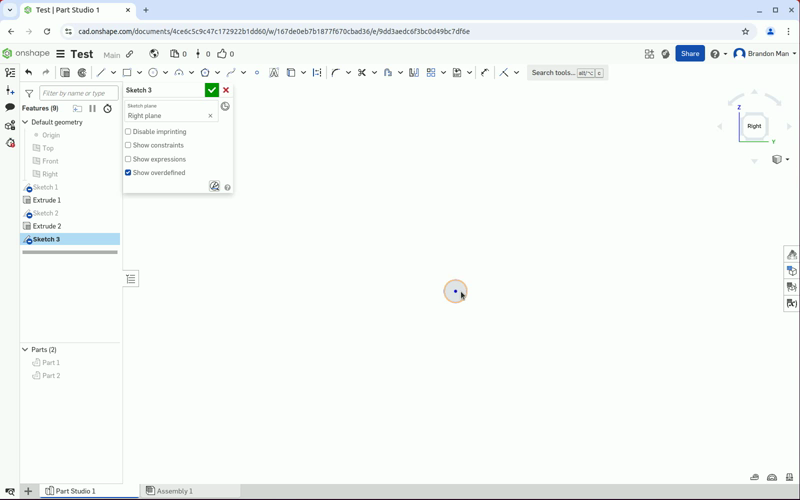
scroll(-6)
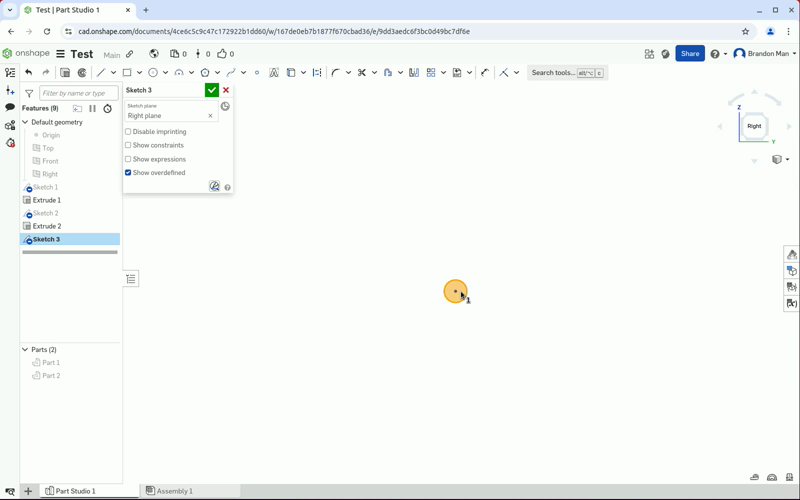
scroll(-6)
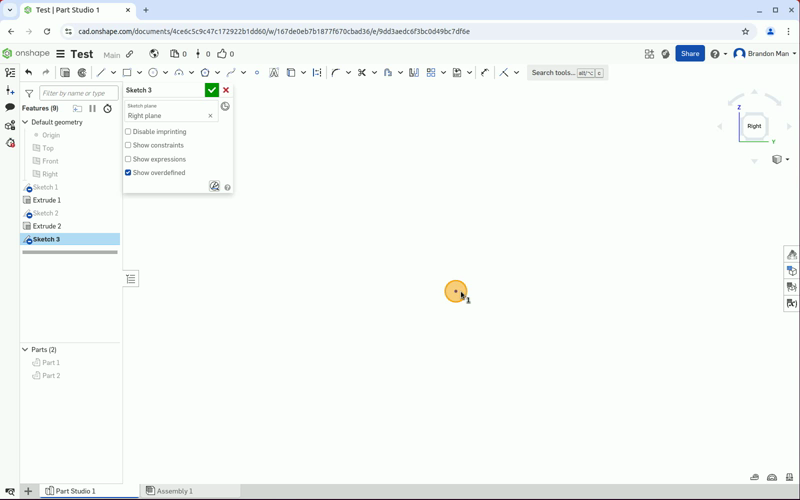
scroll(-6)
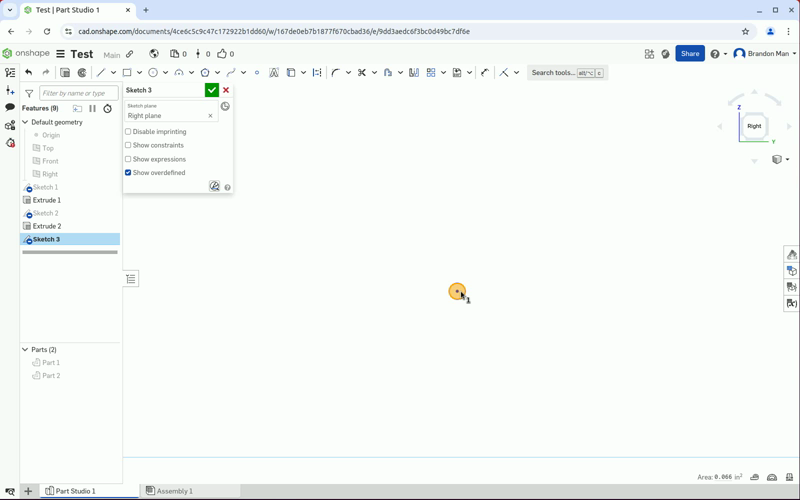
scroll(-6)
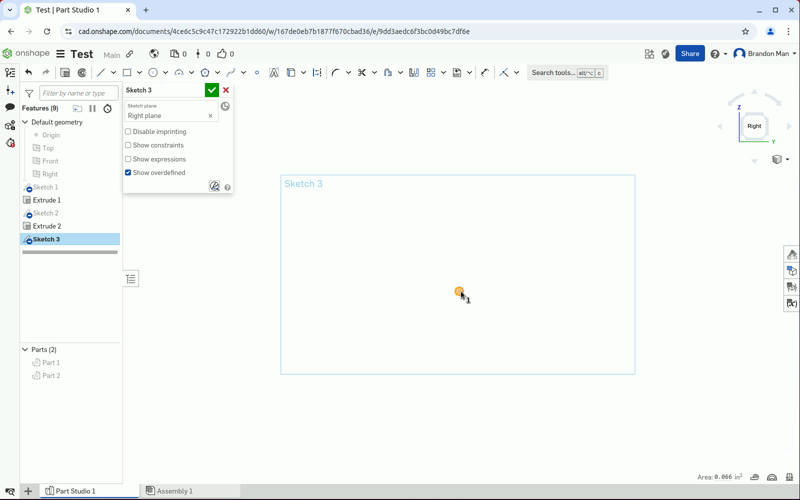
scroll(-6)
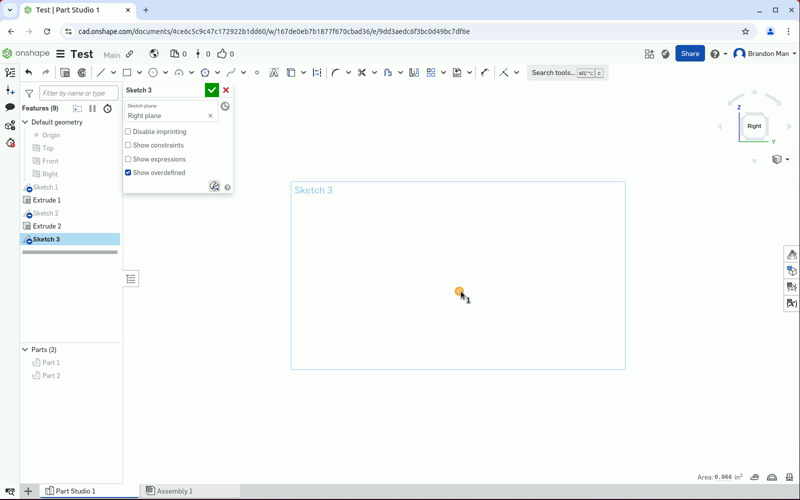
scroll(-6)
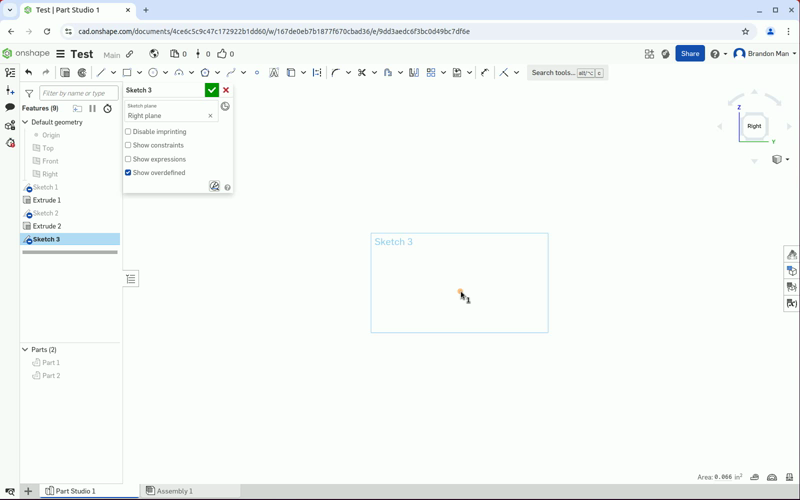
scroll(-6)
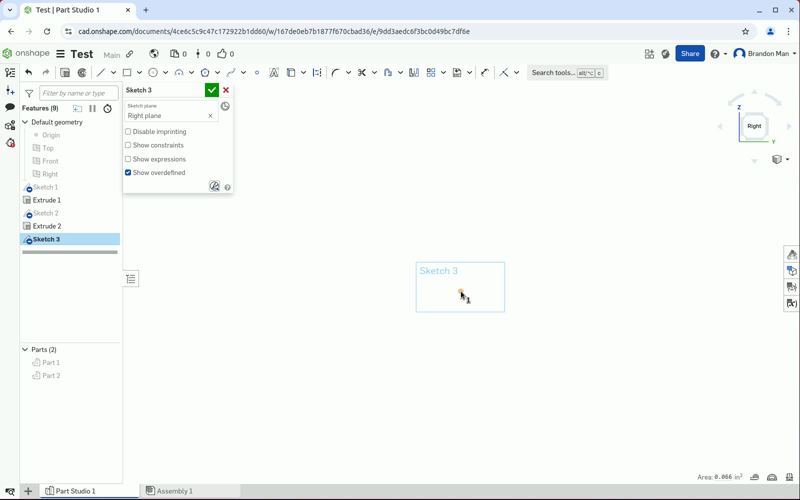
mouse_move(73, 352)
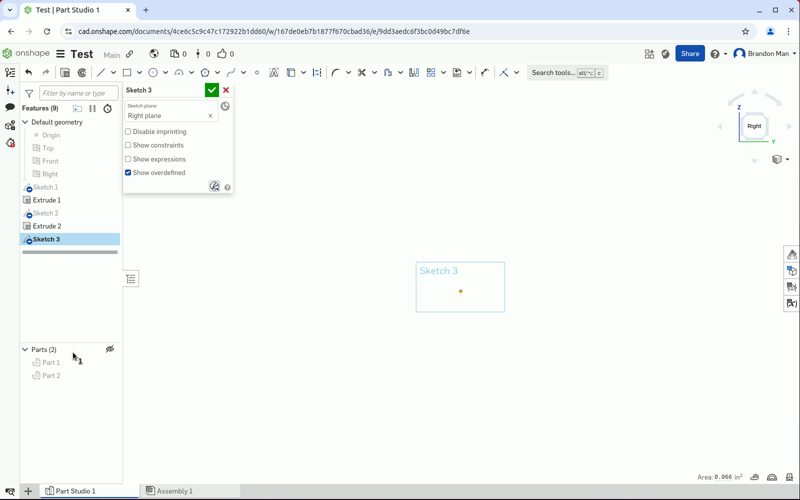
key(shift+y)
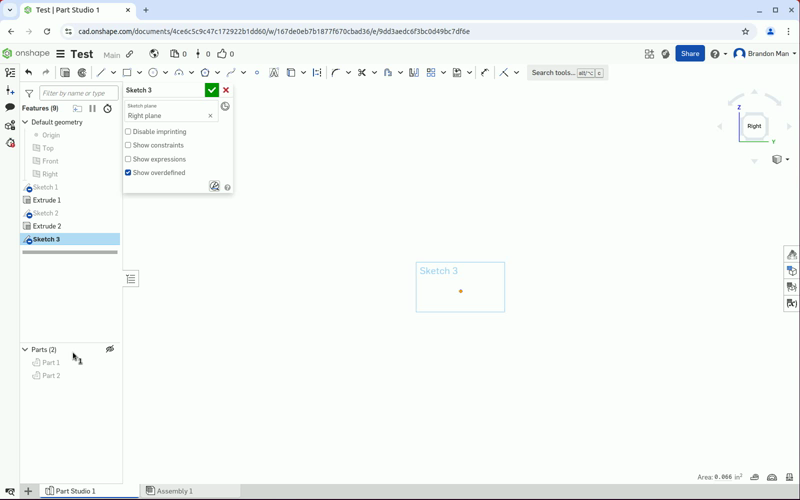
key(shift+e)
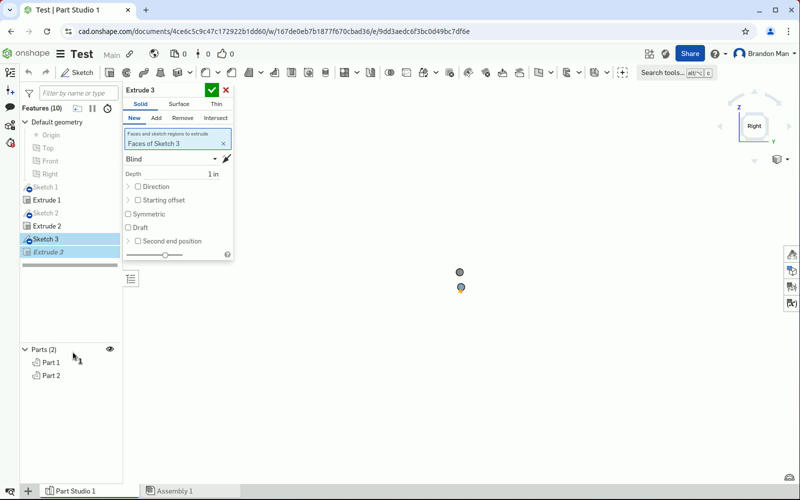
mouse_move(143, 106)
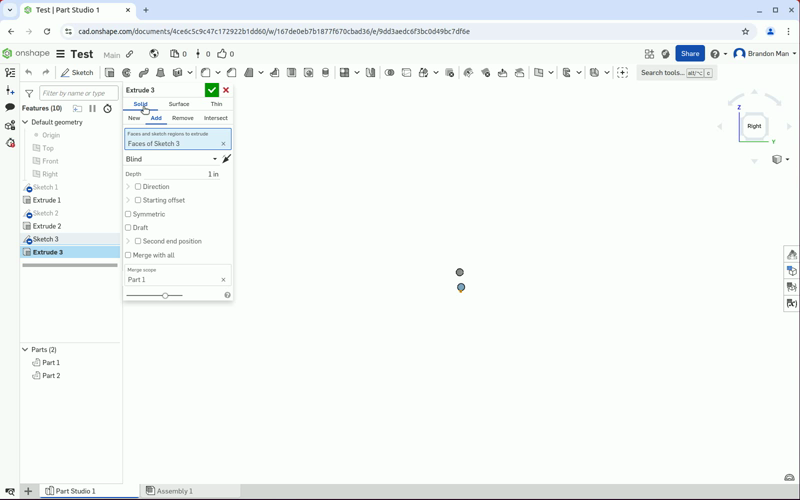
click(143, 106)
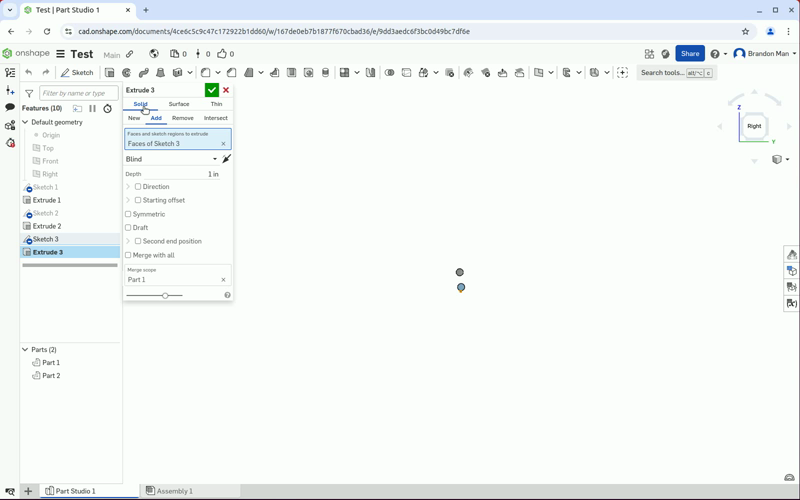
mouse_move(137, 120)
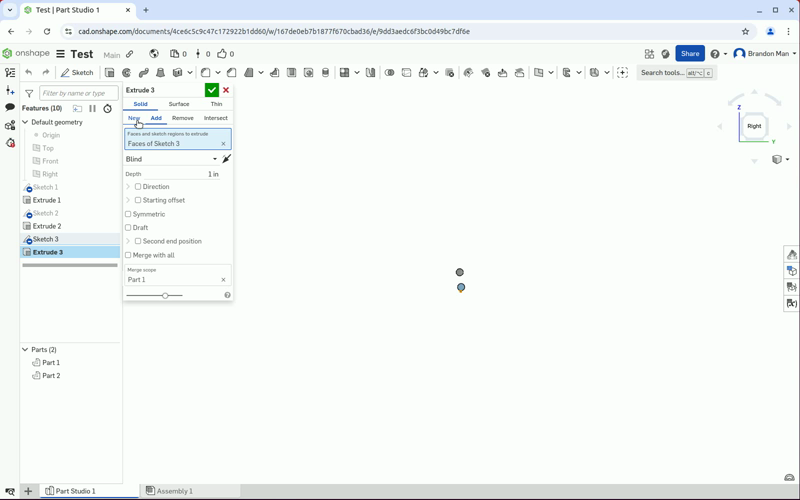
click(137, 120)
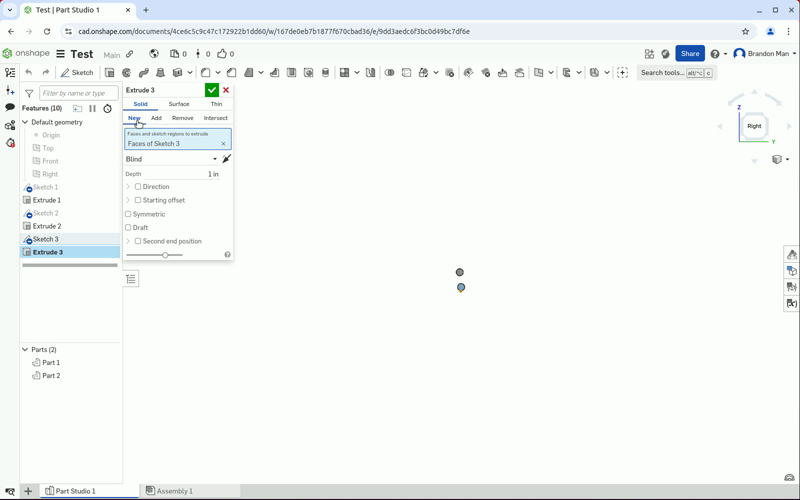
key(tab, 4)
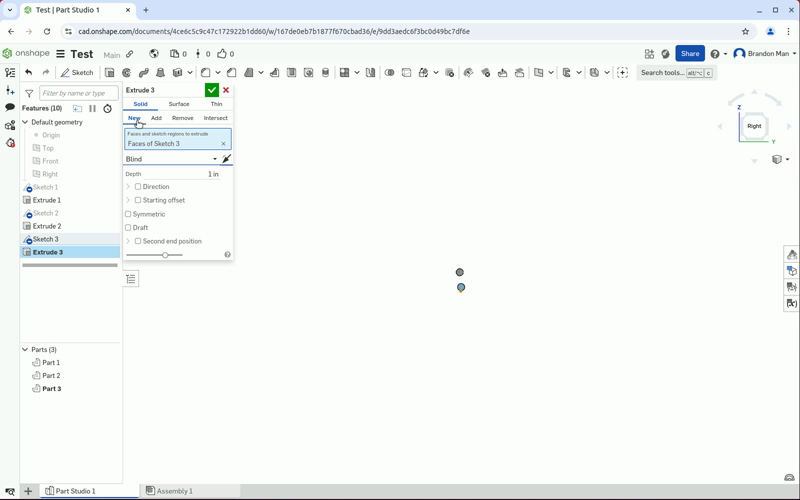
text(7.703)
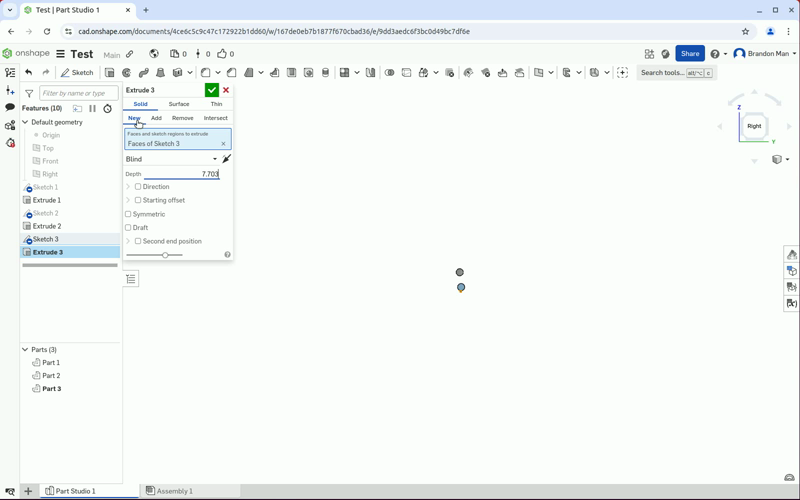
key(enter)
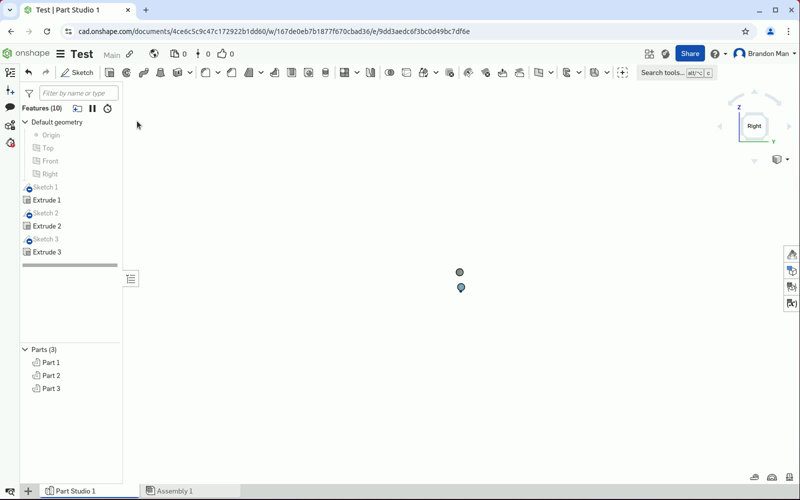
key(shift+h)
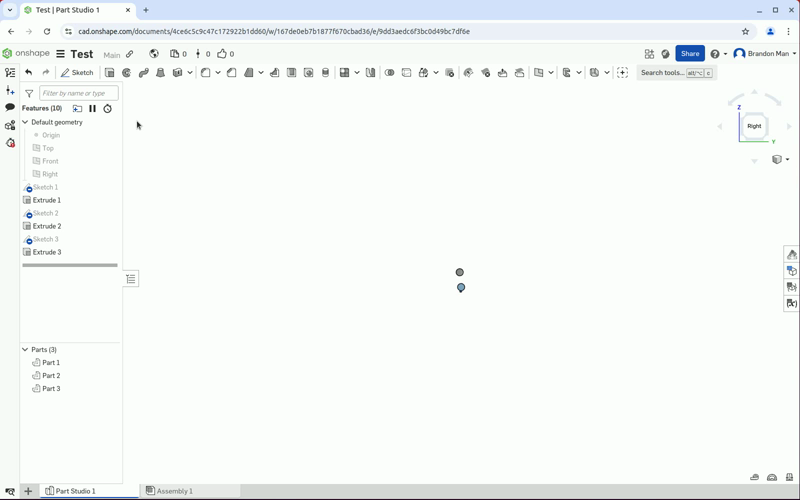
key(shift+h)
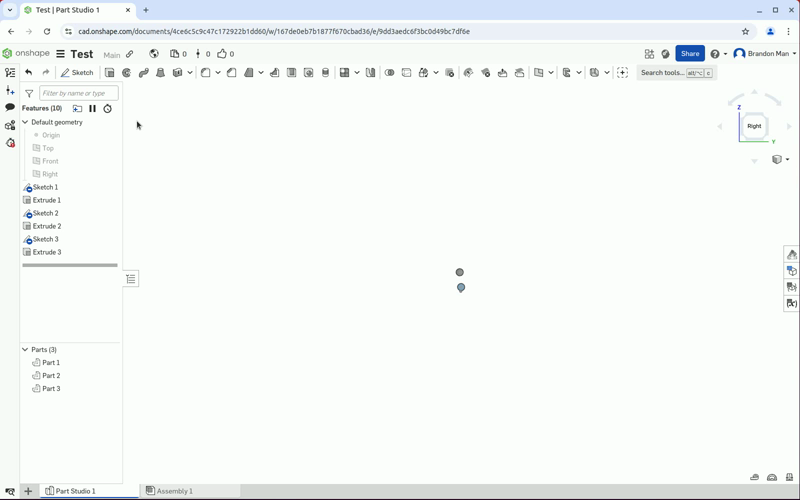
key(shift+7)
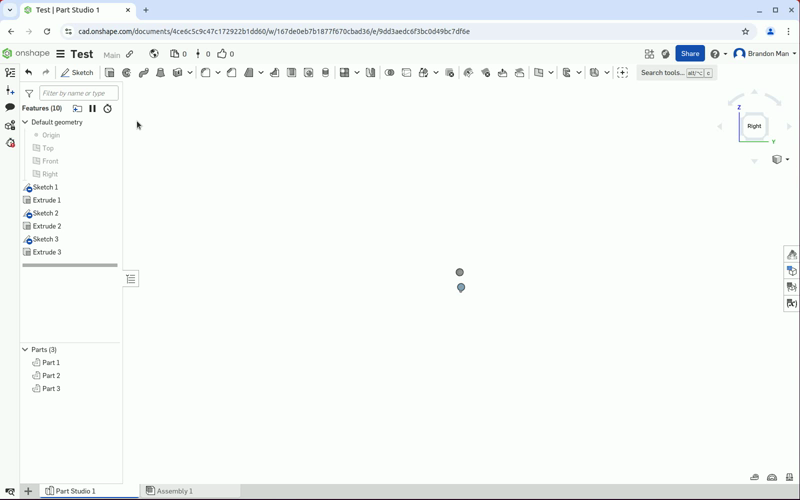
key(right, 2)
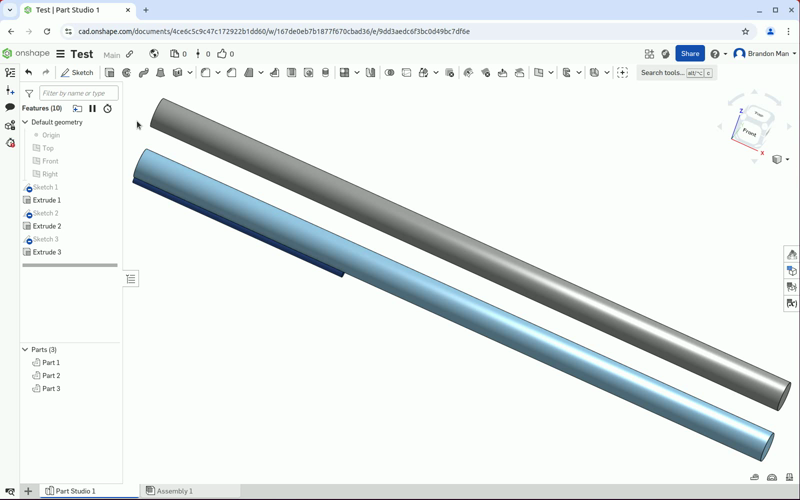
key(down, 2)
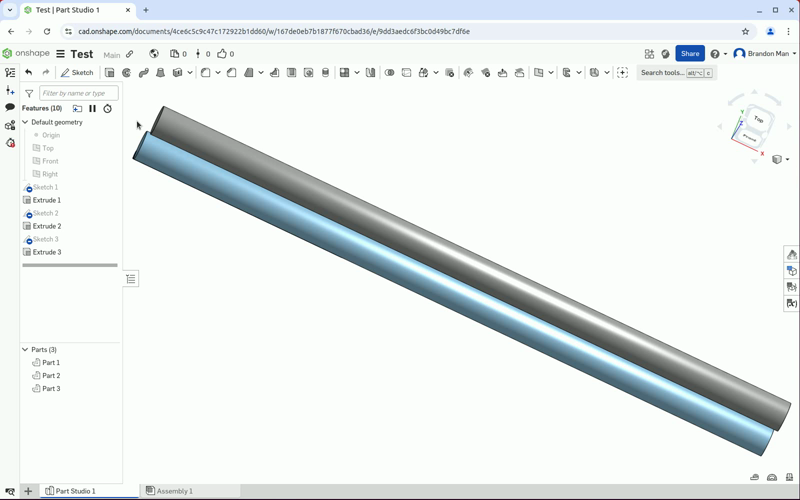
key(up, 2)
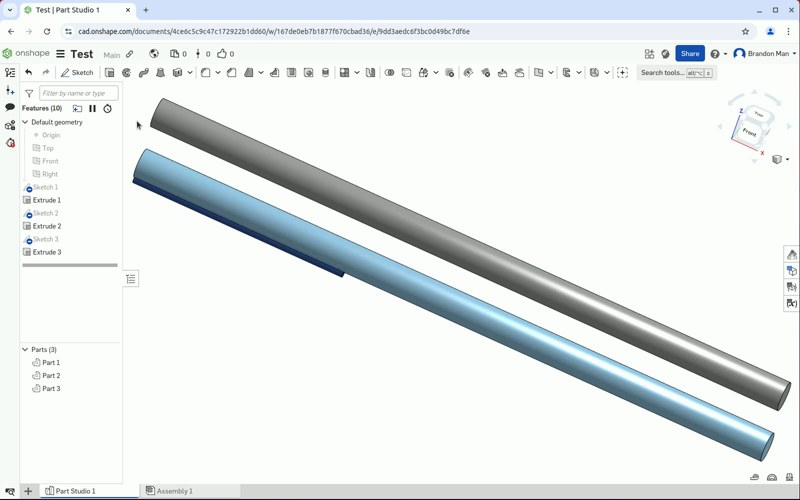
key(left, 2)
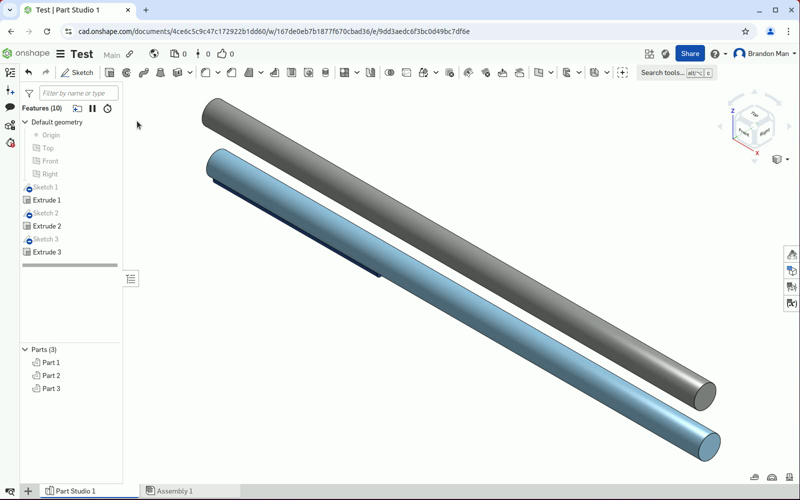
mouse_move(73, 189)
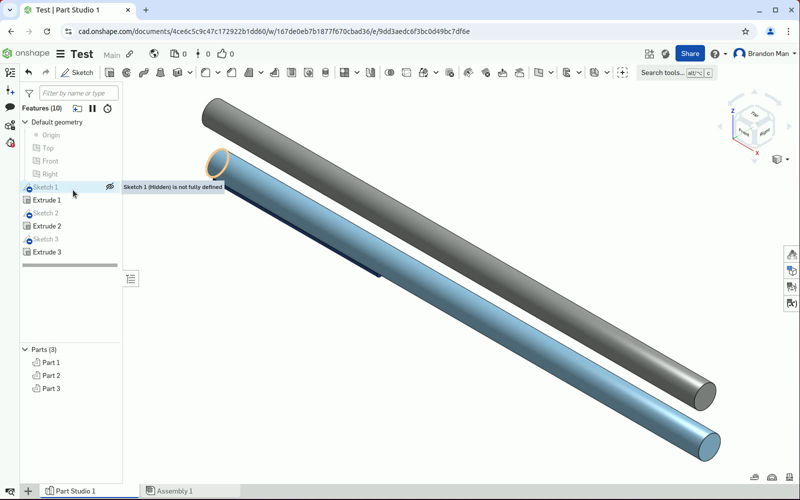
click(73, 189)